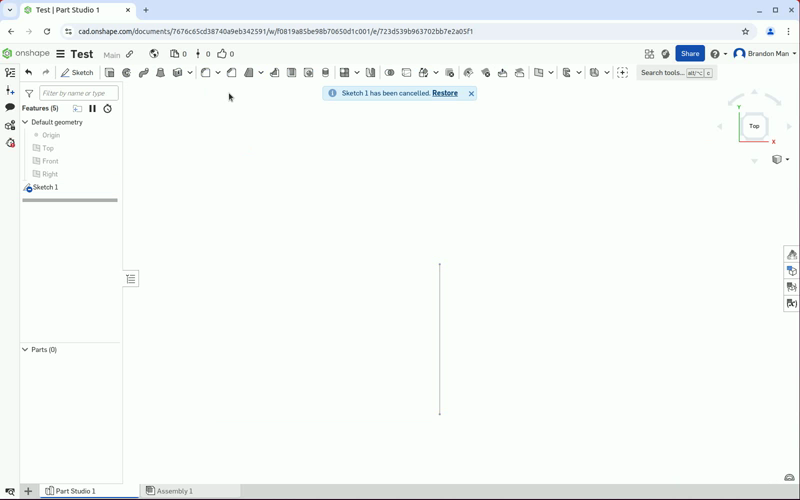
key(shift+h)
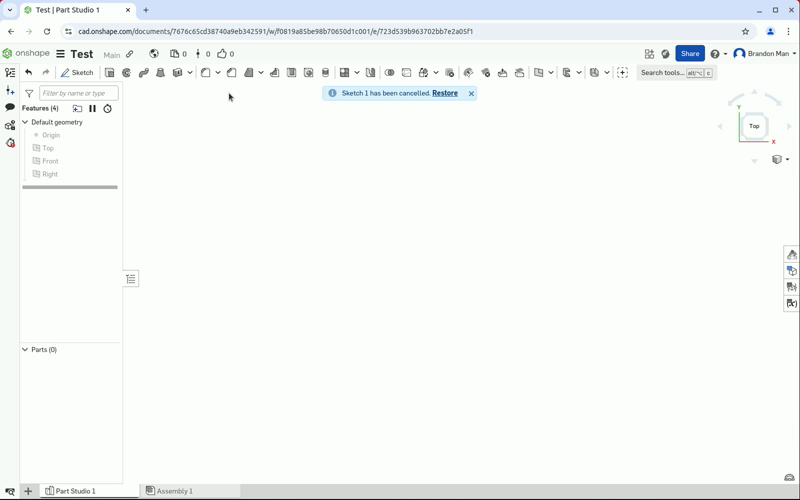
mouse_move(73, 352)
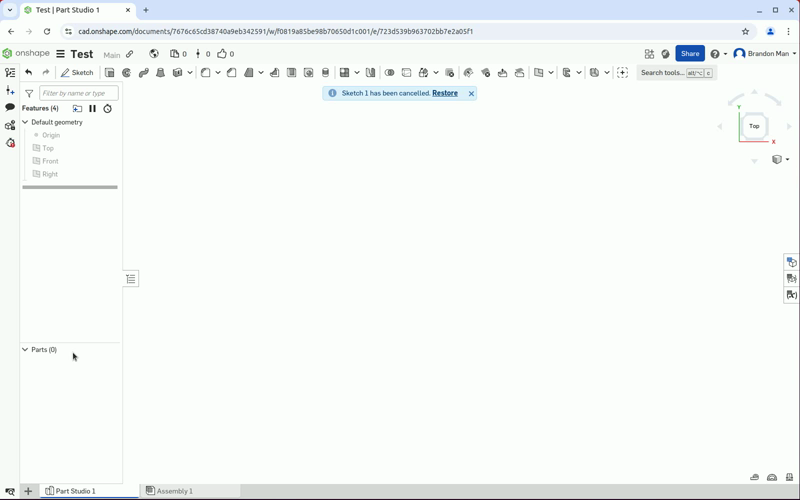
key(y)
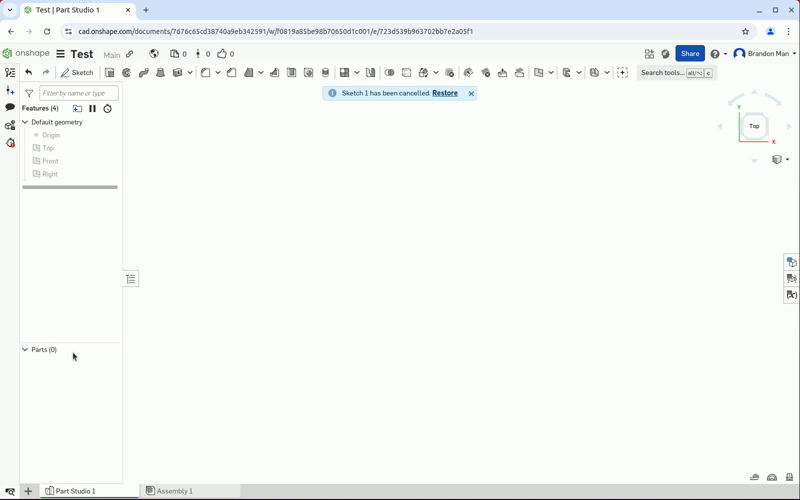
key(shift+p)
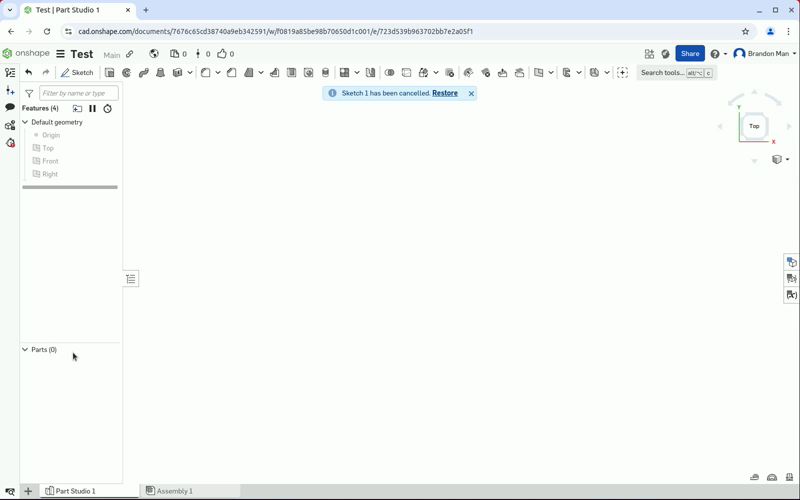
key(space)
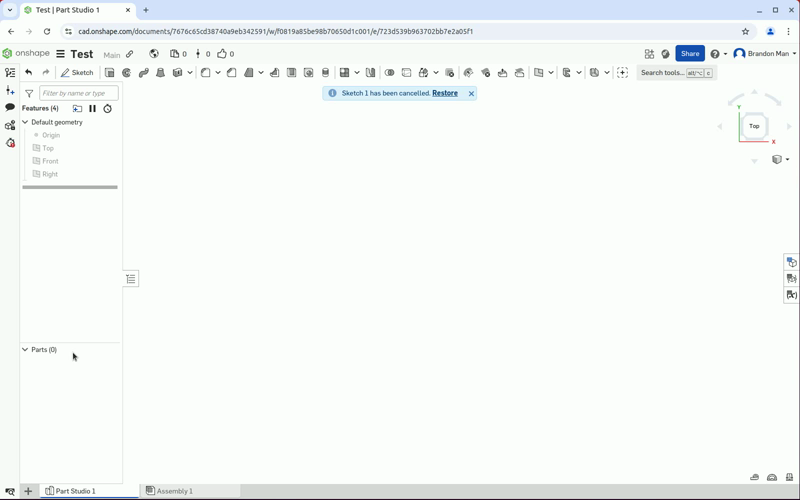
key_down(shift)
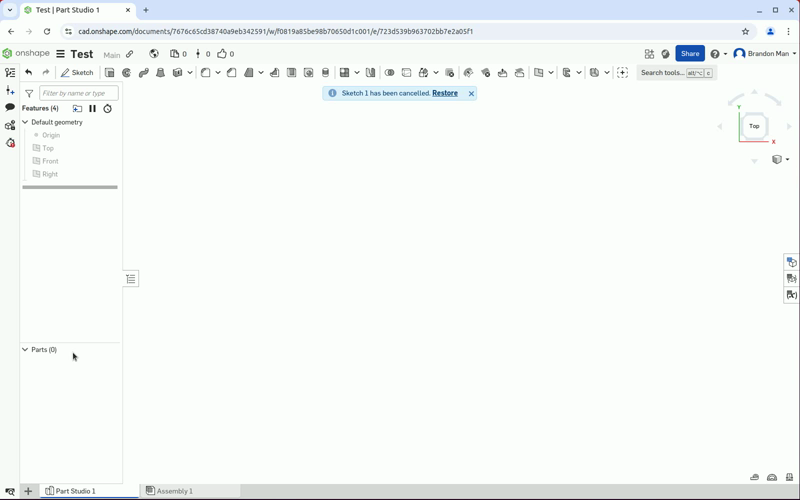
key(up)
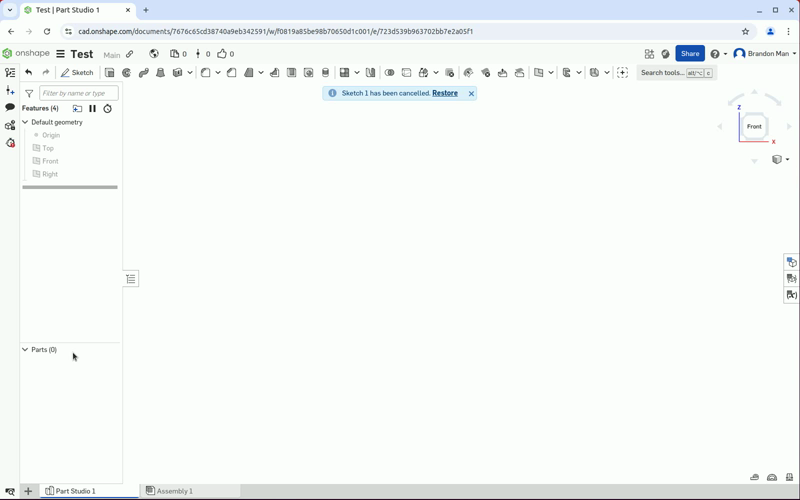
key_up(shift)
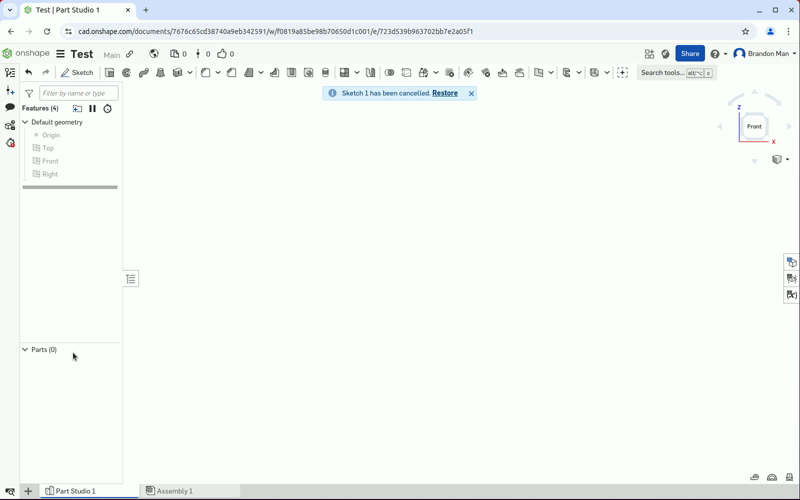
key(space)
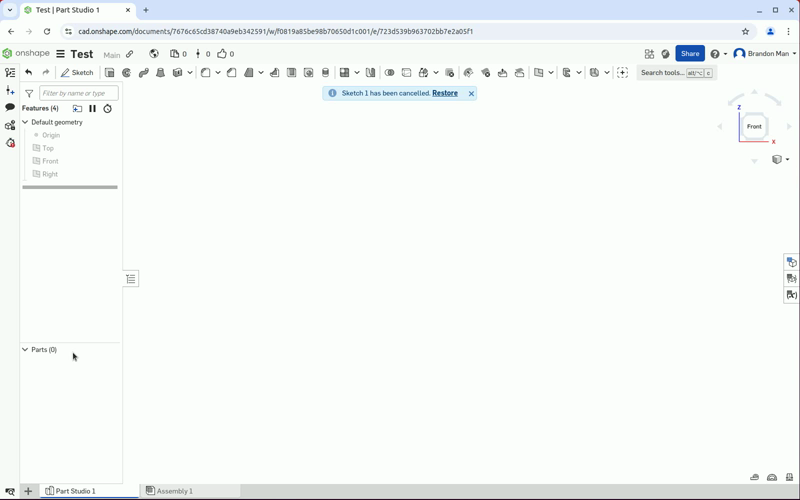
key_down(shift)
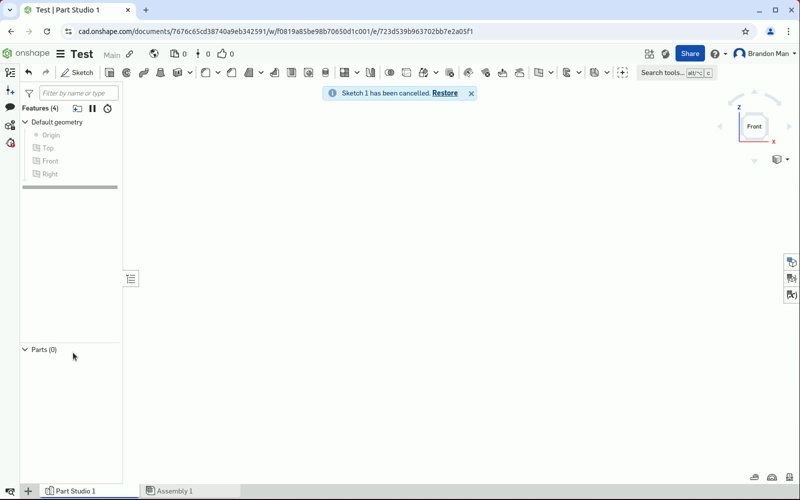
key(left)
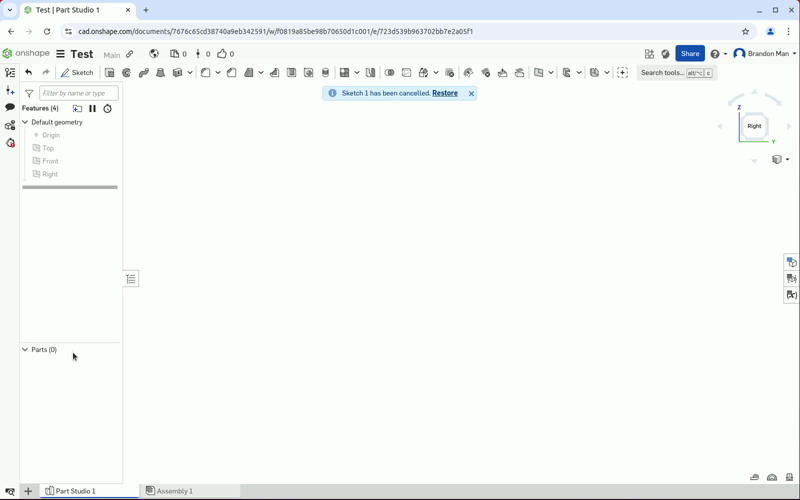
key_up(shift)
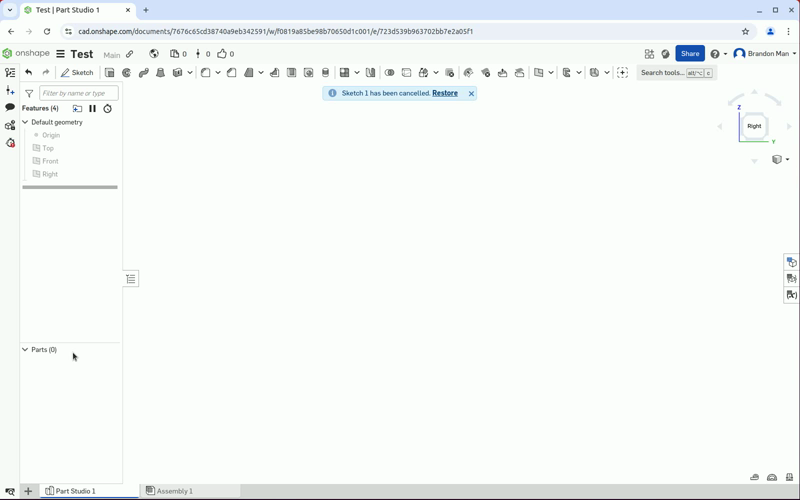
mouse_move(73, 352)
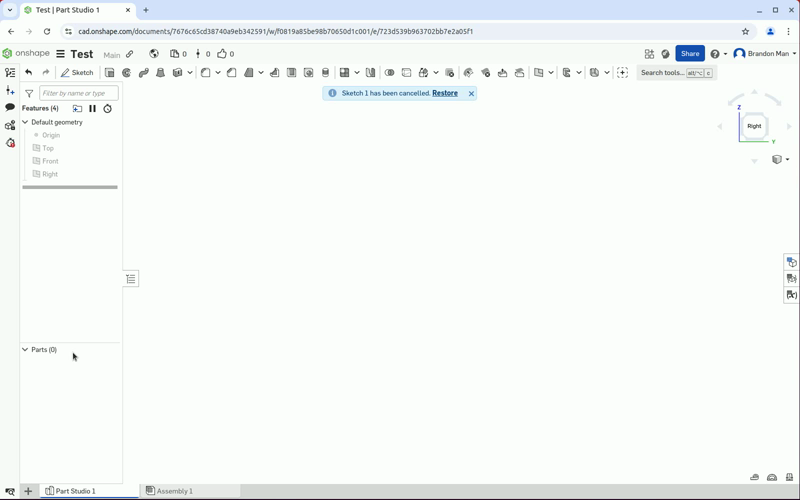
key(shift+y)
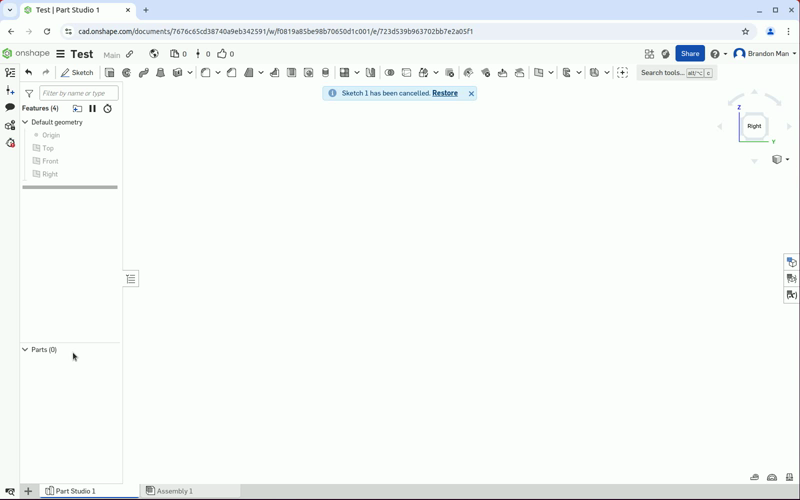
key(shift+s)
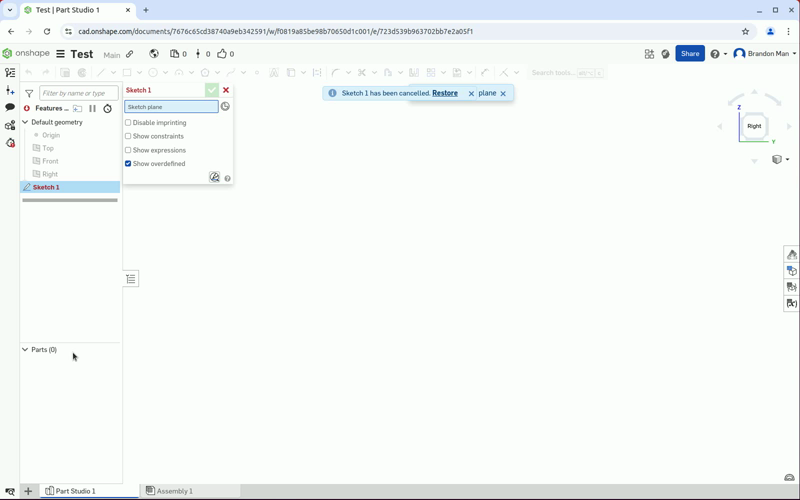
mouse_move(73, 176)
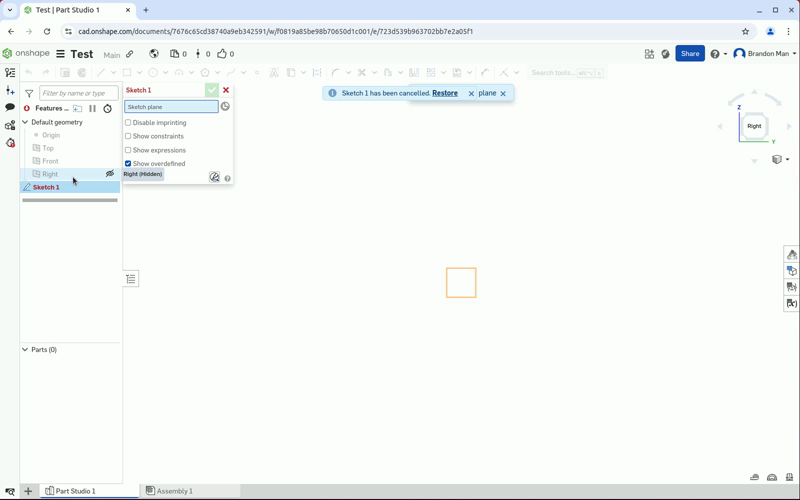
click(73, 176)
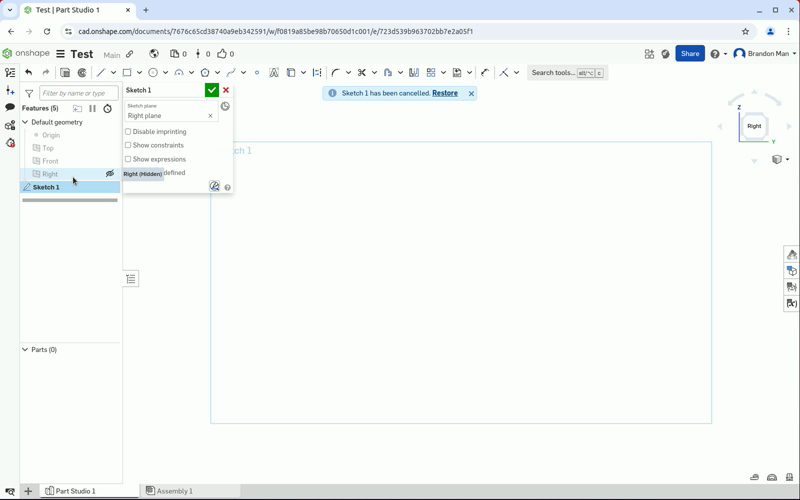
mouse_move(73, 352)
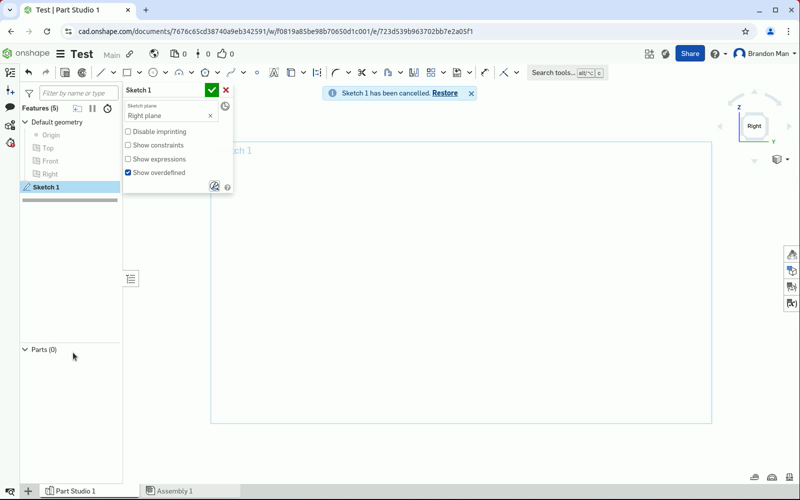
key(y)
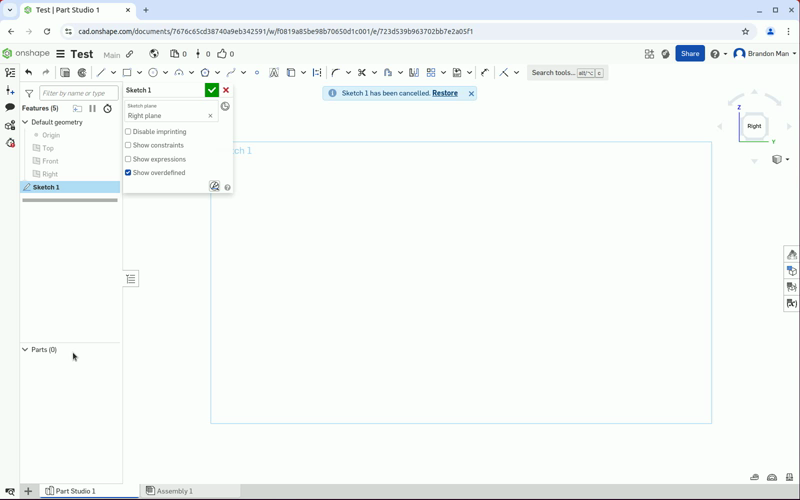
key(c)
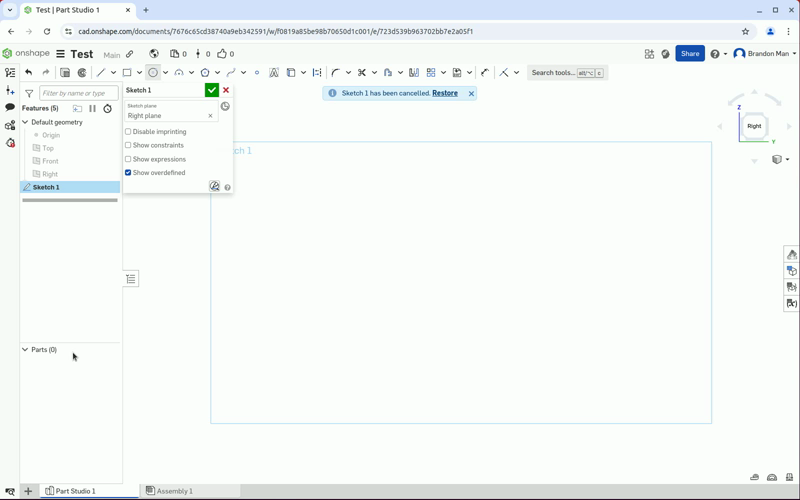
key_down(shift)
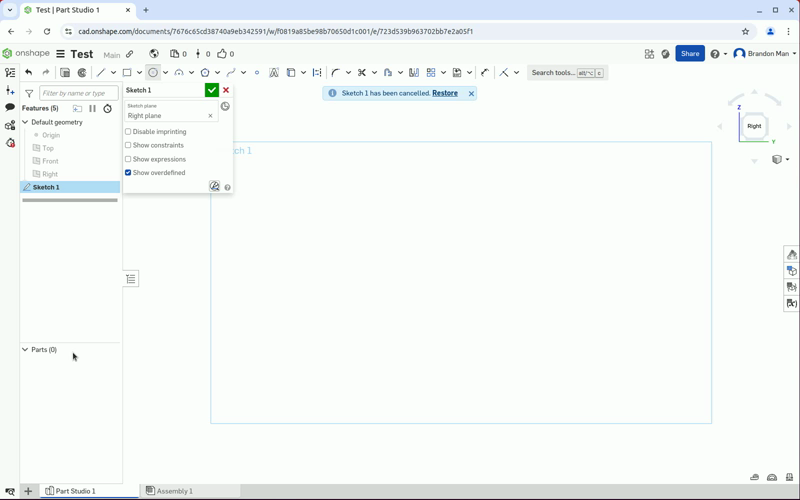
mouse_move(461, 282)
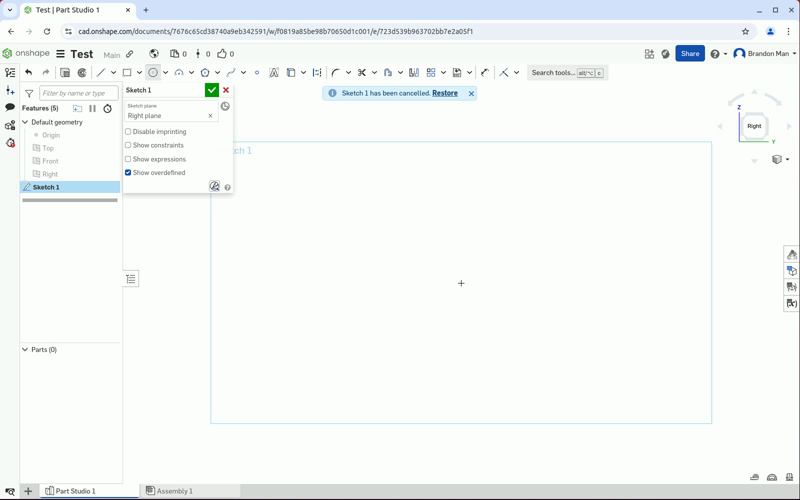
click(461, 282)
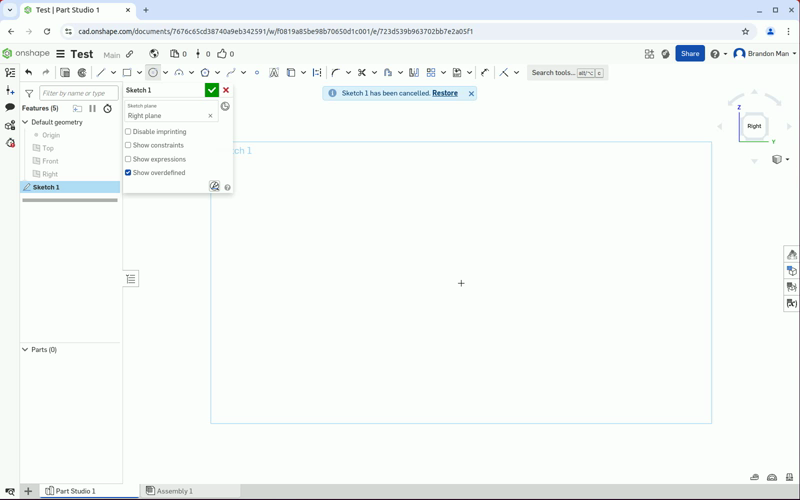
key_up(shift)
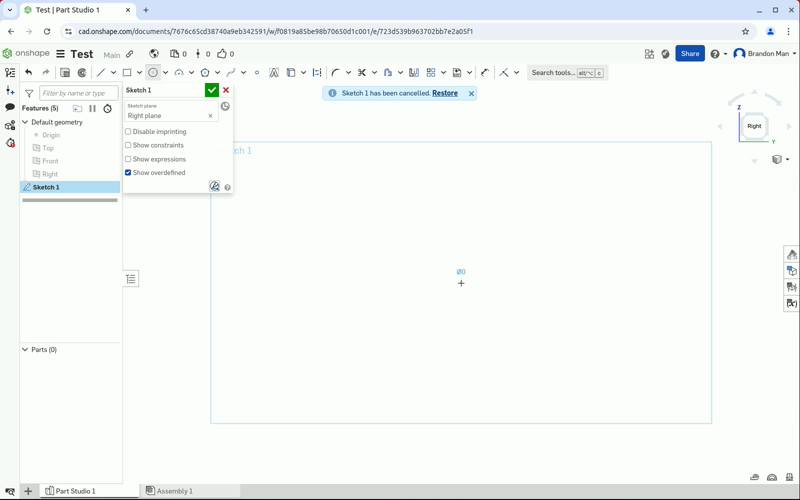
mouse_move(491, 282)
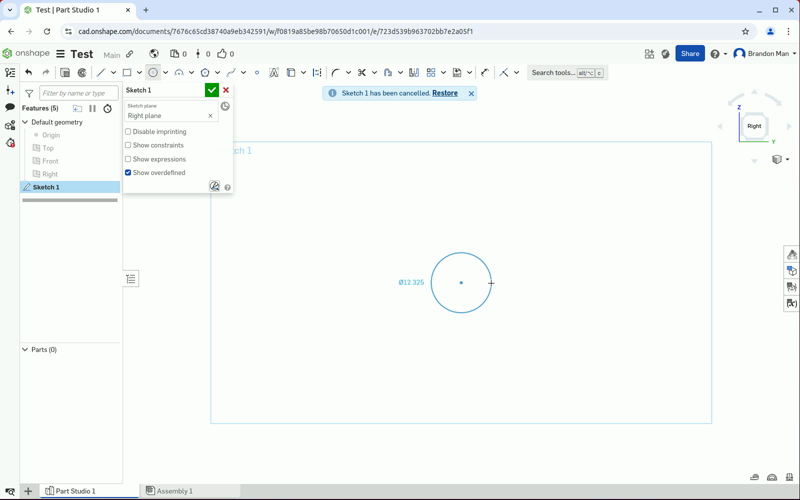
click(491, 282)
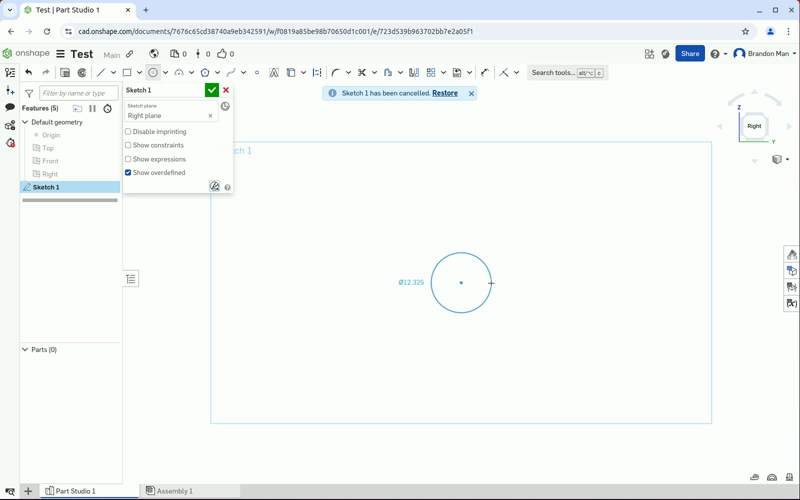
key(esc)
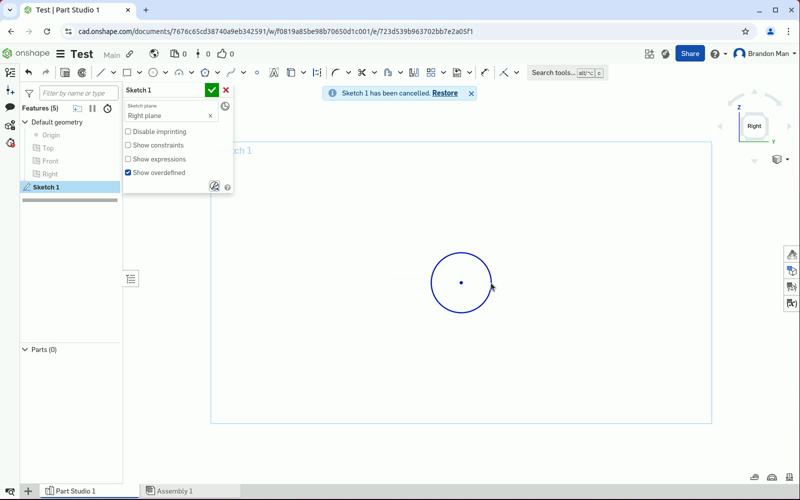
key(c)
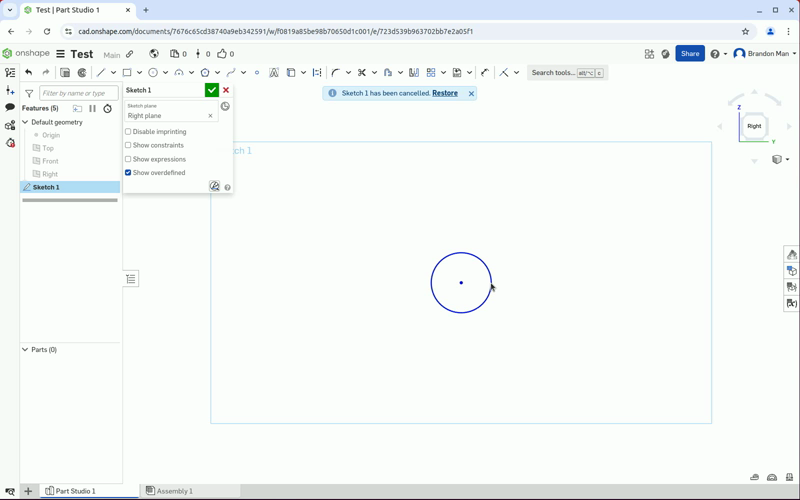
key_down(shift)
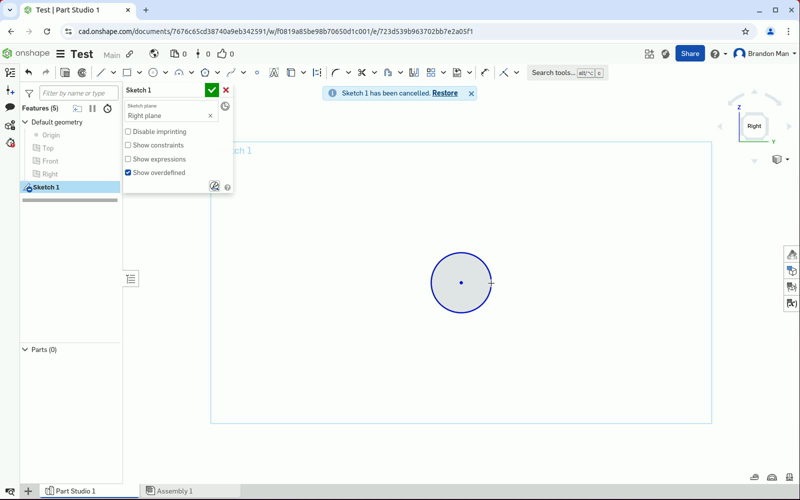
mouse_move(461, 282)
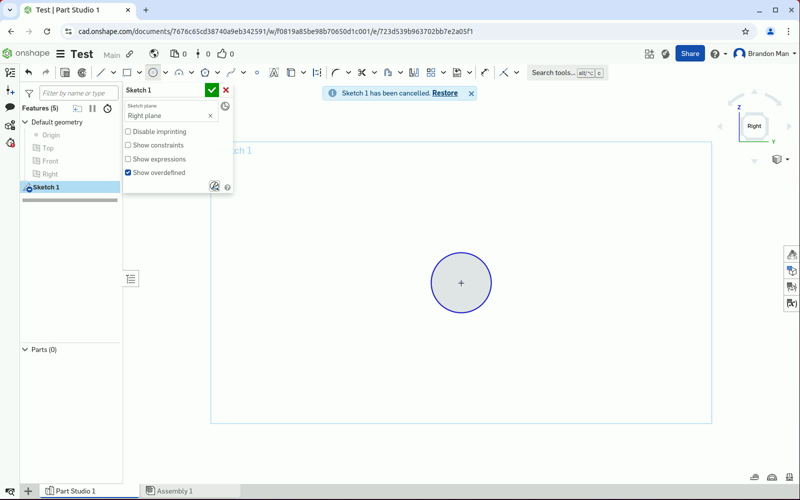
click(461, 282)
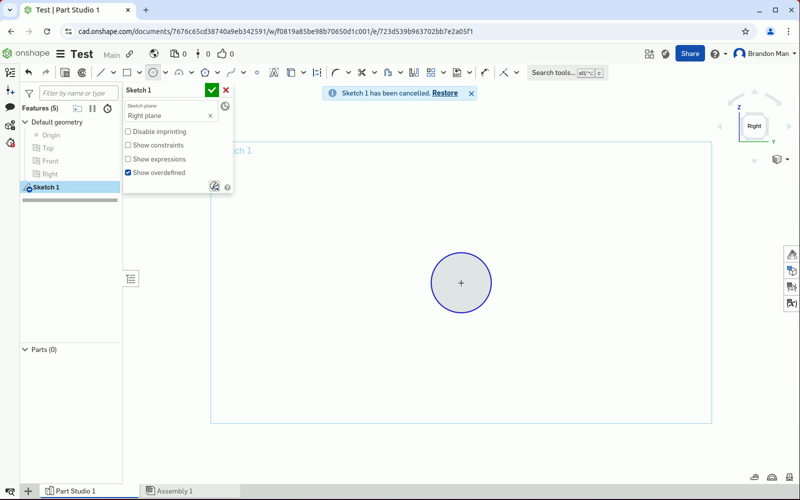
key_up(shift)
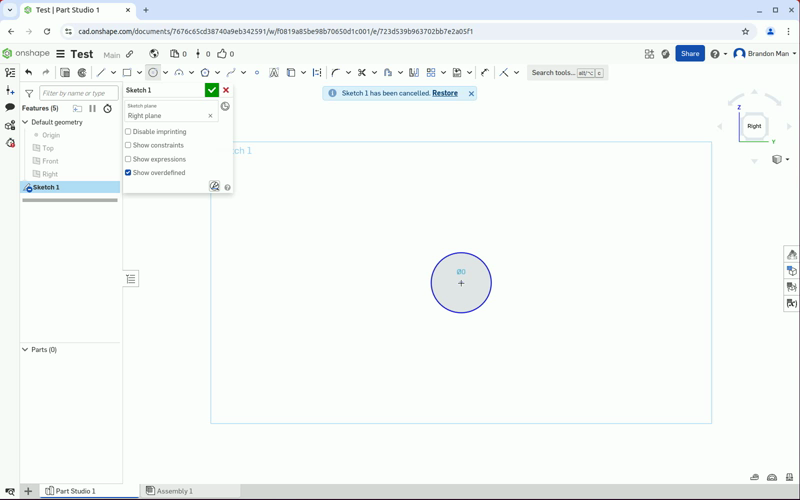
mouse_move(462, 282)
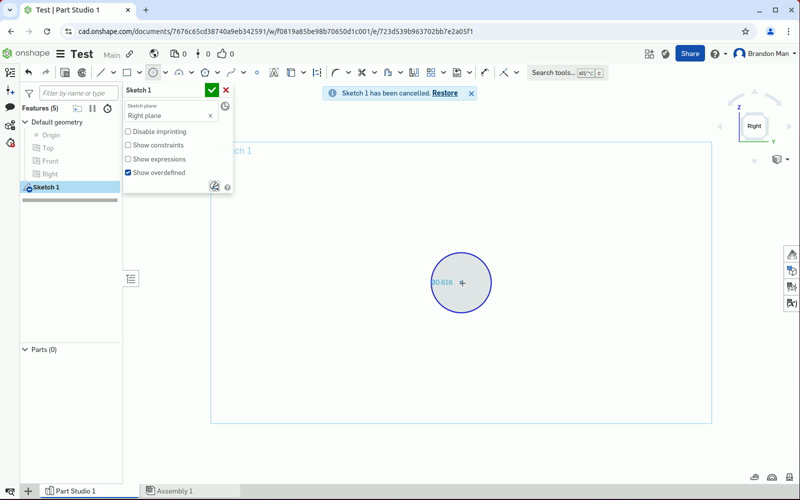
scroll(6)
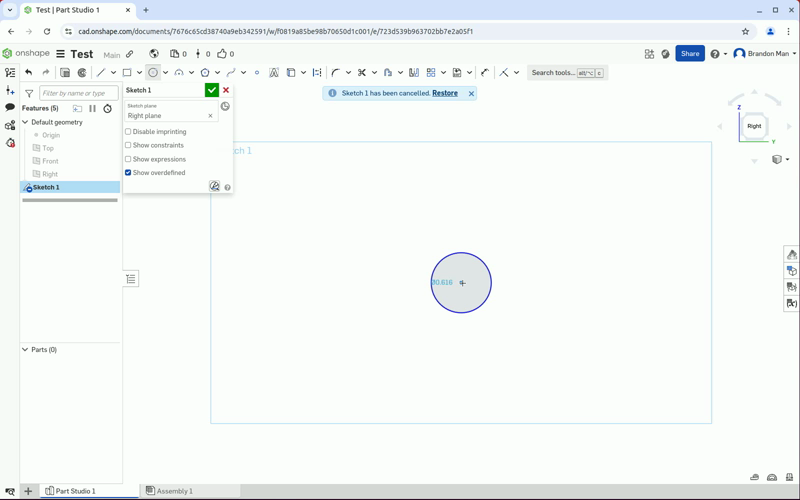
scroll(6)
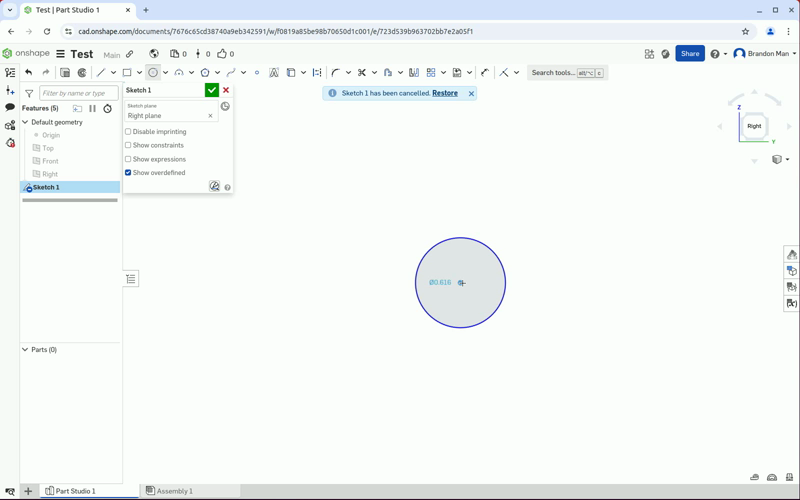
scroll(6)
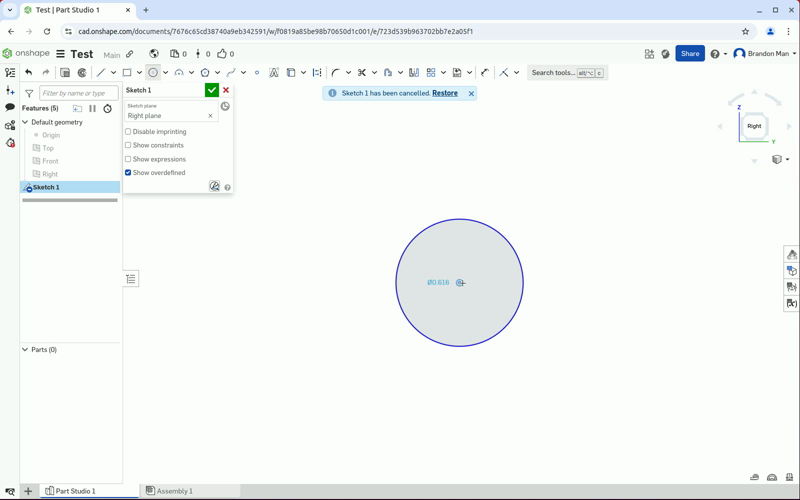
scroll(6)
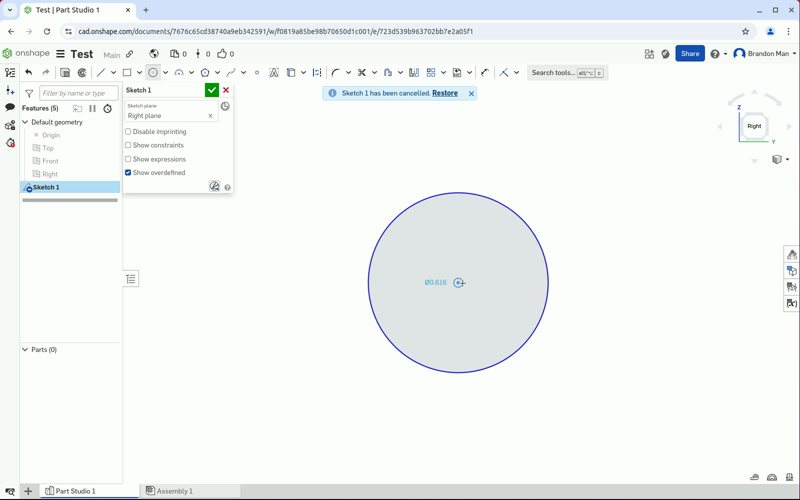
scroll(6)
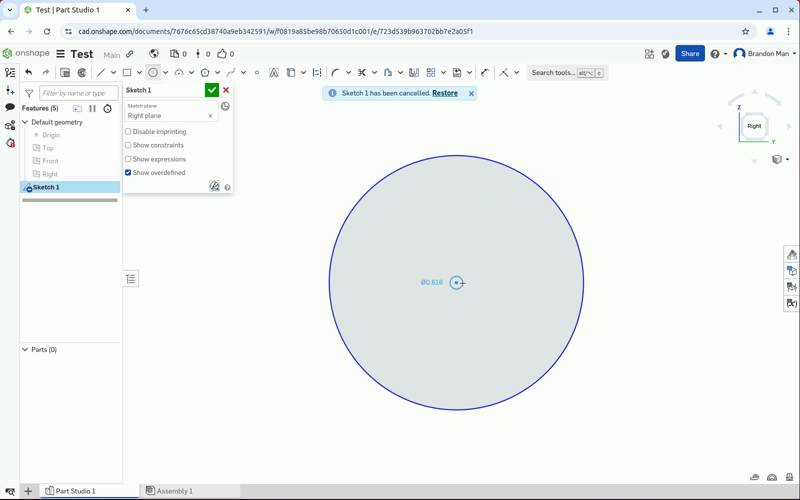
scroll(6)
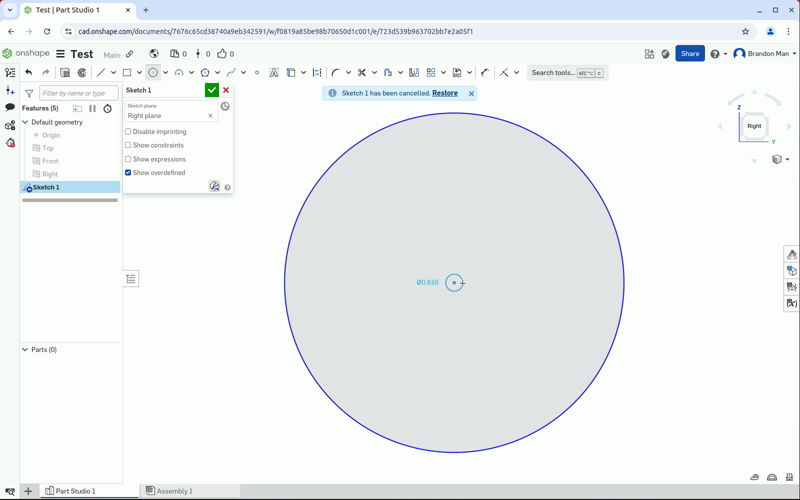
scroll(6)
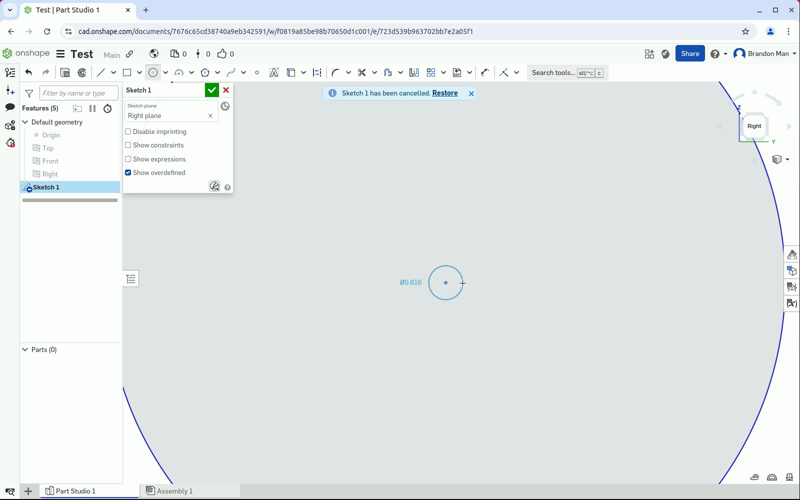
click(462, 282)
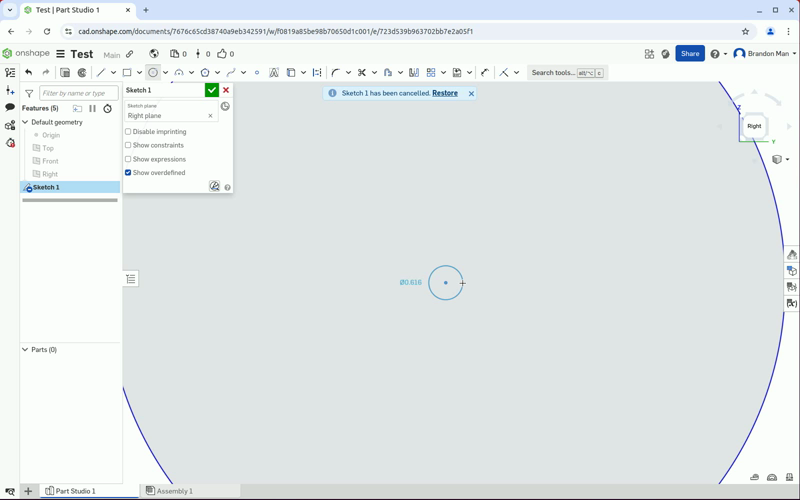
scroll(-6)
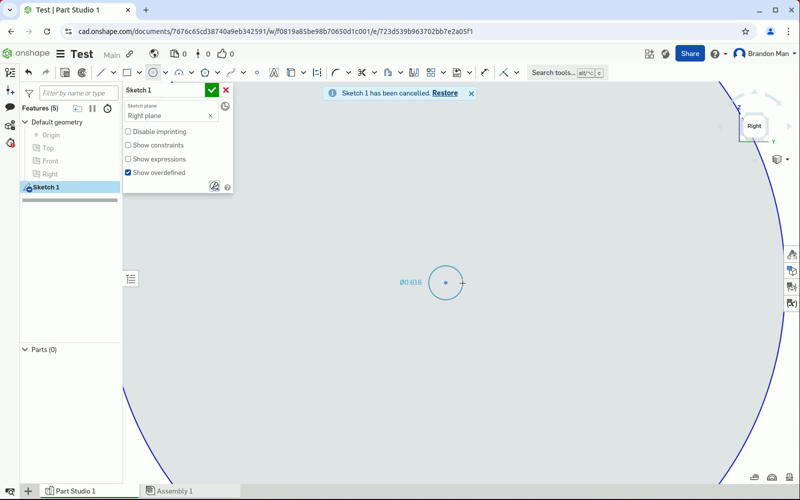
scroll(-6)
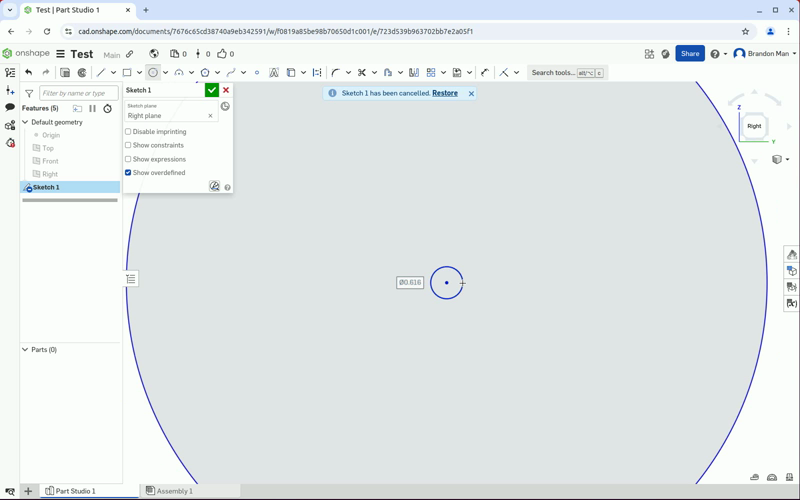
scroll(-6)
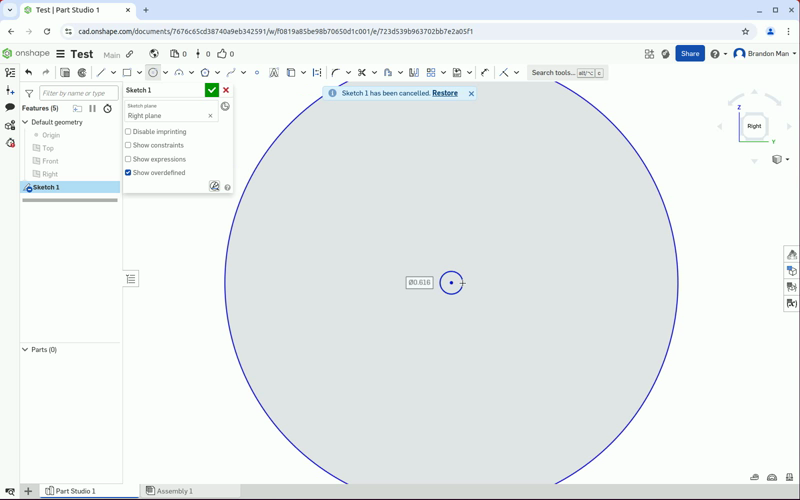
scroll(-6)
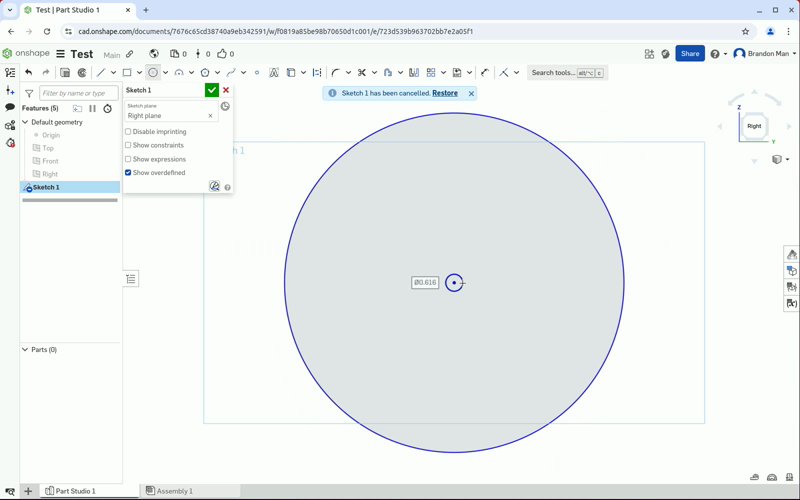
scroll(-6)
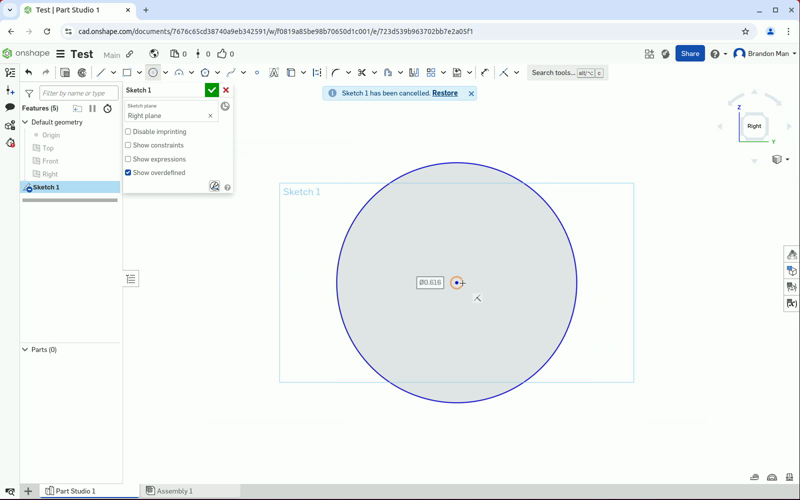
scroll(-6)
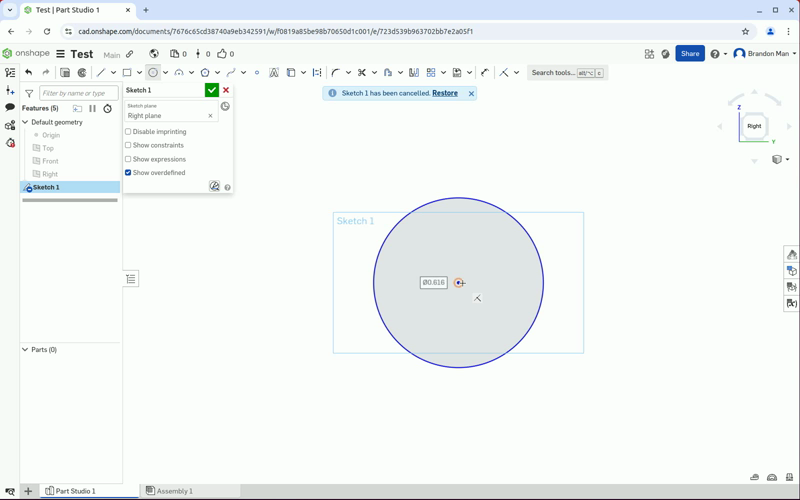
scroll(-6)
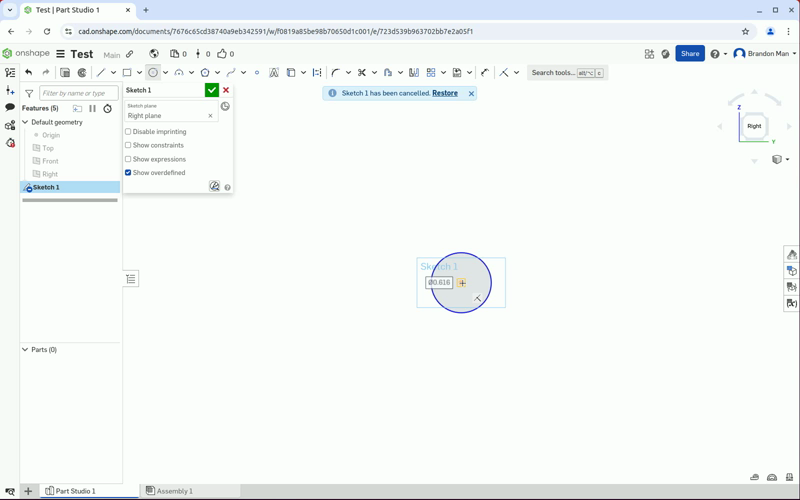
key(esc)
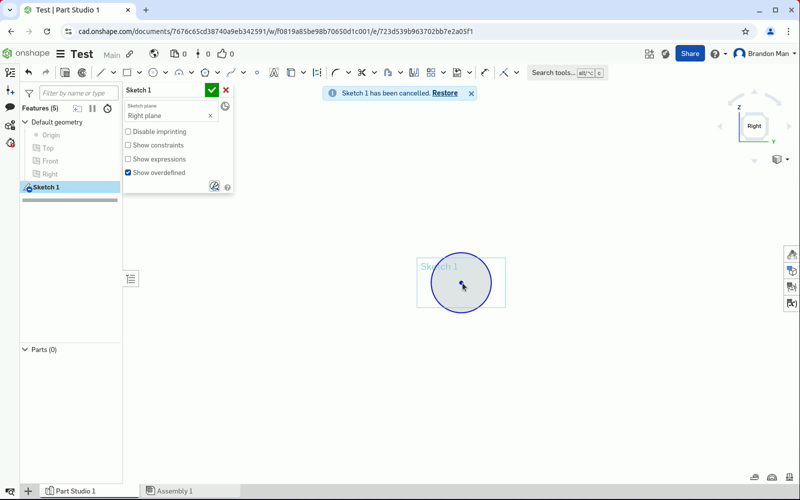
mouse_move(467, 278)
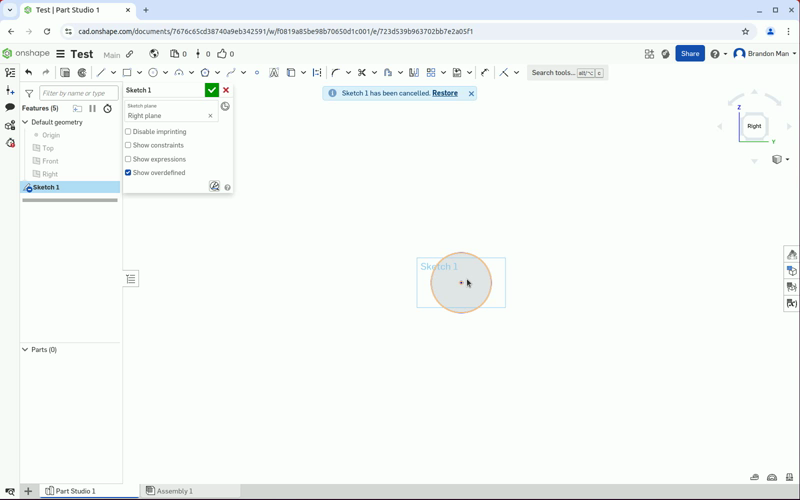
click(467, 278)
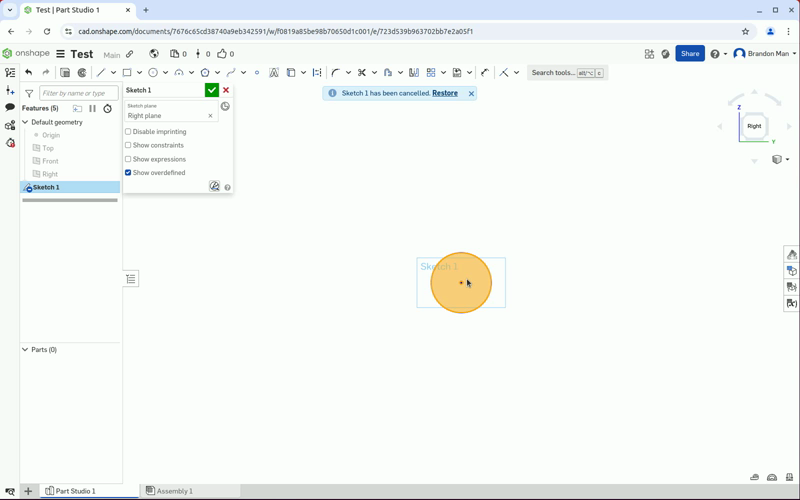
mouse_move(73, 352)
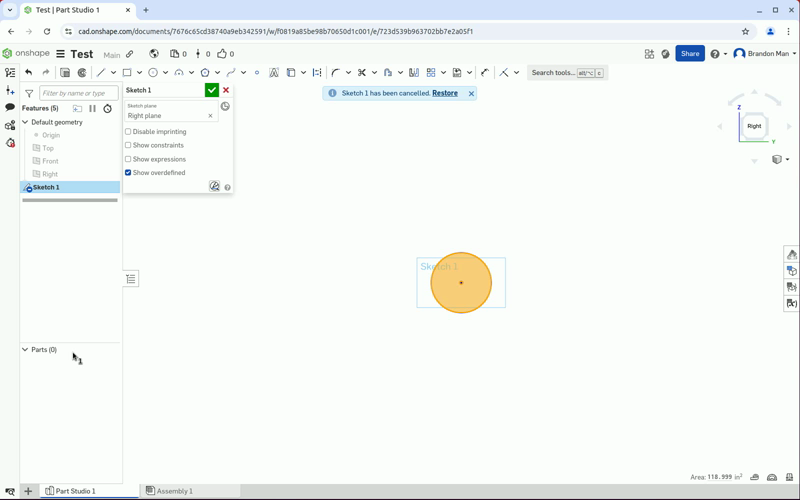
key(shift+y)
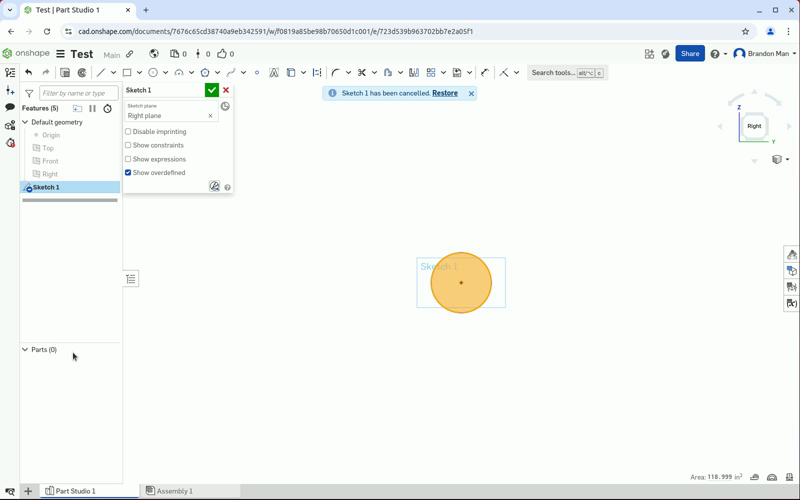
key(shift+e)
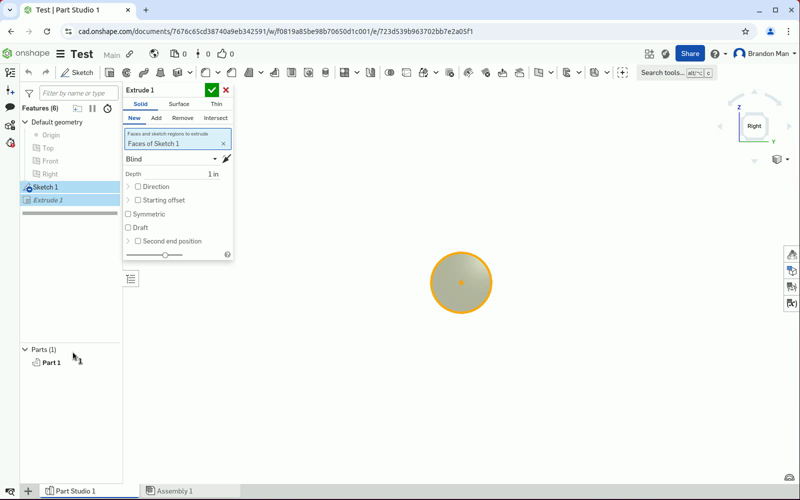
mouse_move(143, 106)
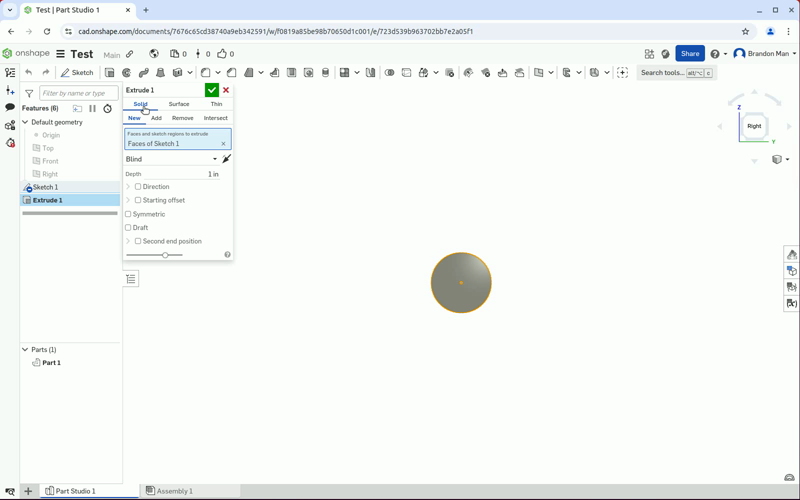
click(143, 106)
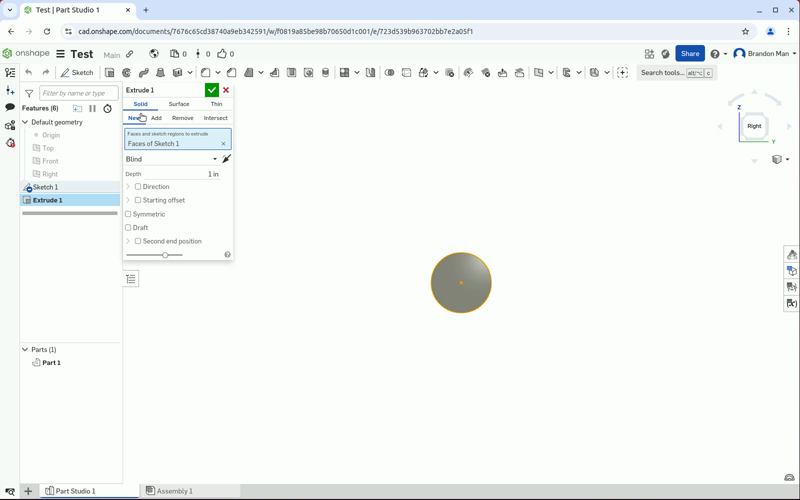
mouse_move(137, 120)
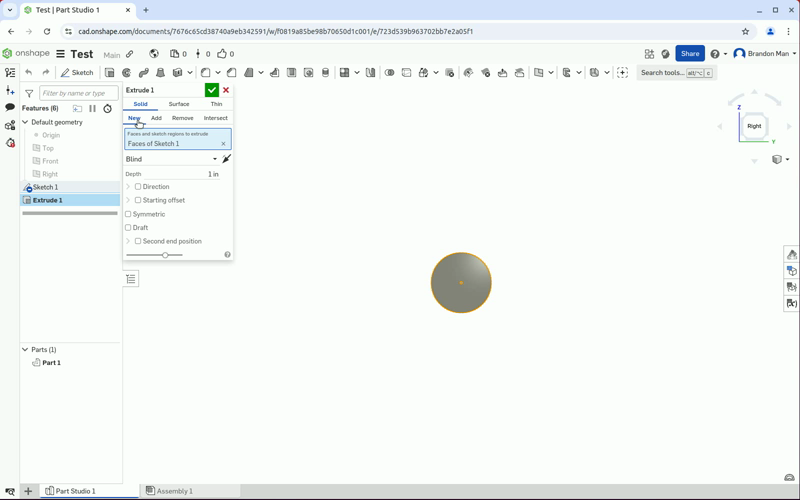
click(137, 120)
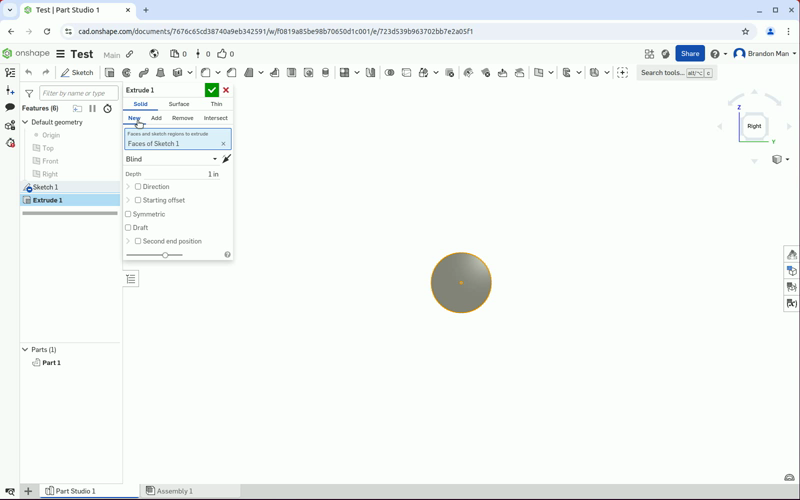
key(tab, 4)
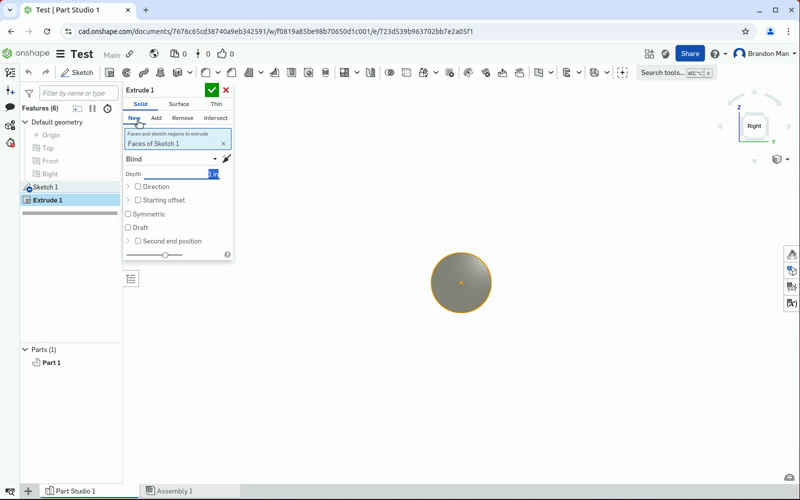
text(2.648)
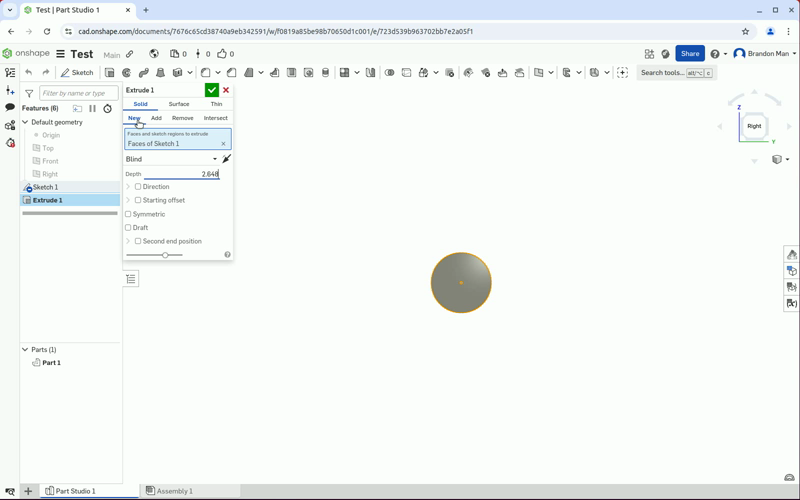
key(enter)
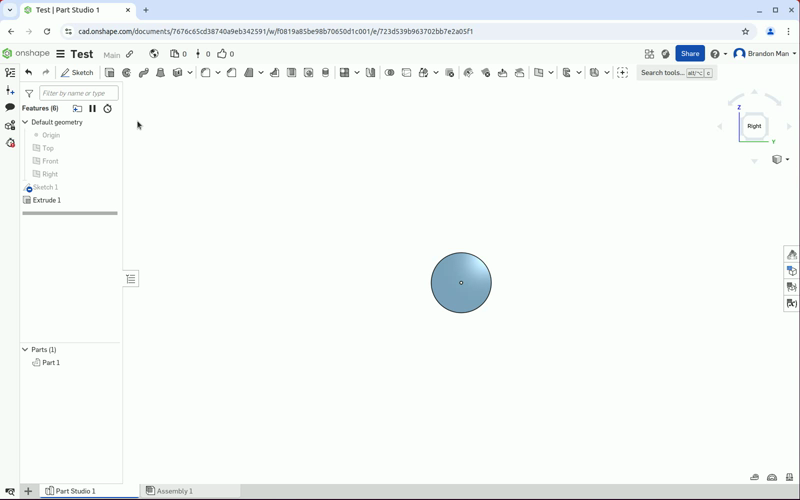
key(shift+h)
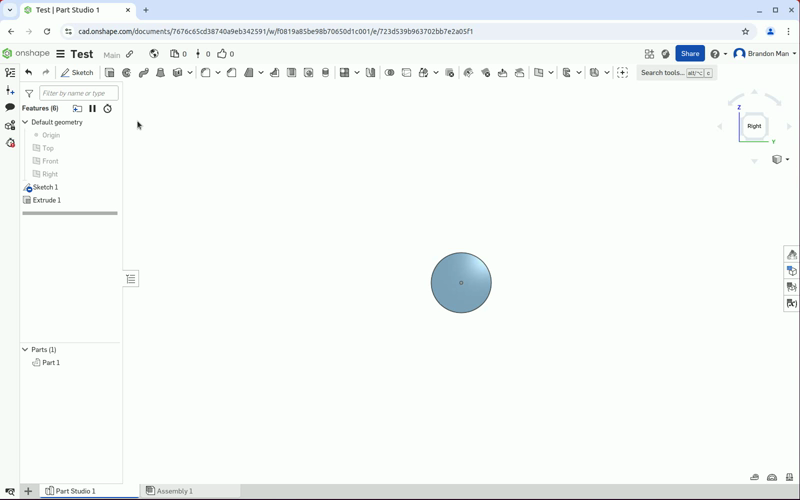
key(shift+h)
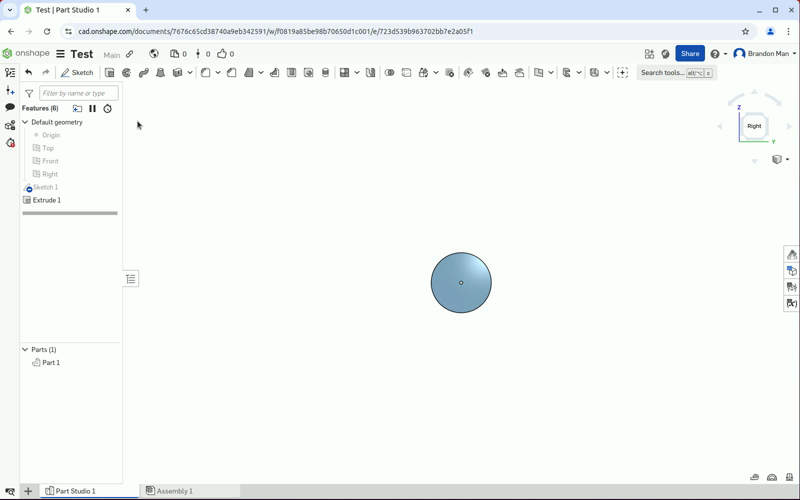
mouse_move(73, 189)
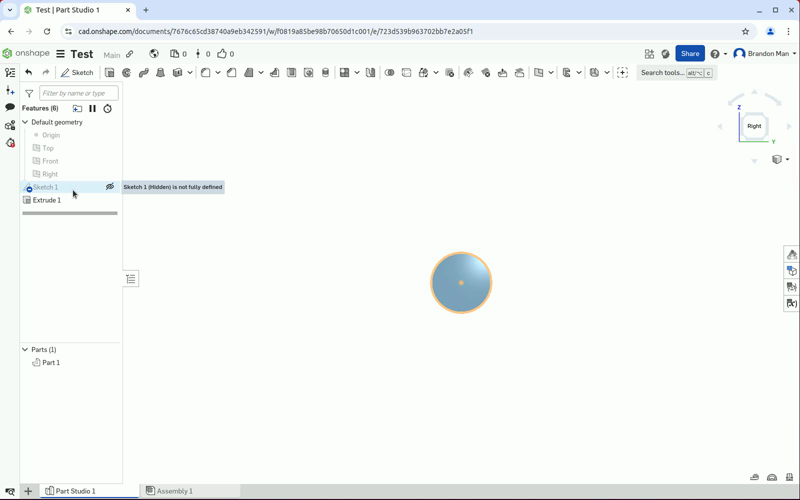
click(73, 189)
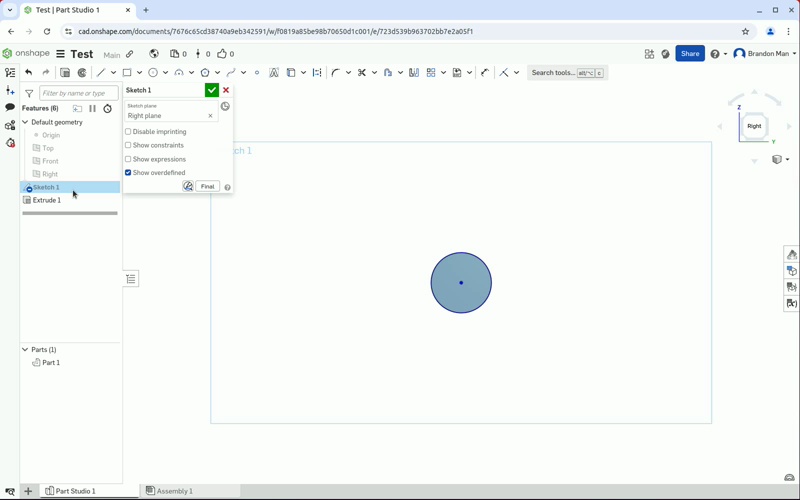
mouse_move(229, 92)
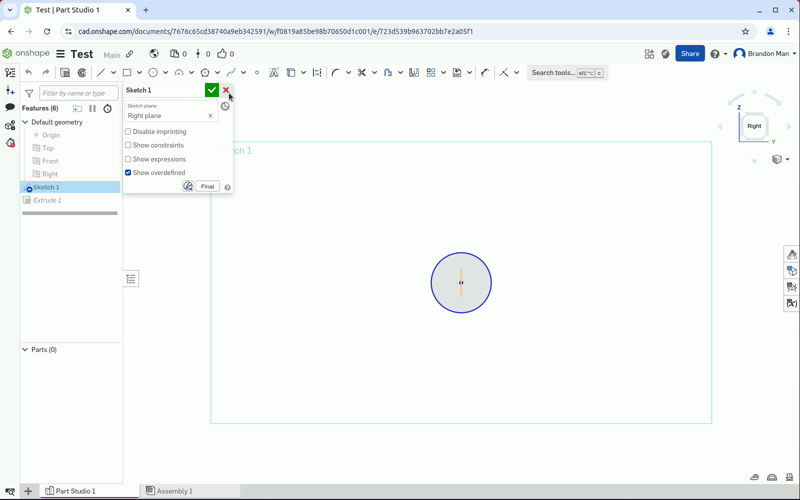
click(229, 92)
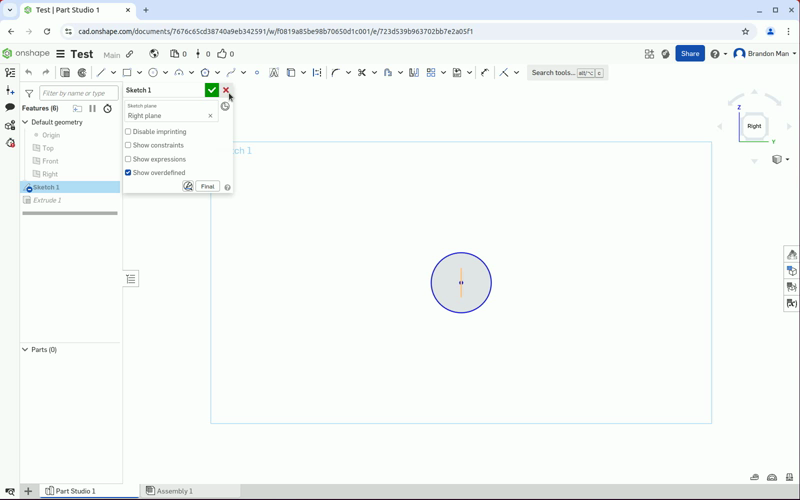
key(shift+s)
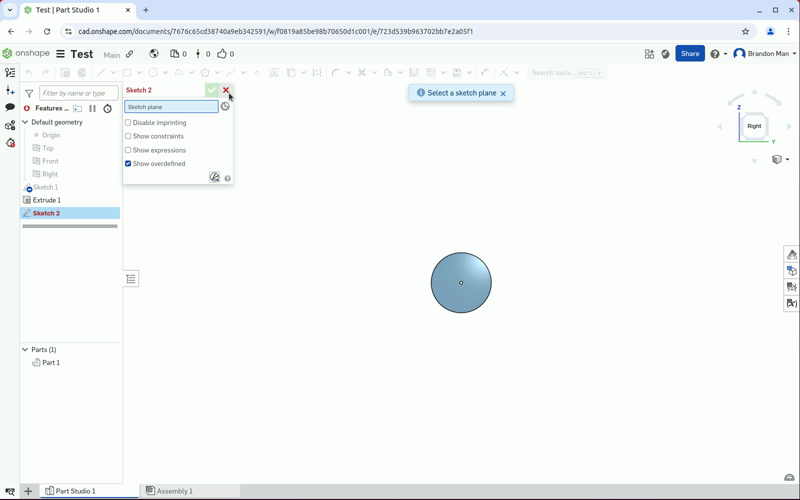
mouse_move(73, 176)
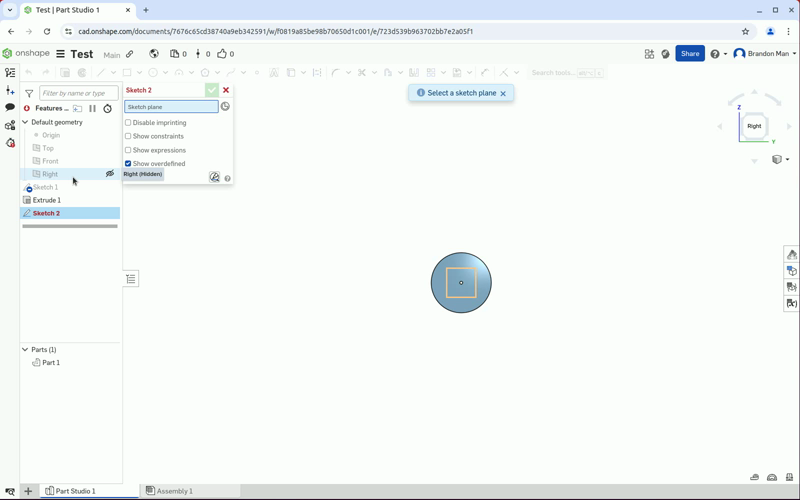
click(73, 176)
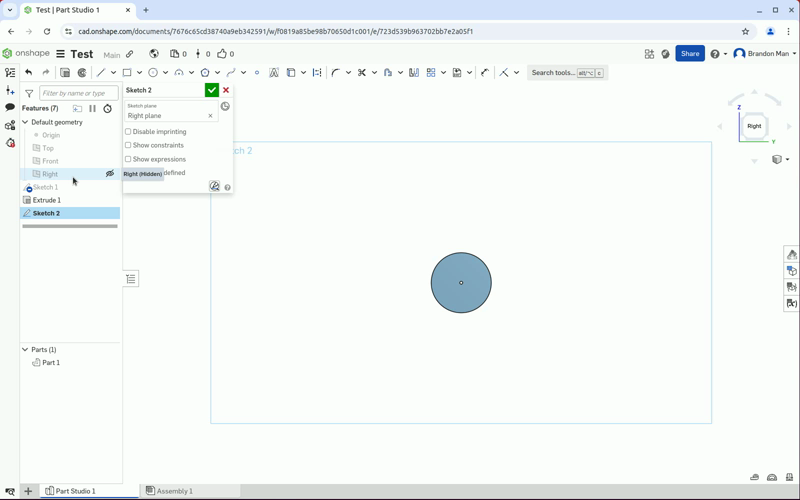
mouse_move(73, 352)
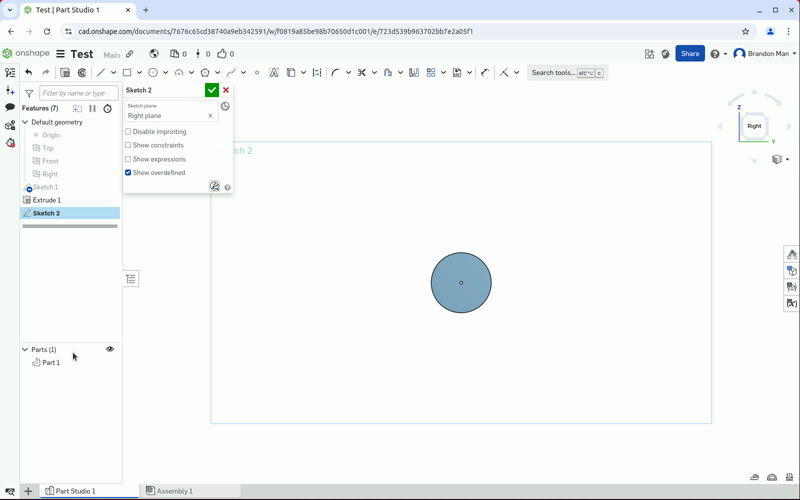
key(y)
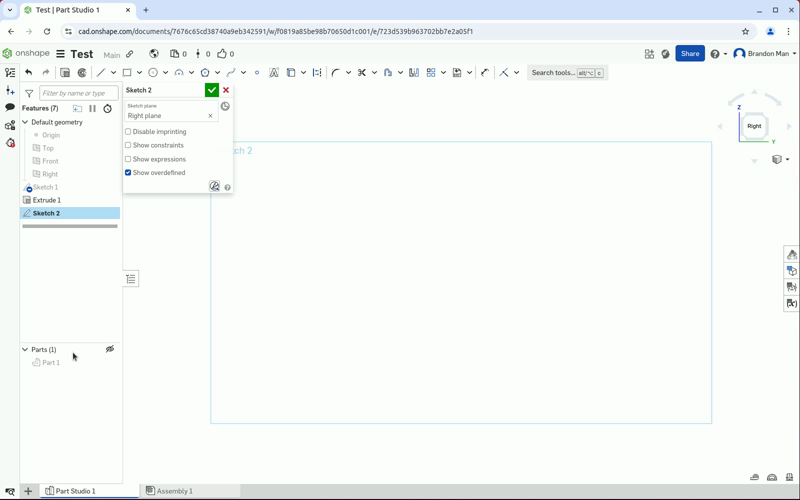
key(c)
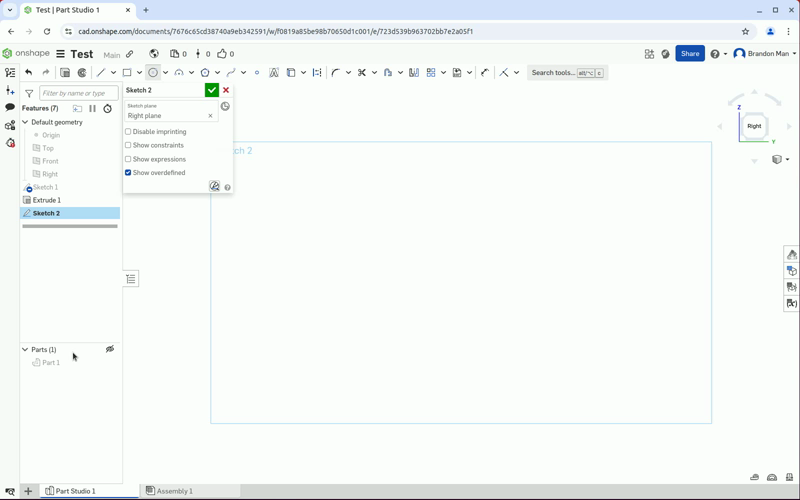
key_down(shift)
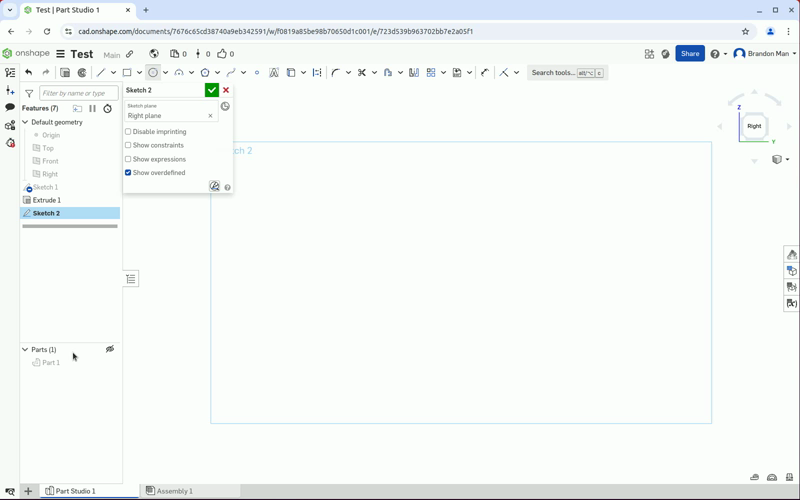
mouse_move(383, 282)
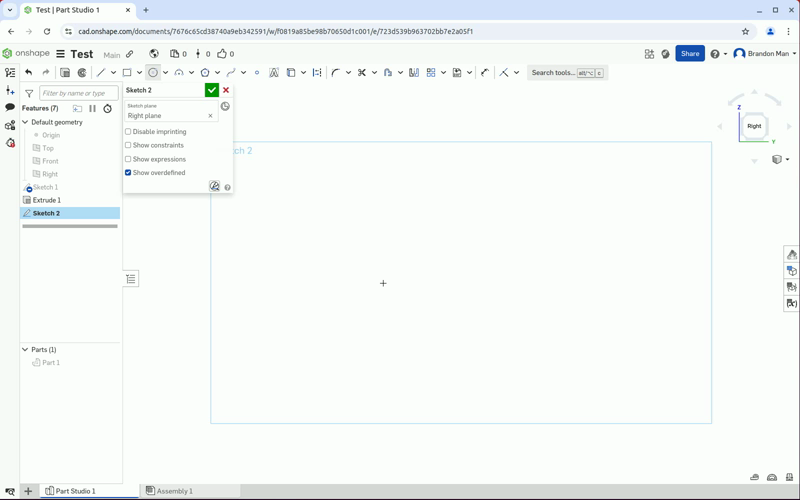
click(383, 282)
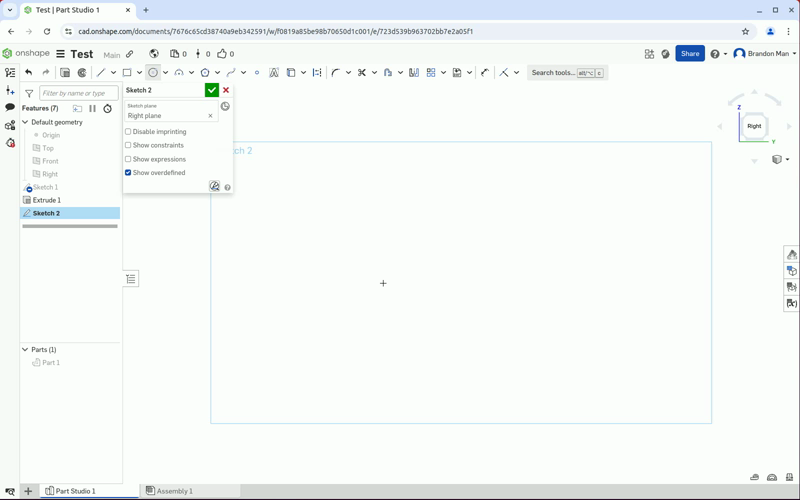
key_up(shift)
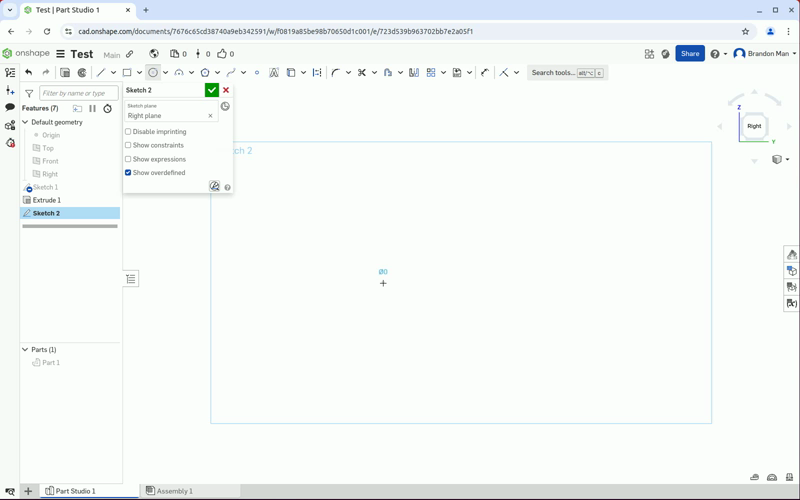
mouse_move(398, 282)
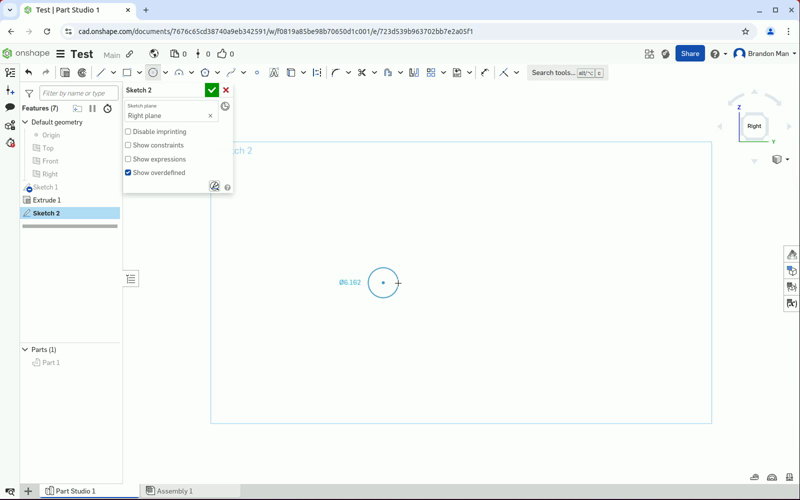
click(398, 282)
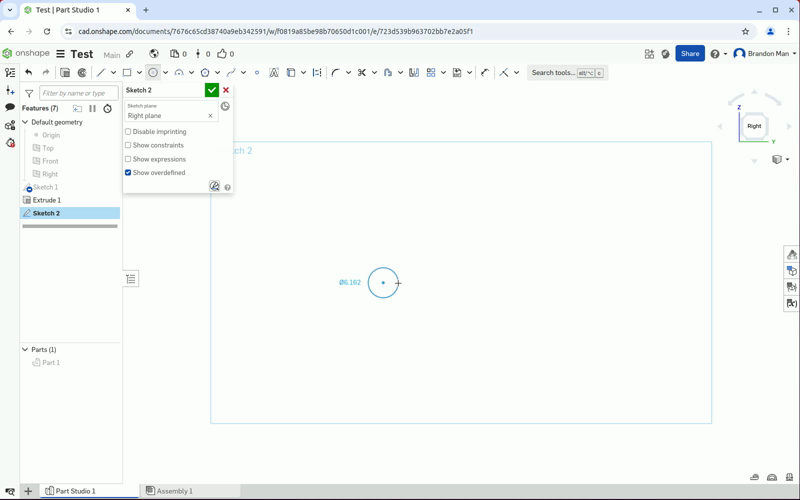
key(esc)
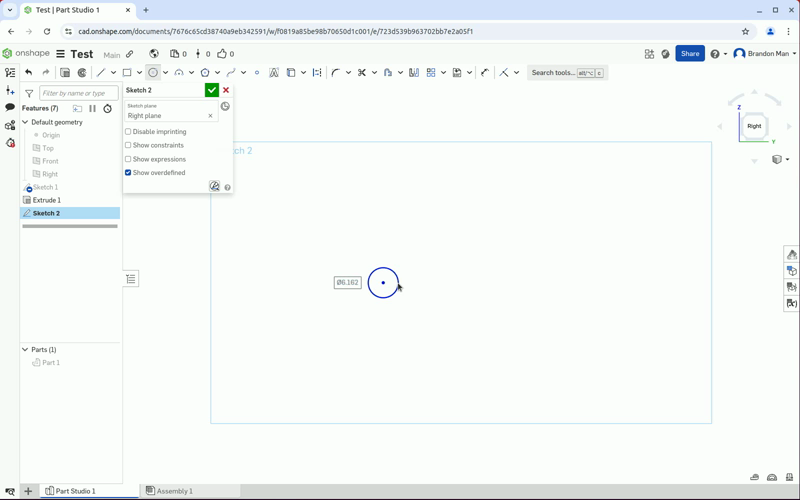
key(c)
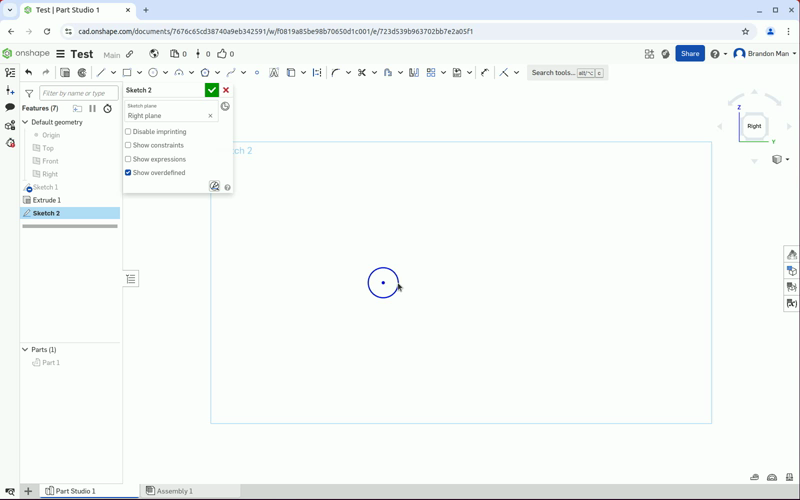
key_down(shift)
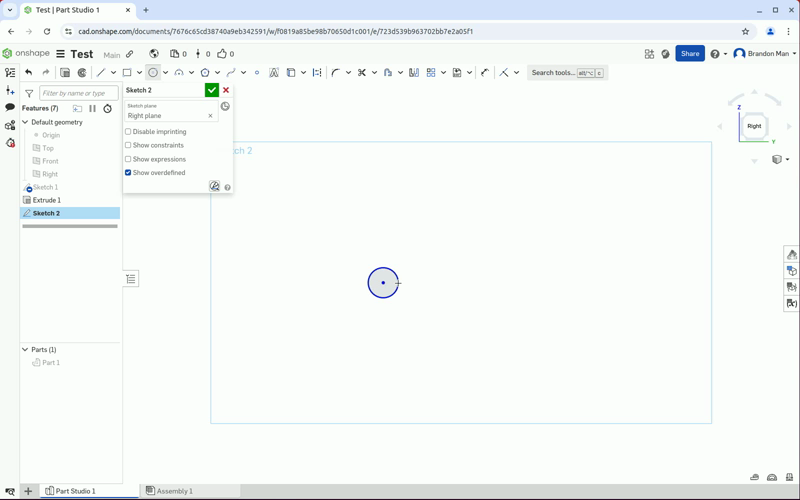
mouse_move(383, 282)
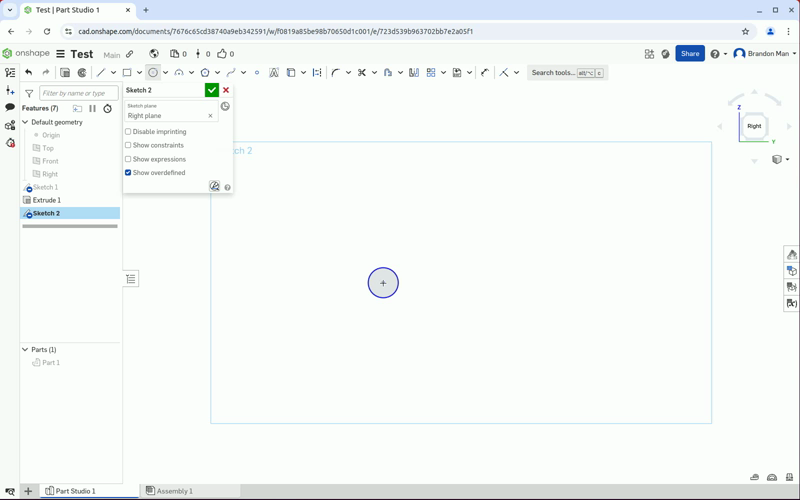
click(383, 282)
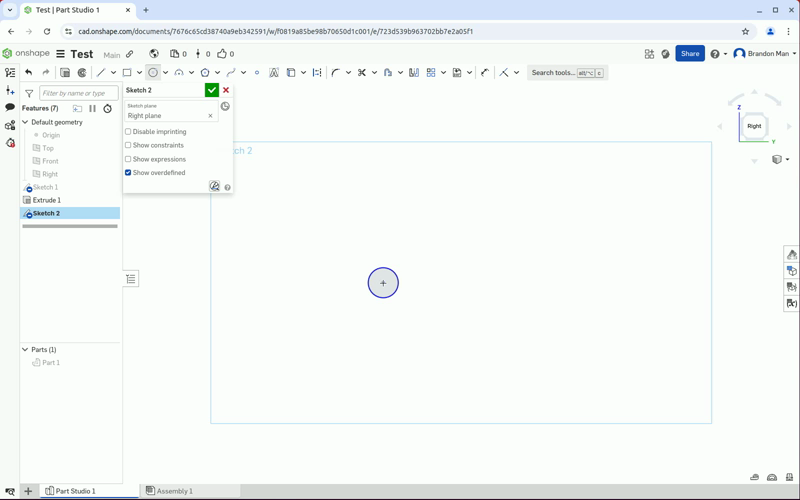
key_up(shift)
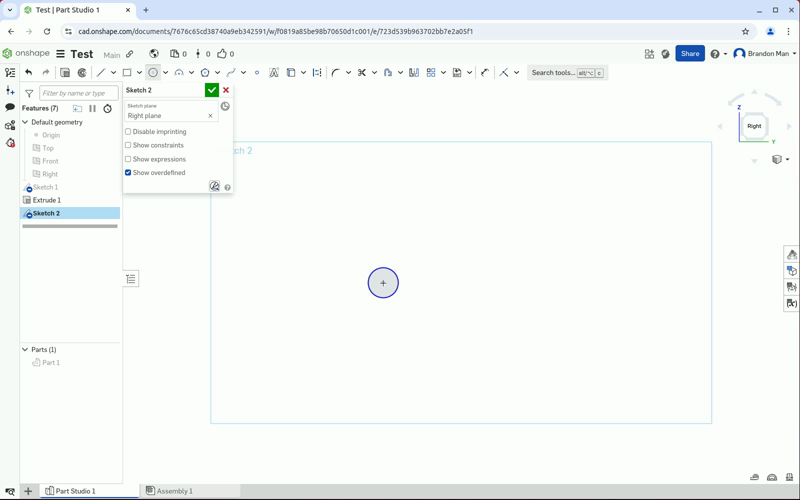
mouse_move(384, 282)
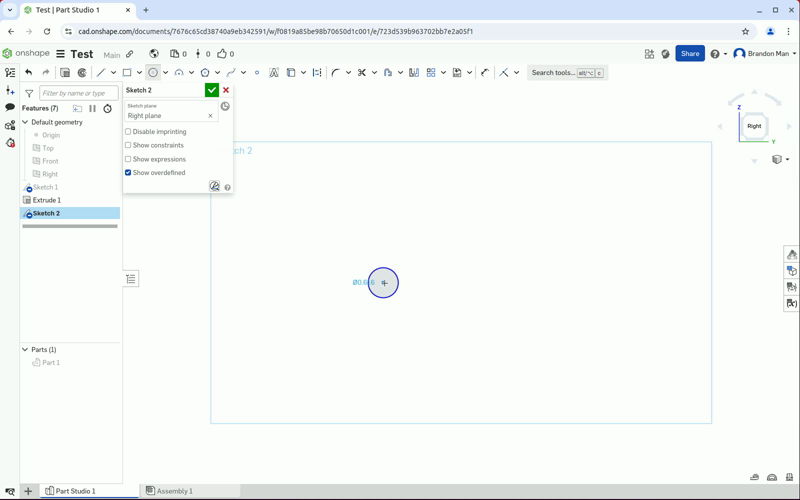
scroll(6)
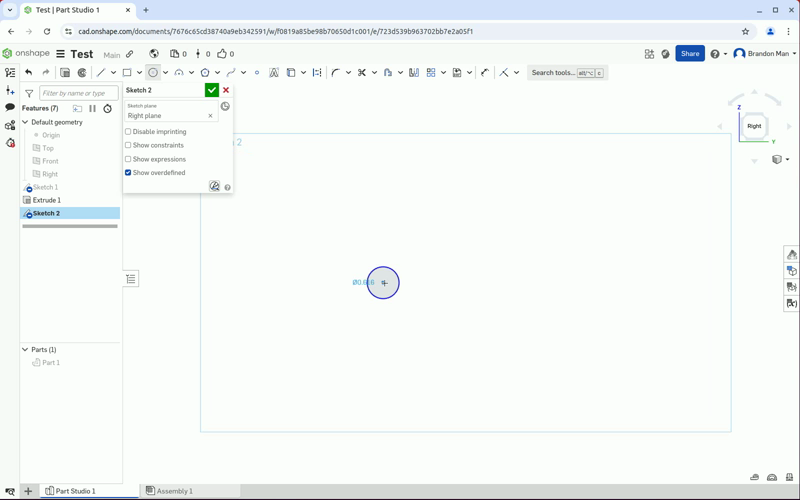
scroll(6)
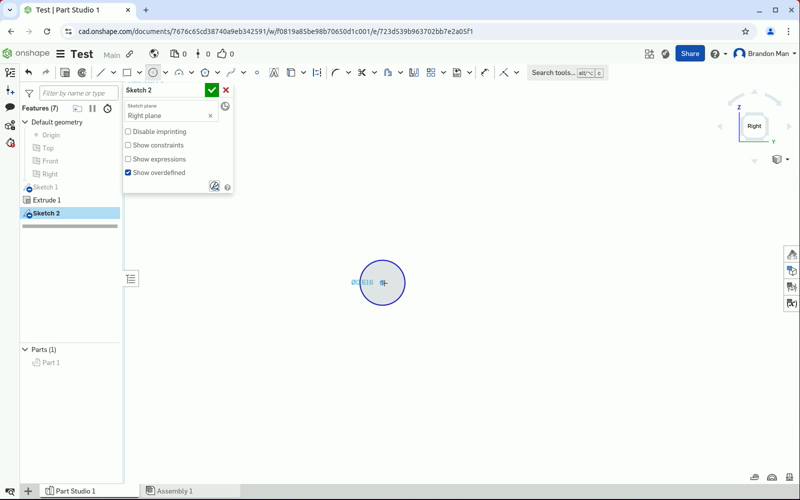
scroll(6)
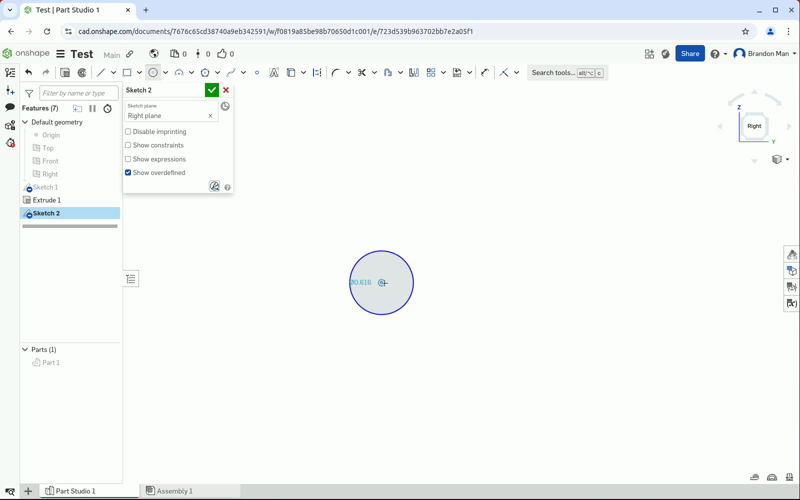
scroll(6)
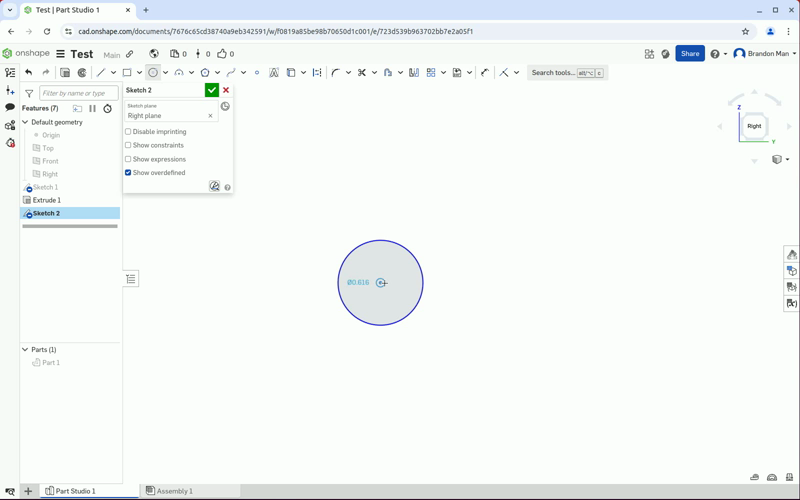
scroll(6)
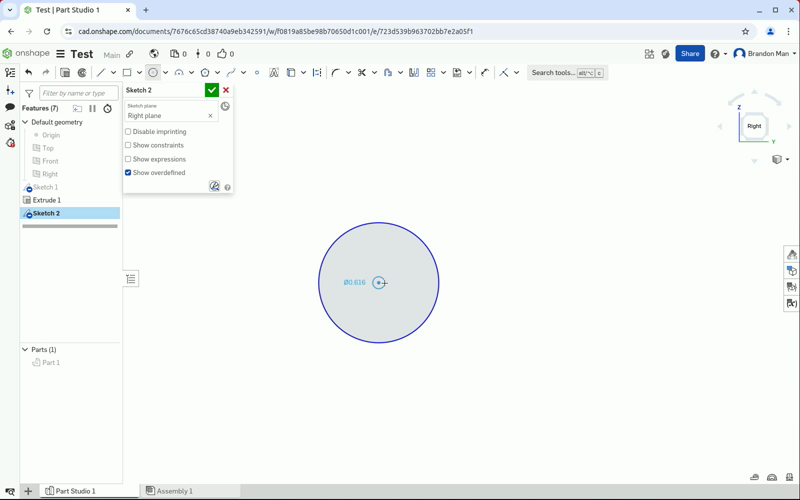
scroll(6)
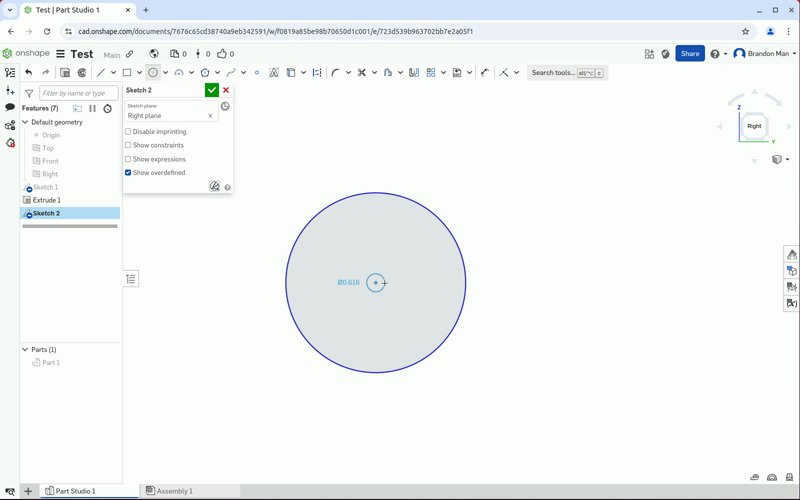
scroll(6)
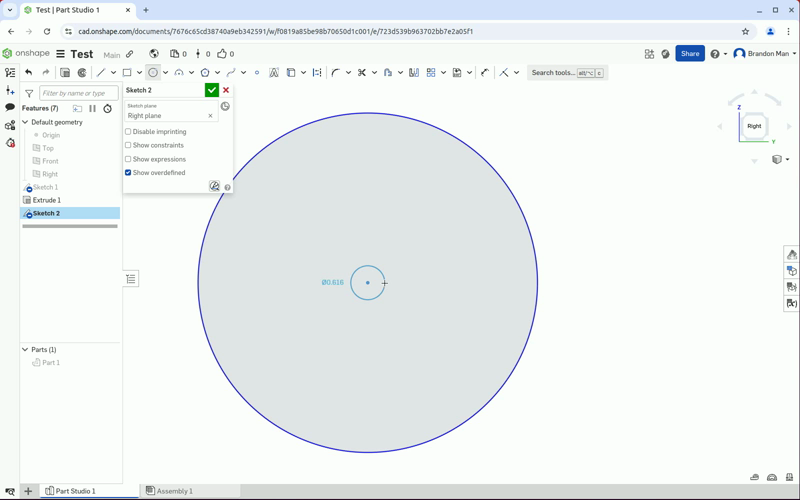
click(384, 282)
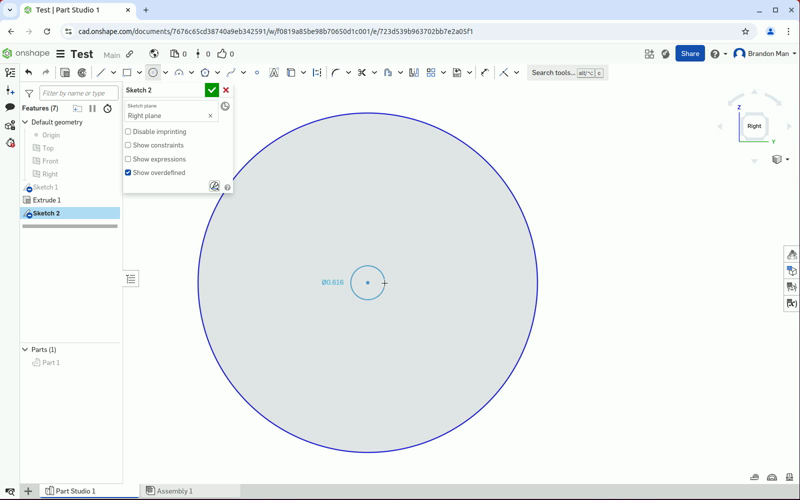
scroll(-6)
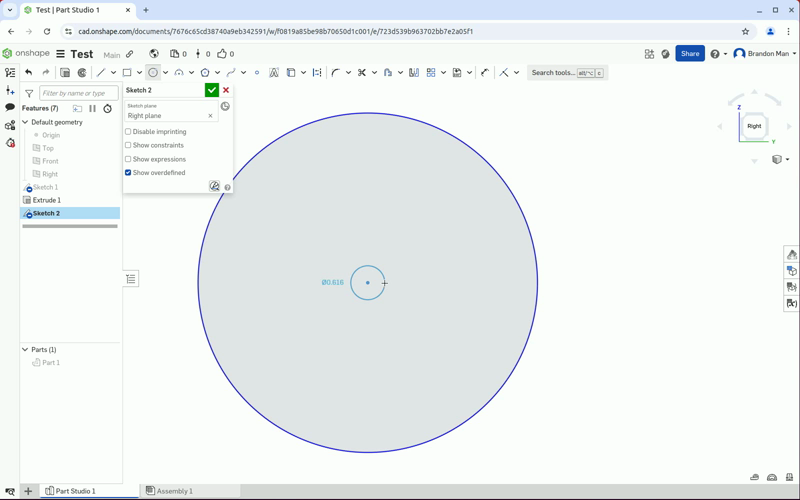
scroll(-6)
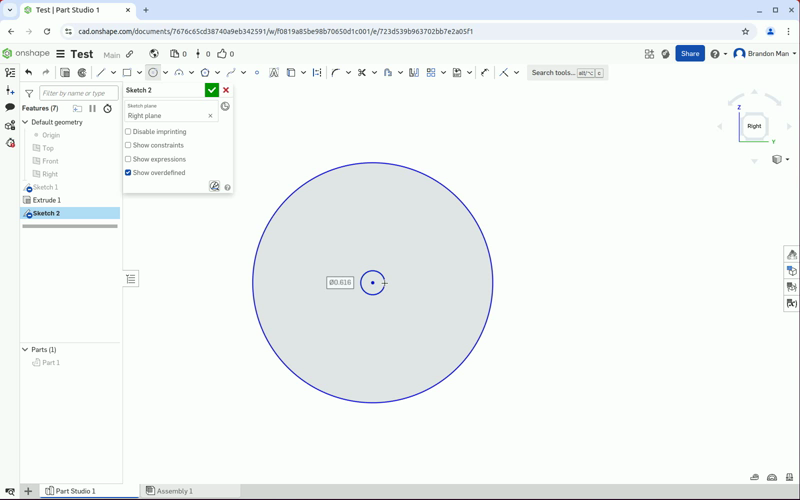
scroll(-6)
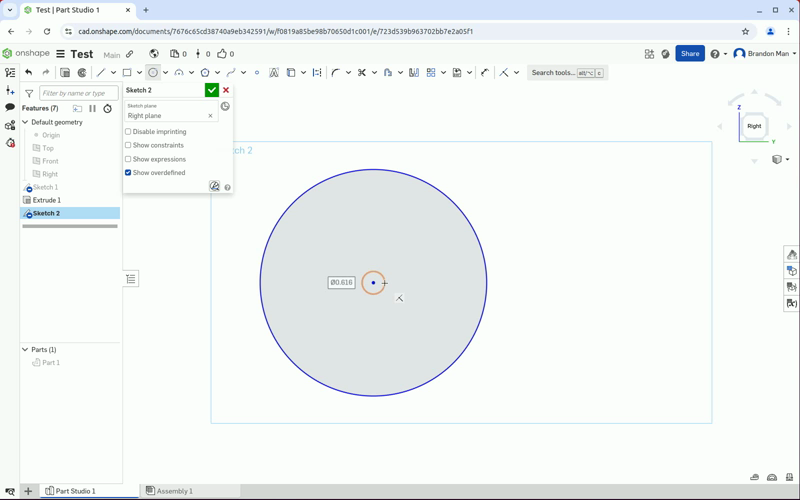
scroll(-6)
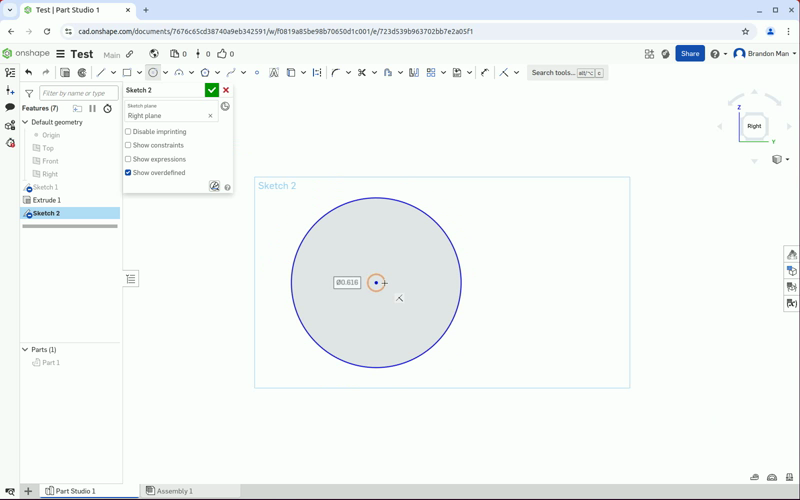
scroll(-6)
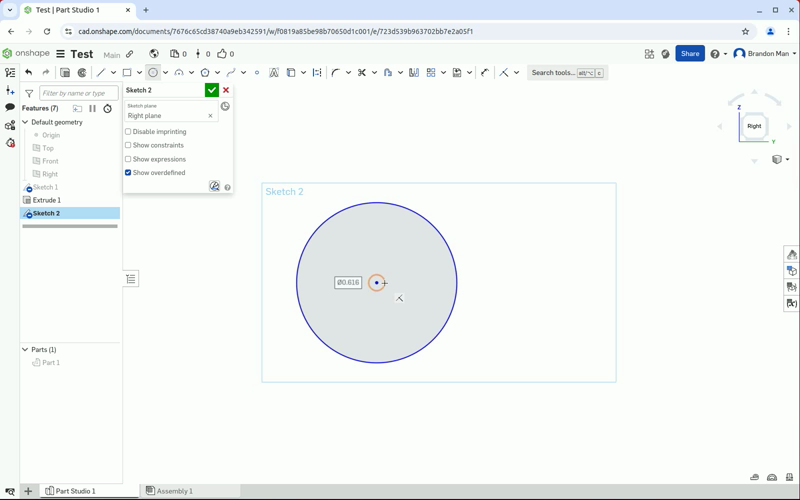
scroll(-6)
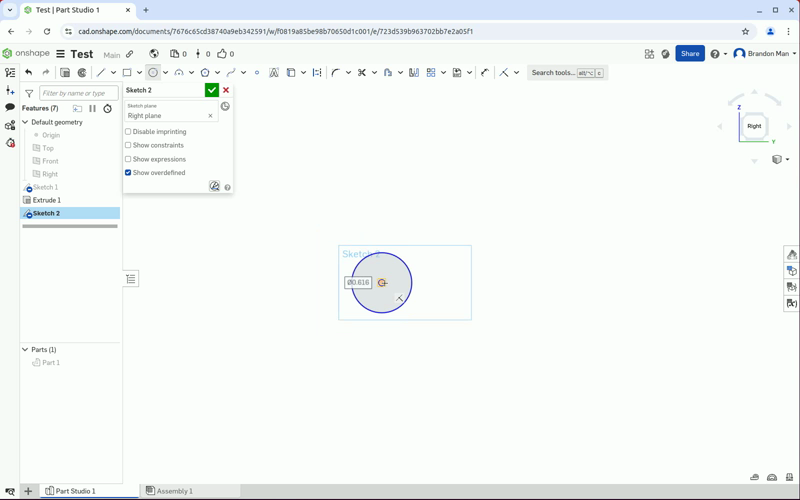
scroll(-6)
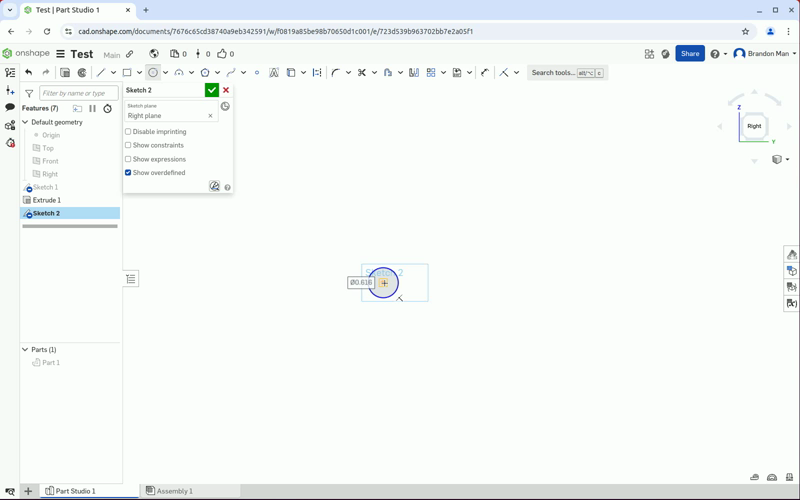
key(esc)
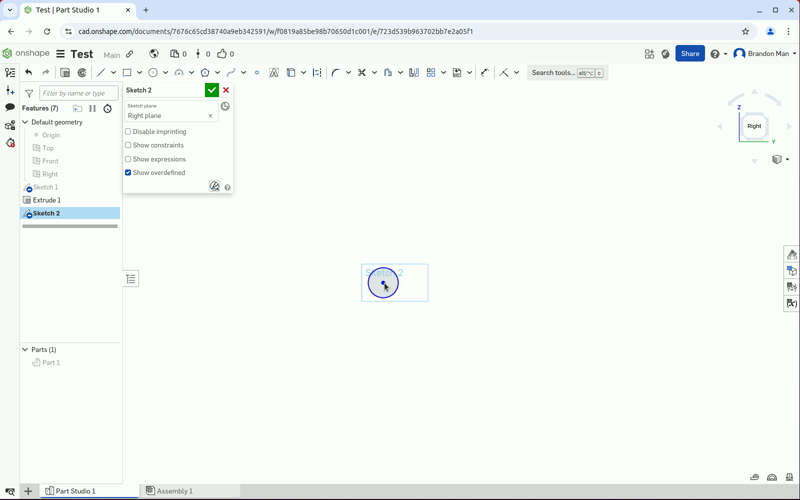
mouse_move(387, 272)
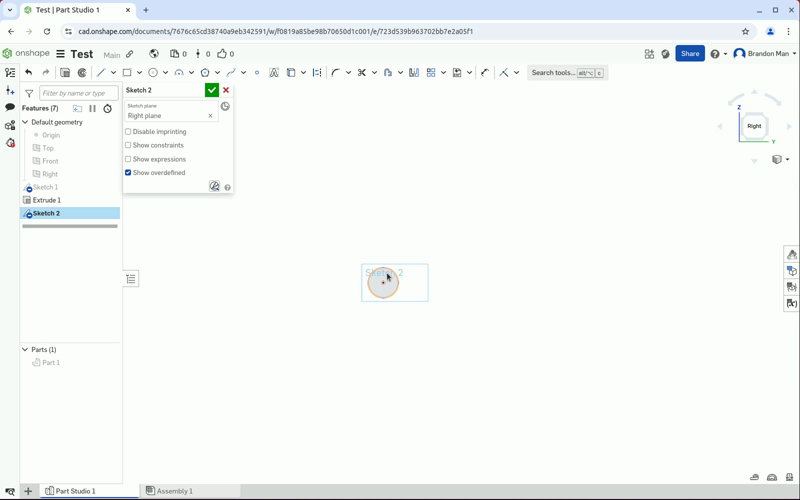
scroll(6)
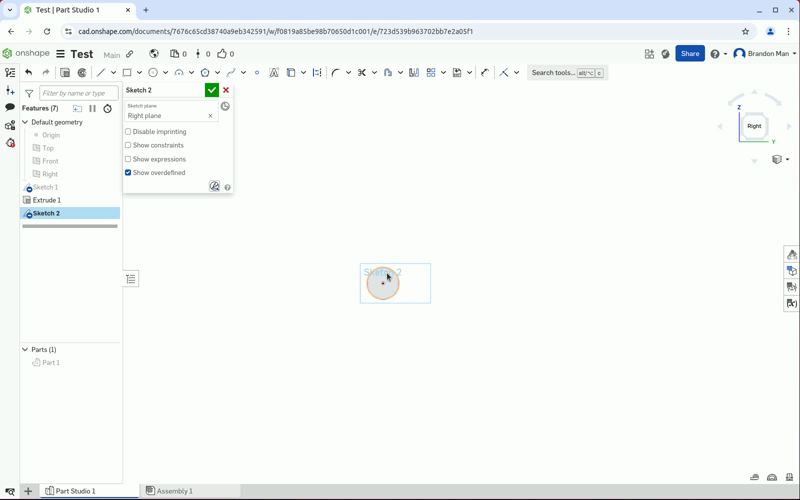
scroll(6)
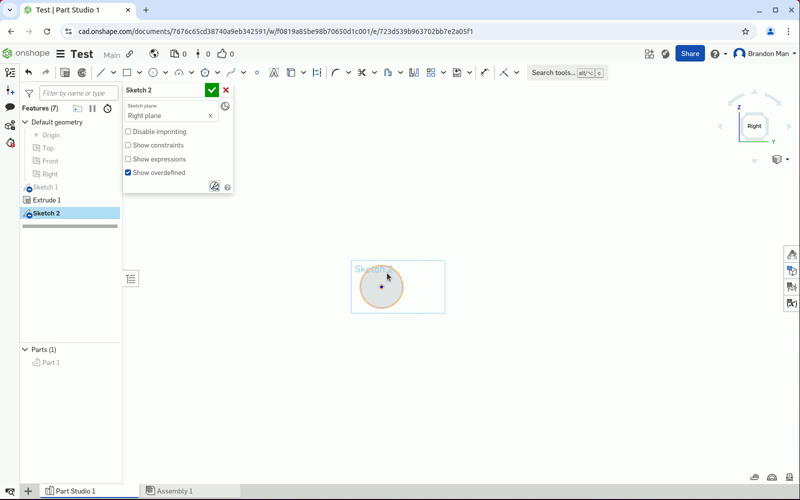
scroll(6)
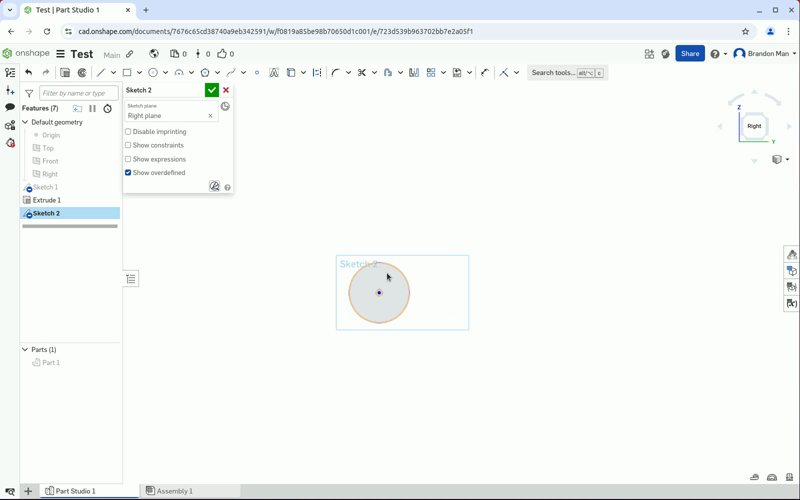
scroll(6)
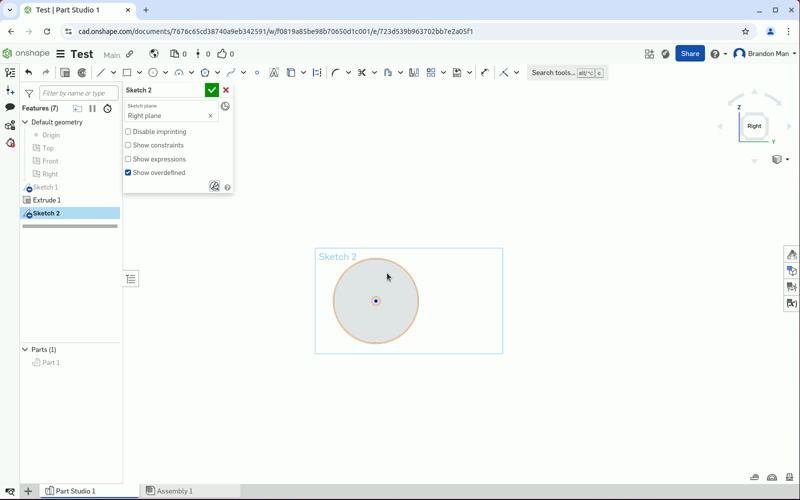
scroll(6)
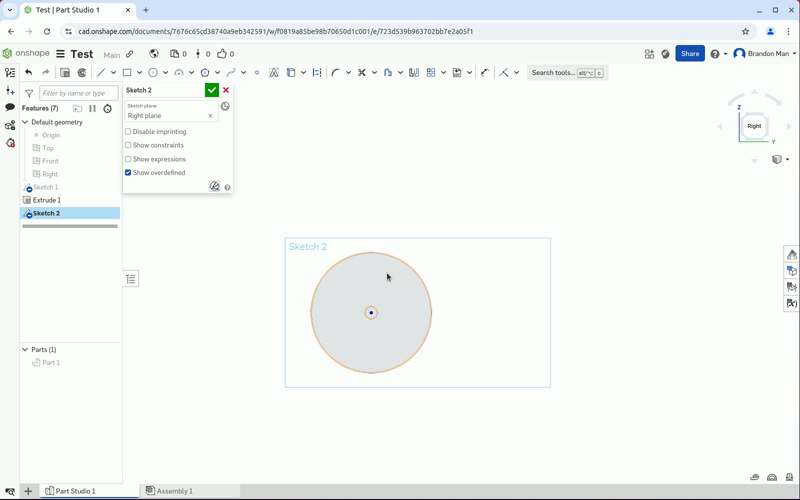
scroll(6)
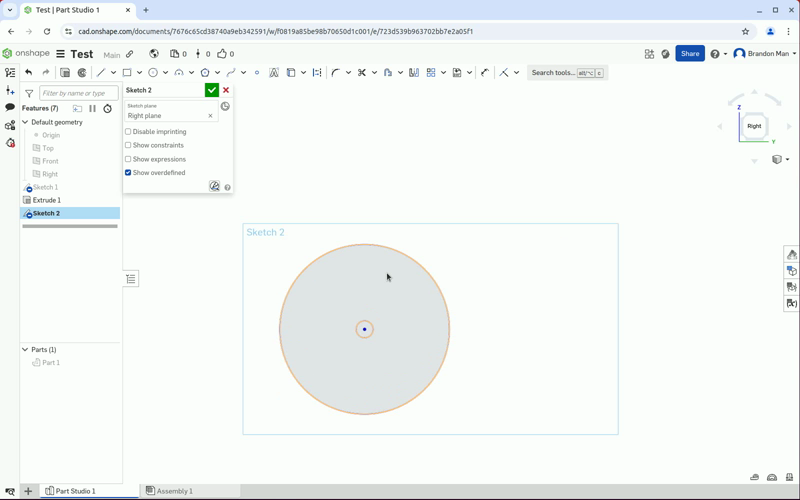
scroll(6)
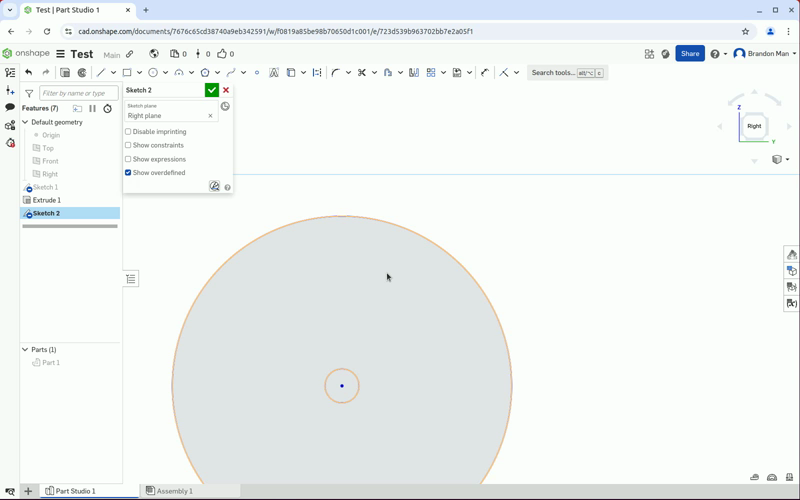
click(387, 272)
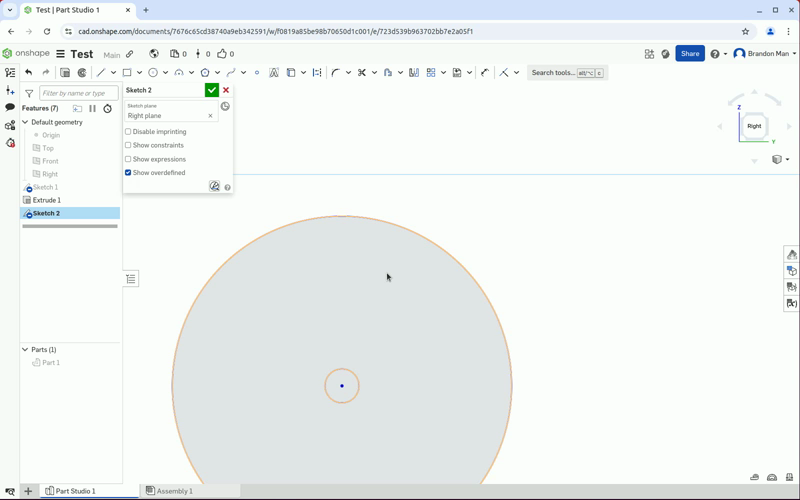
scroll(-6)
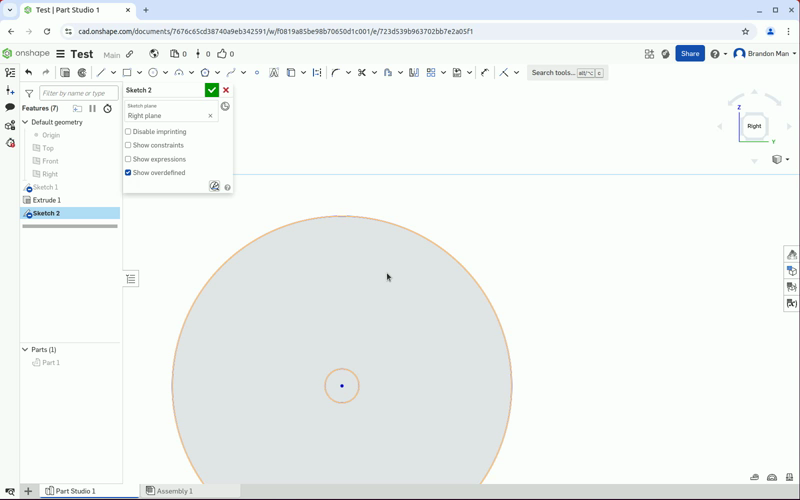
scroll(-6)
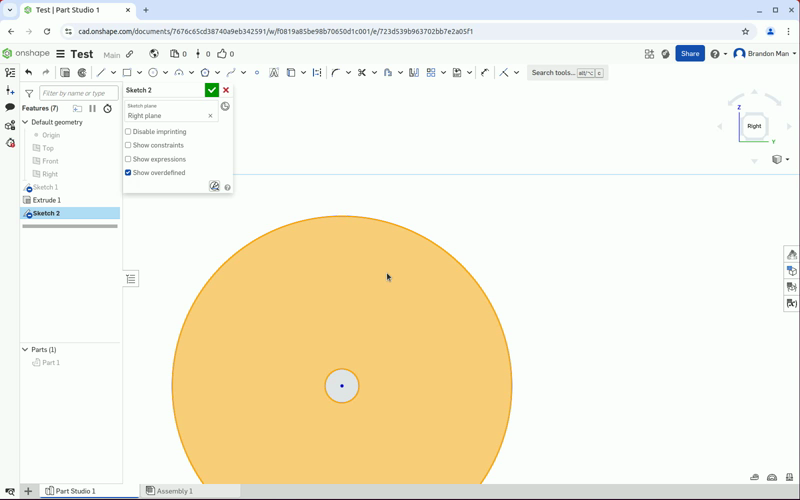
scroll(-6)
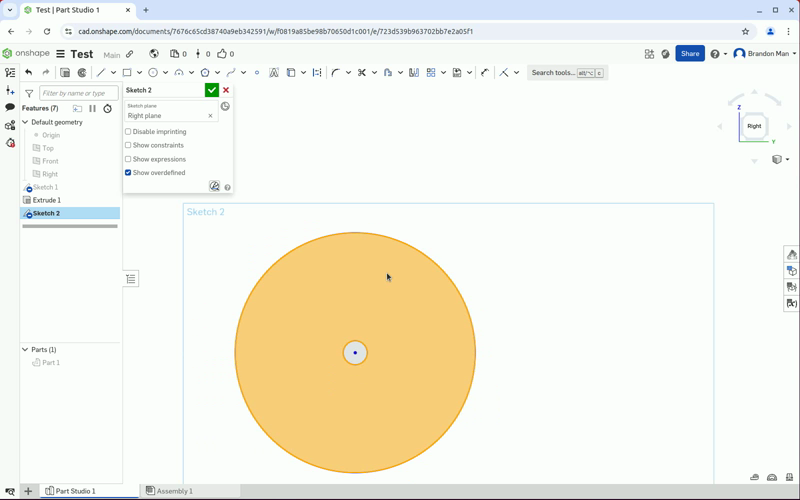
scroll(-6)
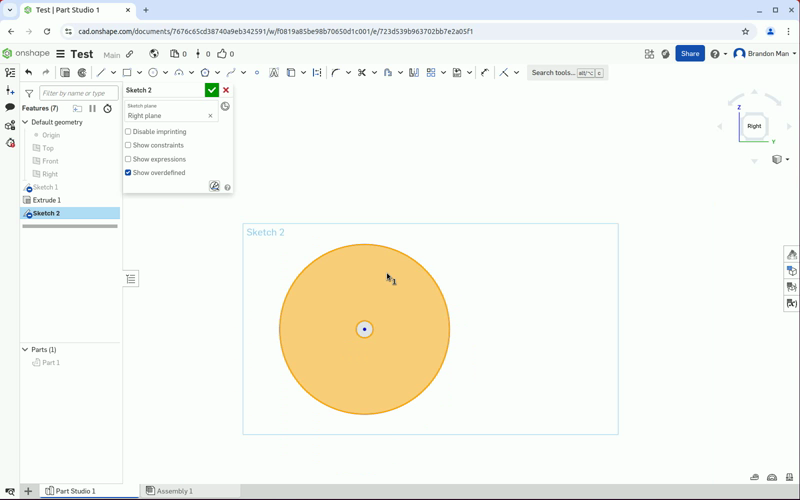
scroll(-6)
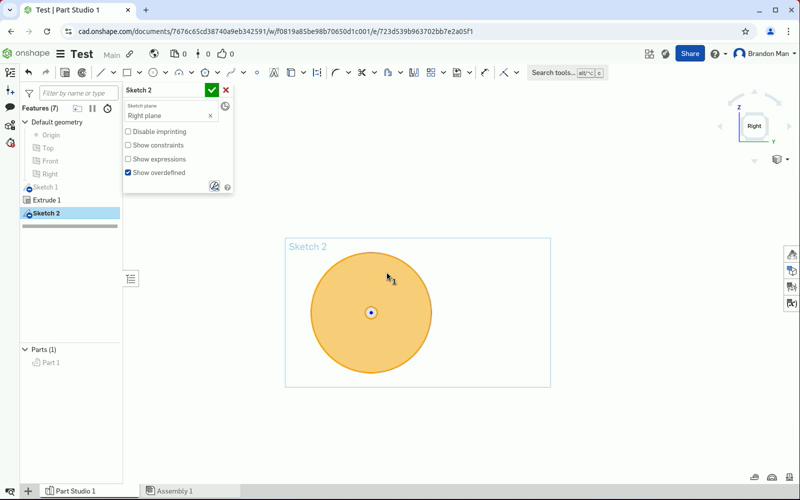
scroll(-6)
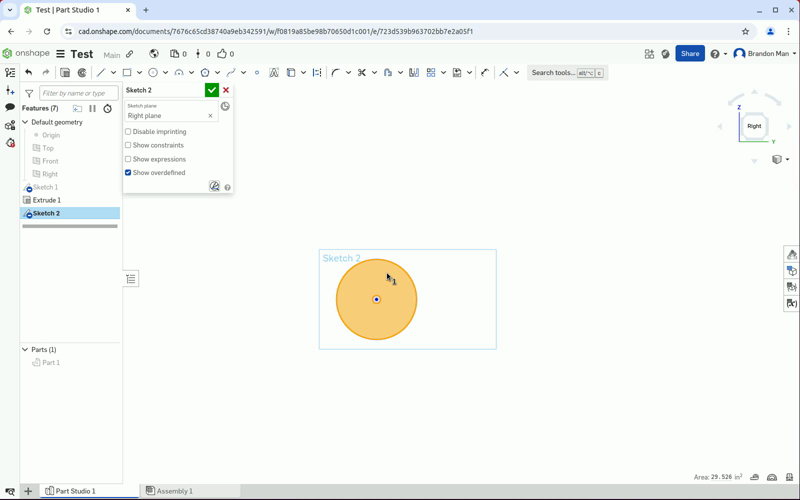
scroll(-6)
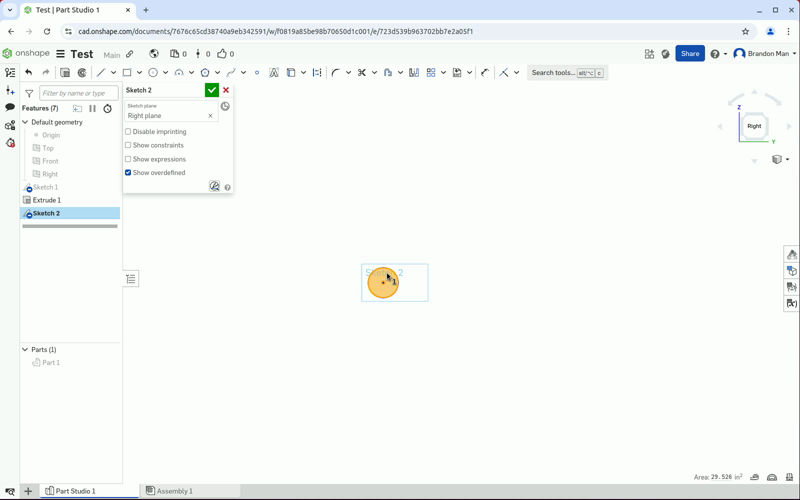
mouse_move(73, 352)
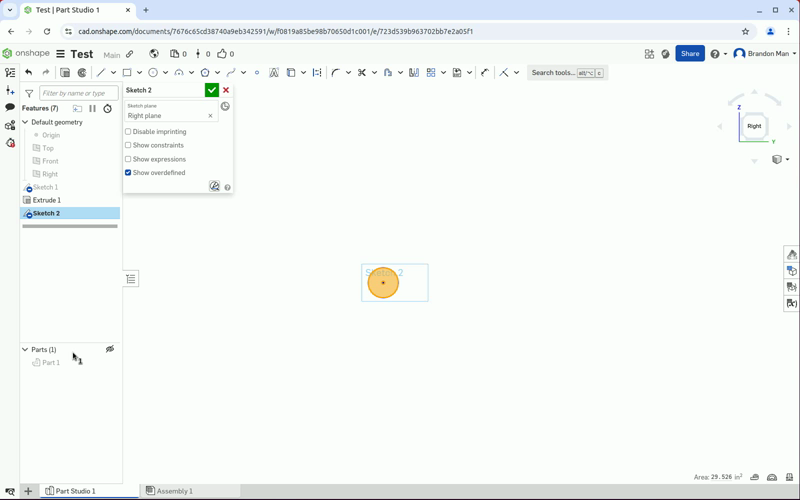
key(shift+y)
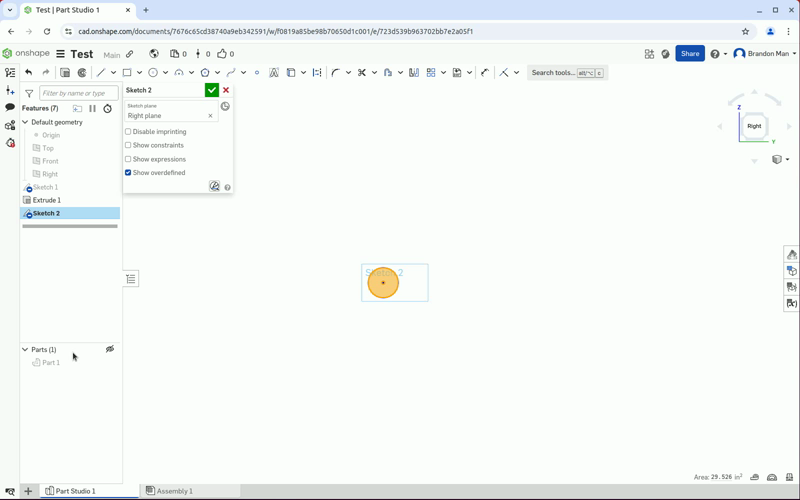
key(shift+e)
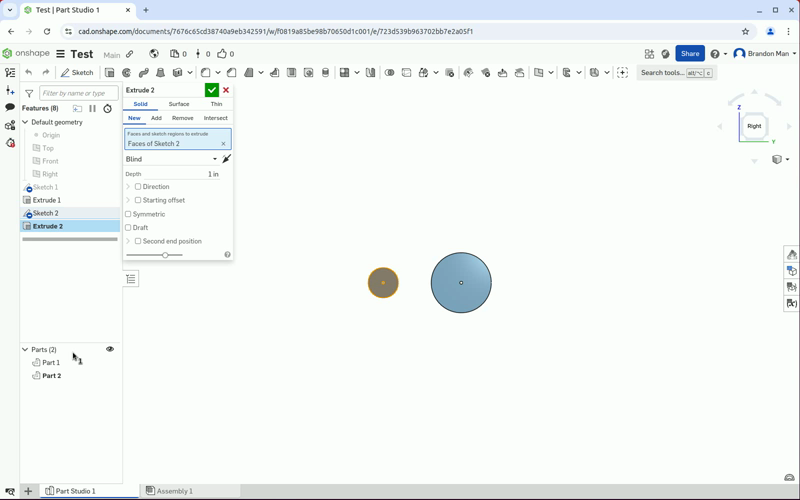
mouse_move(143, 106)
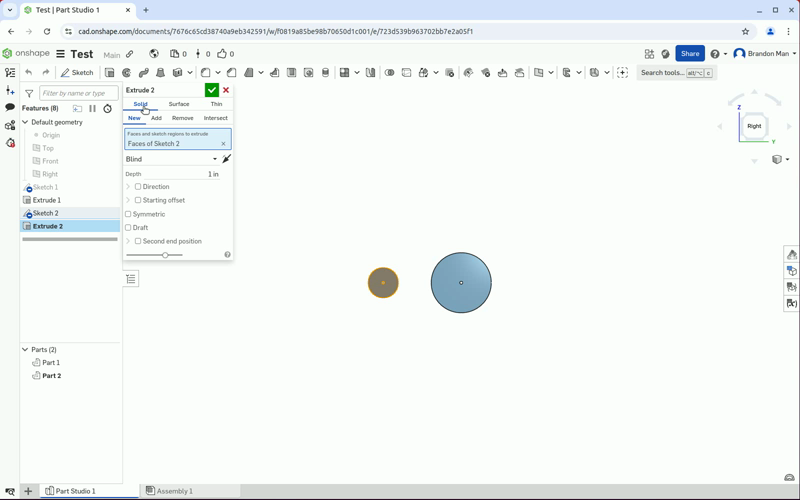
click(143, 106)
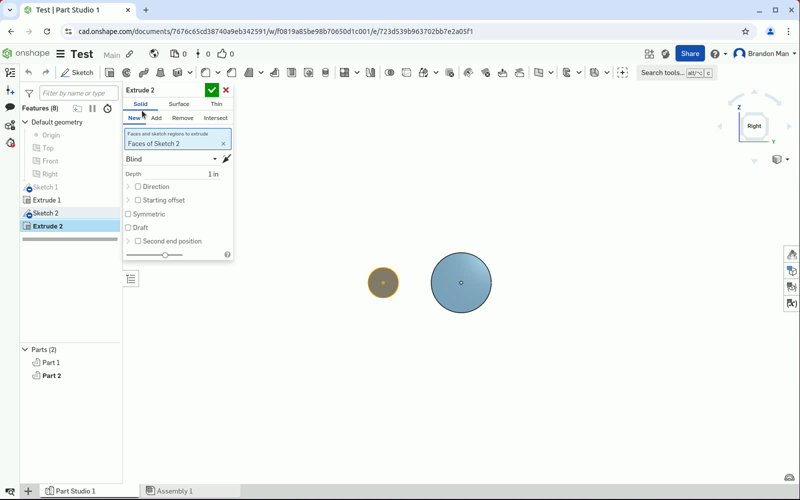
mouse_move(137, 120)
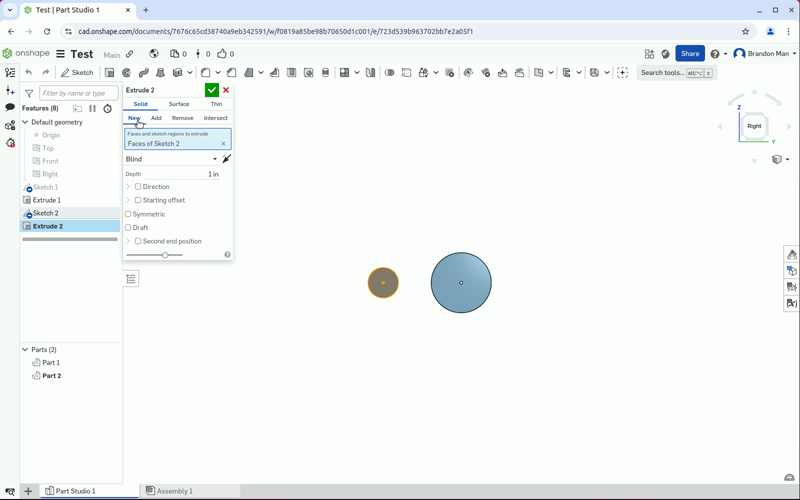
click(137, 120)
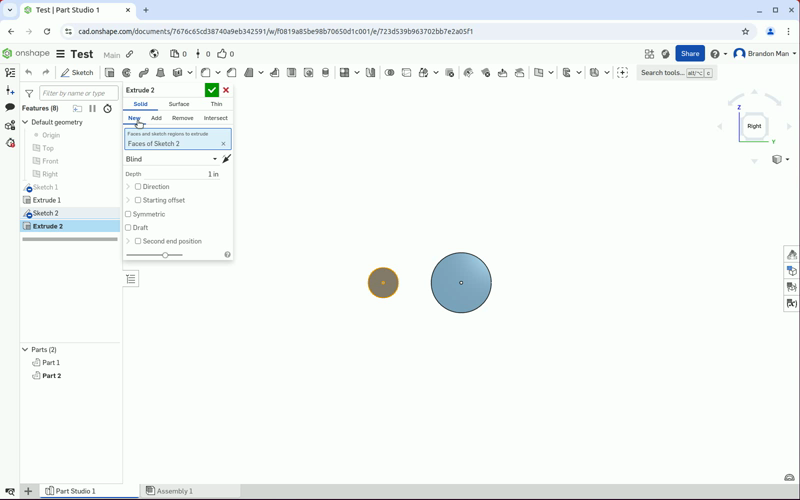
key(tab, 4)
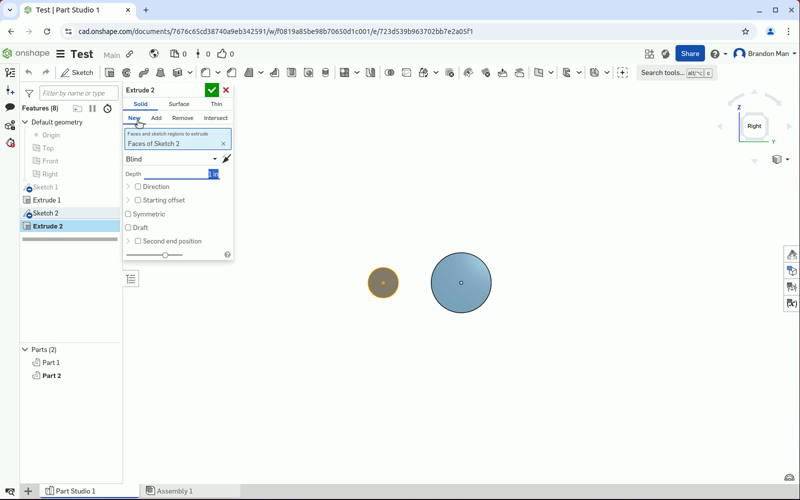
text(-5.055)
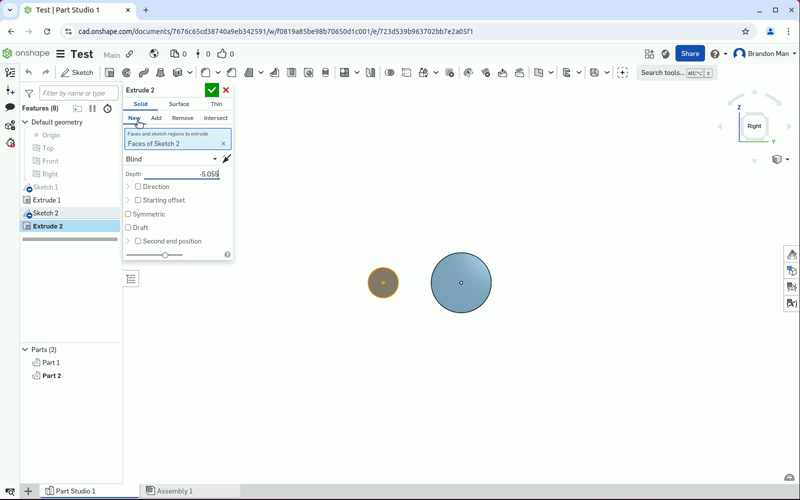
key(enter)
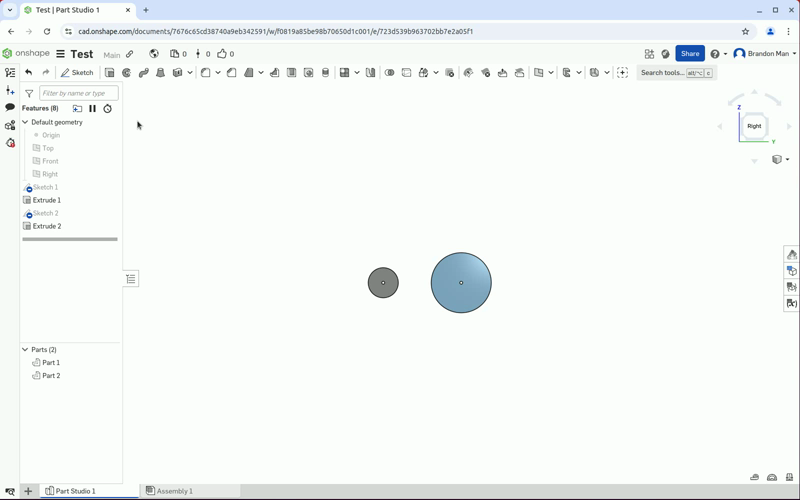
key(shift+h)
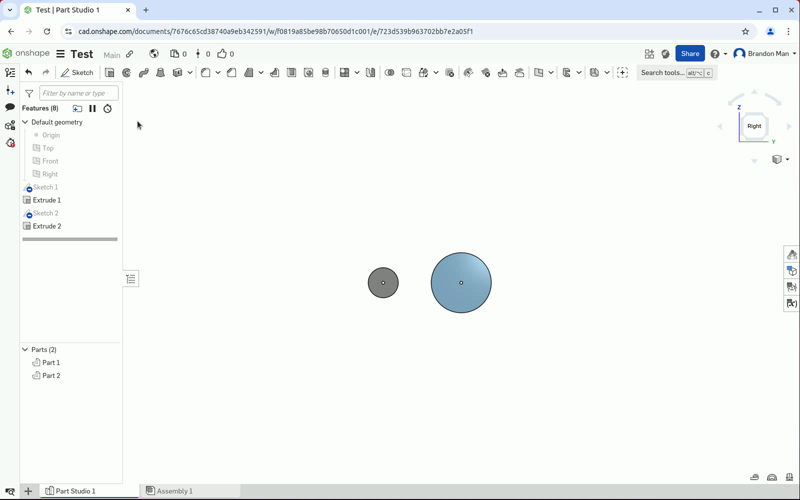
key(shift+h)
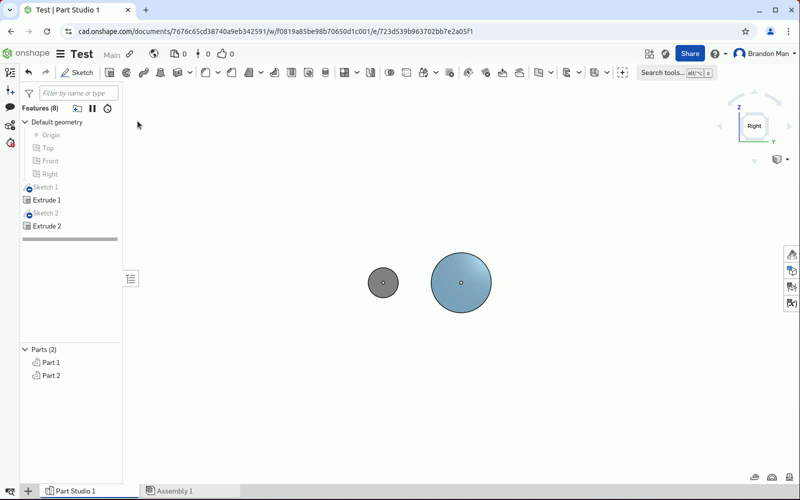
mouse_move(73, 189)
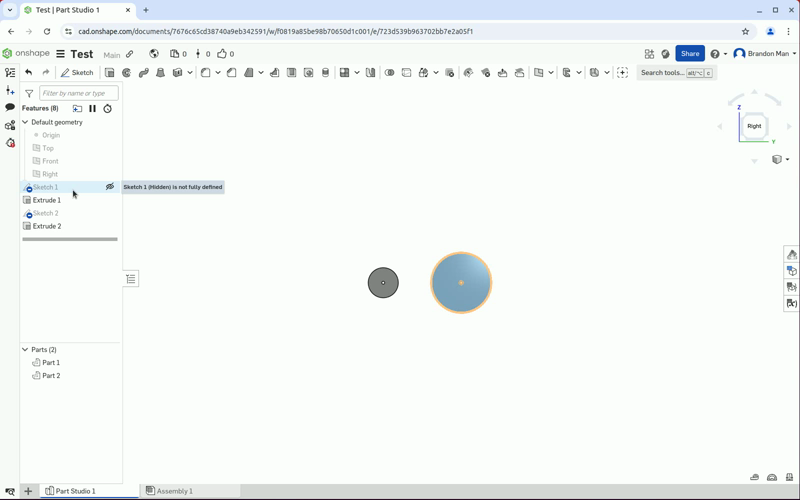
click(73, 189)
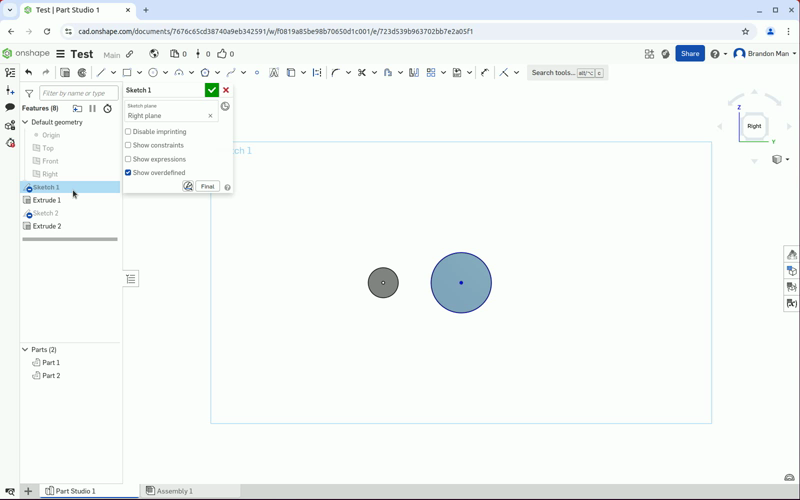
mouse_move(229, 92)
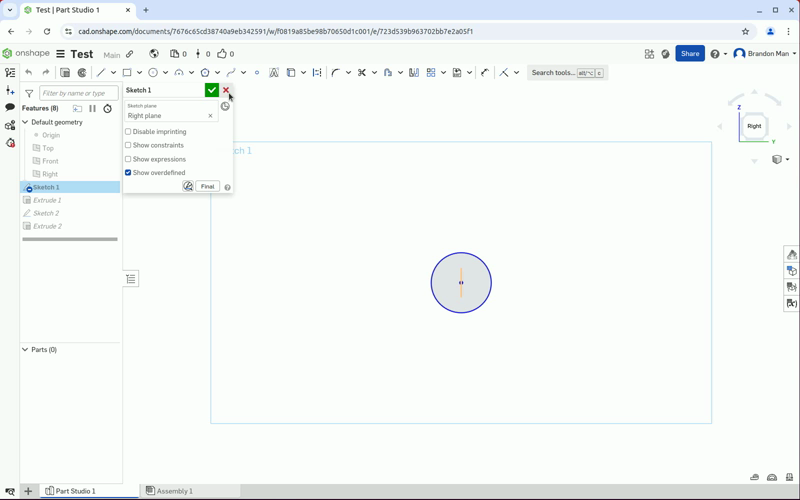
click(229, 92)
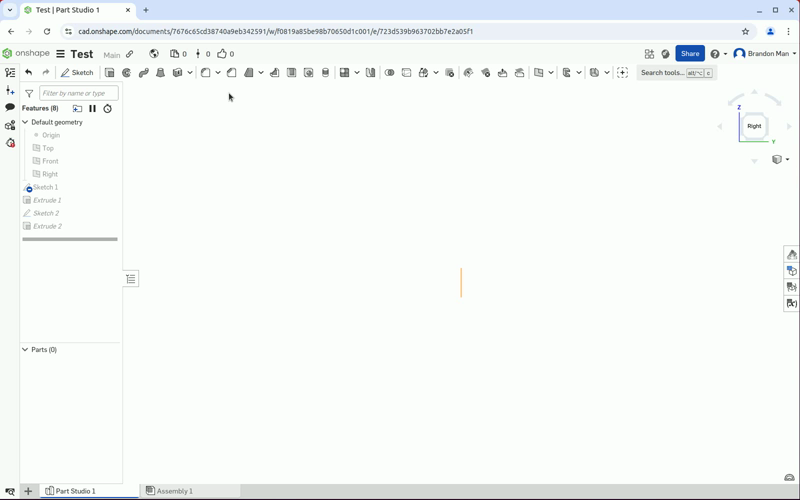
mouse_move(73, 352)
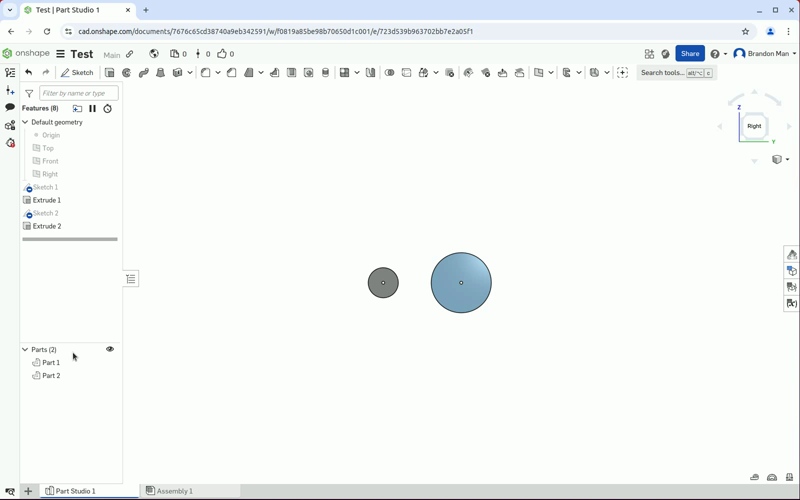
key(y)
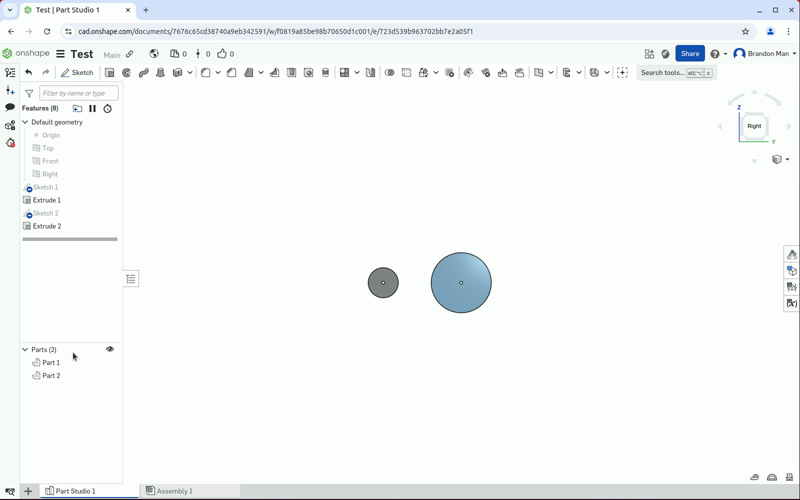
key(shift+p)
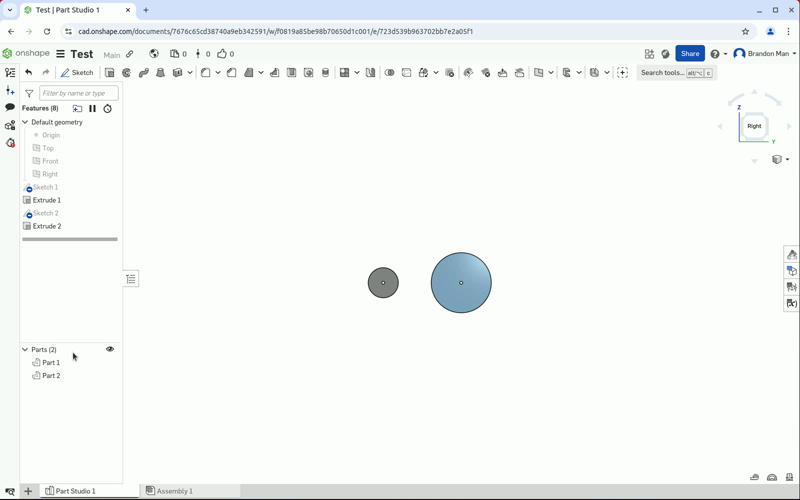
key(space)
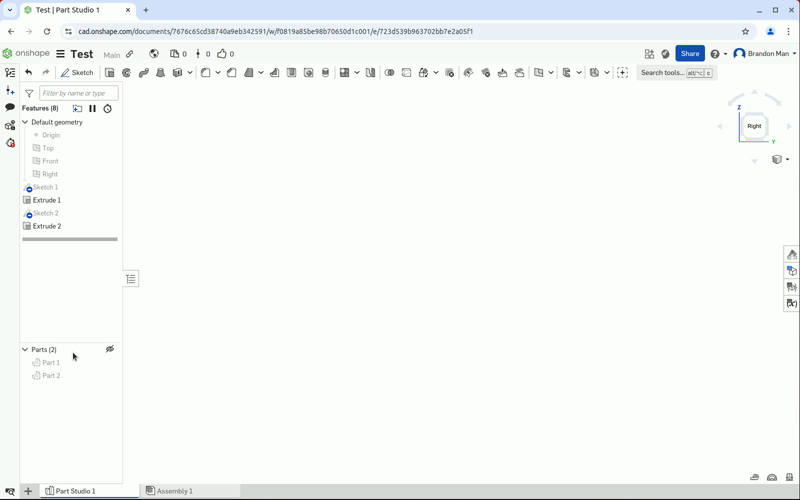
key_down(shift)
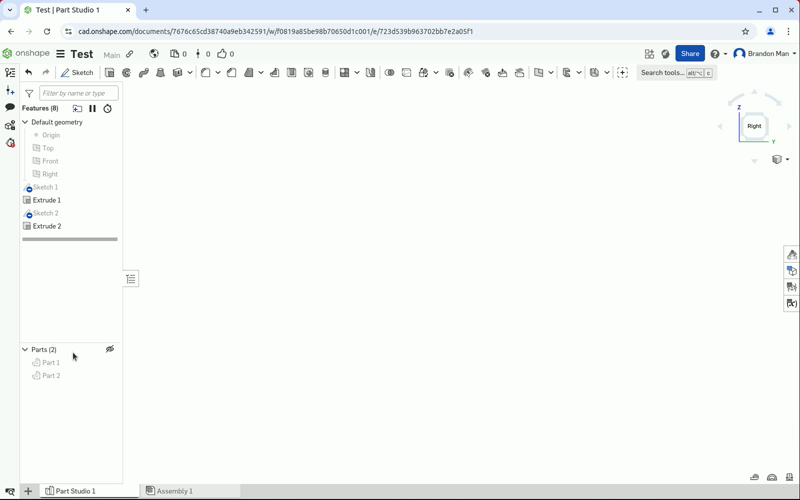
key(right)
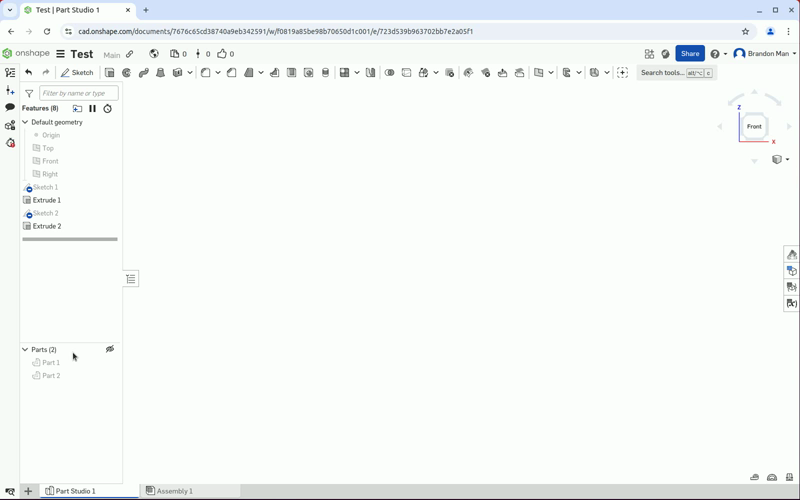
key_up(shift)
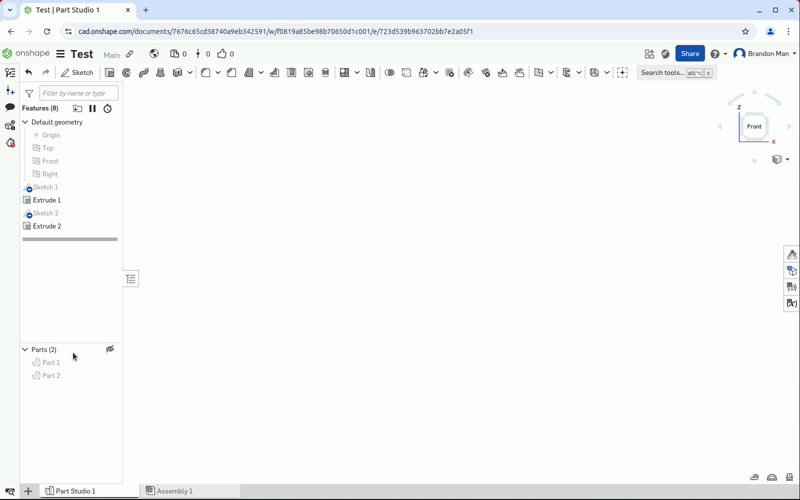
key(space)
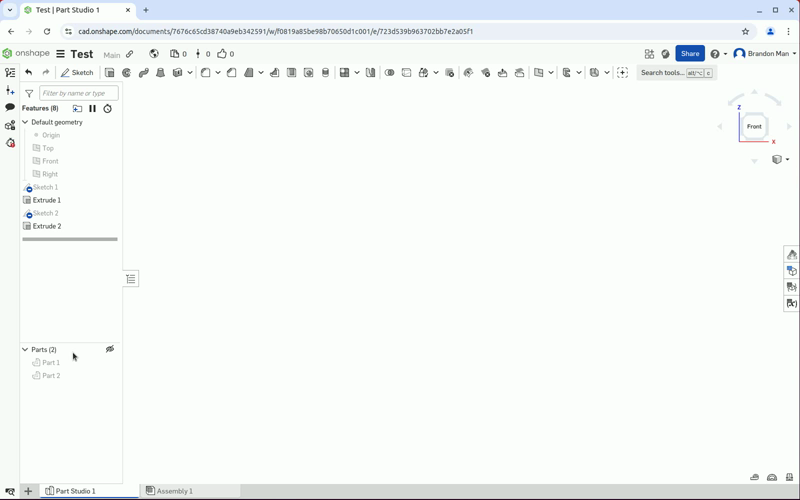
key_down(shift)
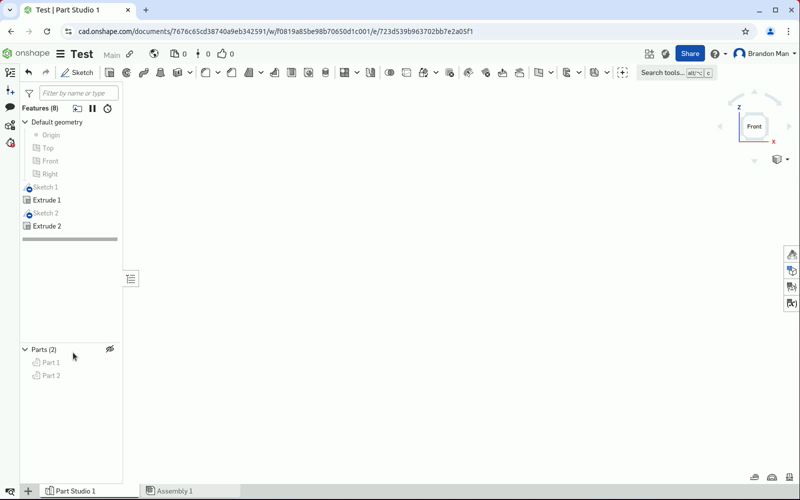
key(down)
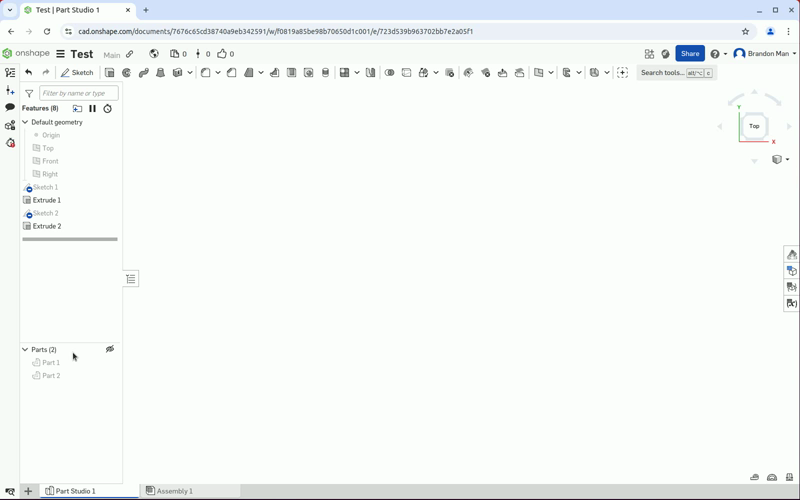
key_up(shift)
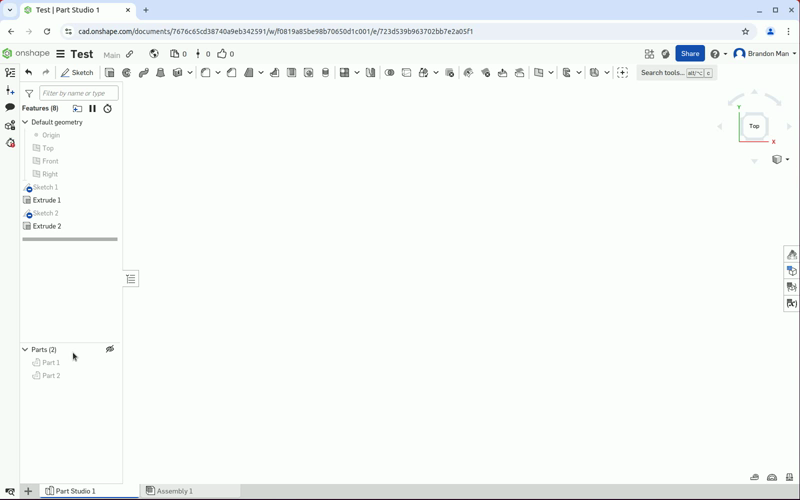
mouse_move(73, 352)
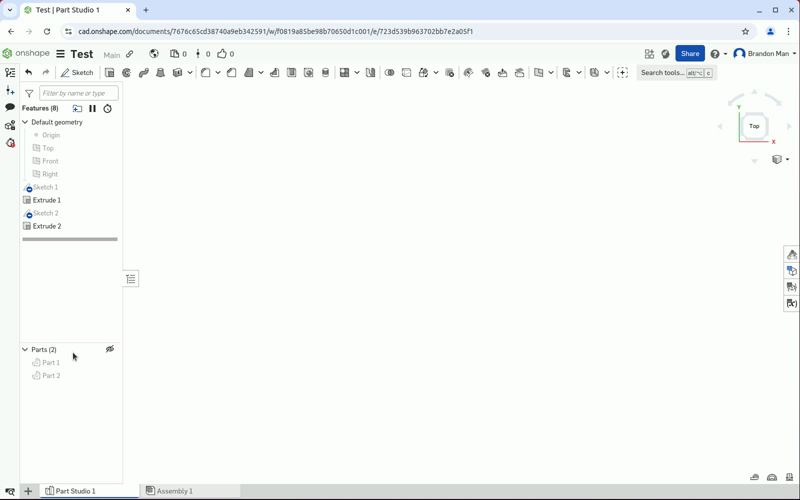
key(shift+y)
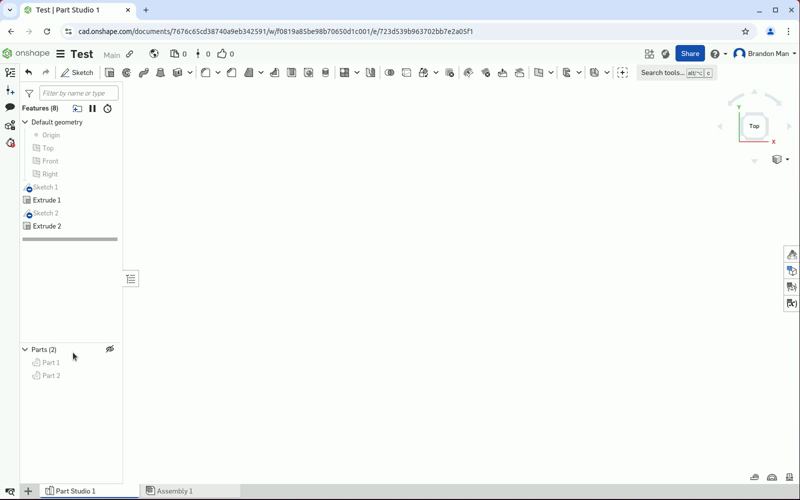
key(shift+s)
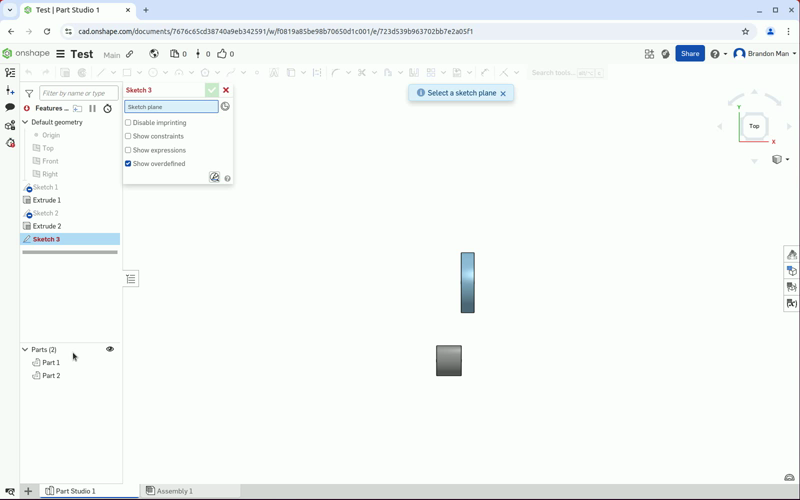
mouse_move(73, 150)
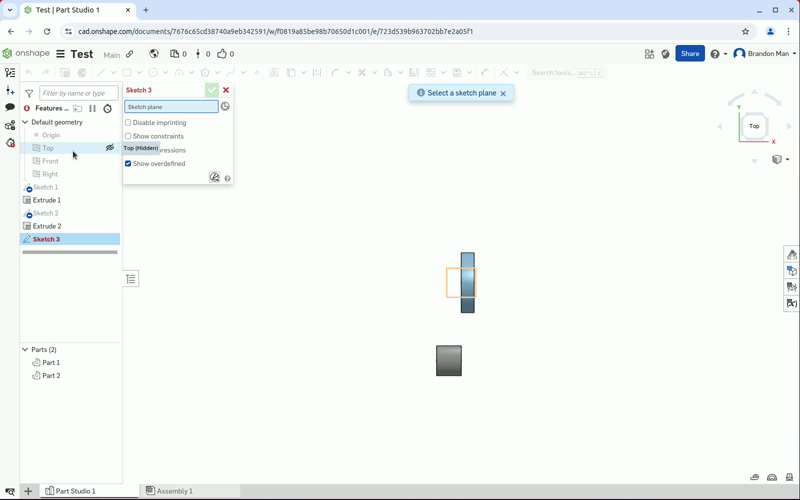
click(73, 150)
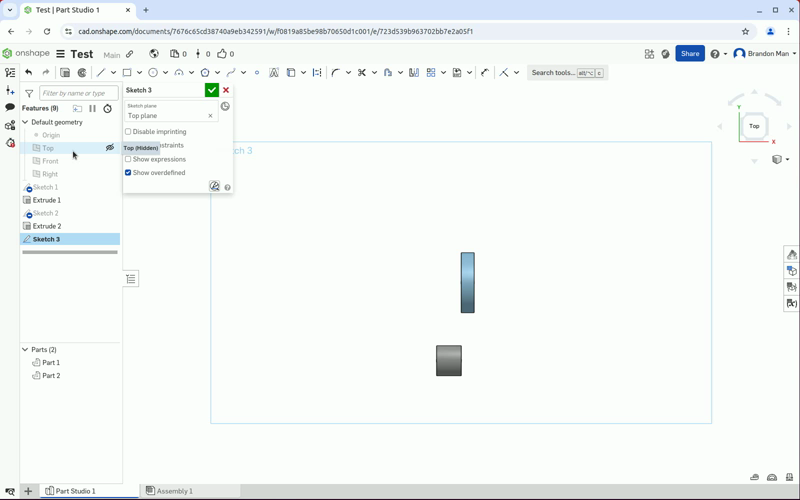
mouse_move(73, 352)
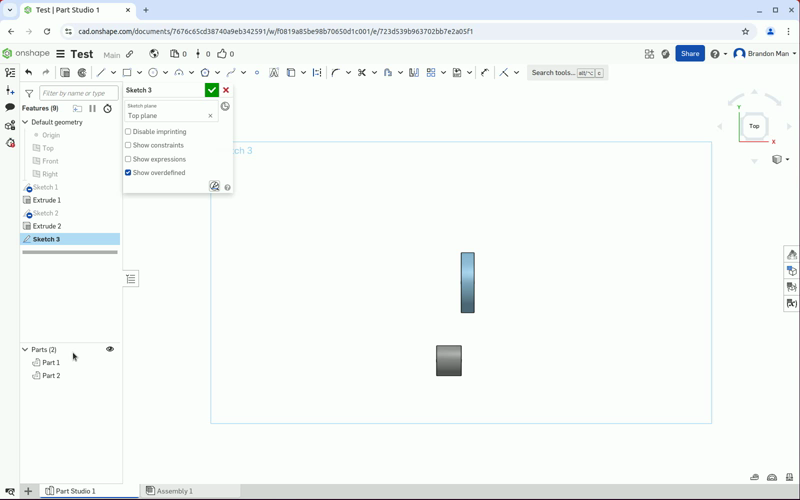
key(y)
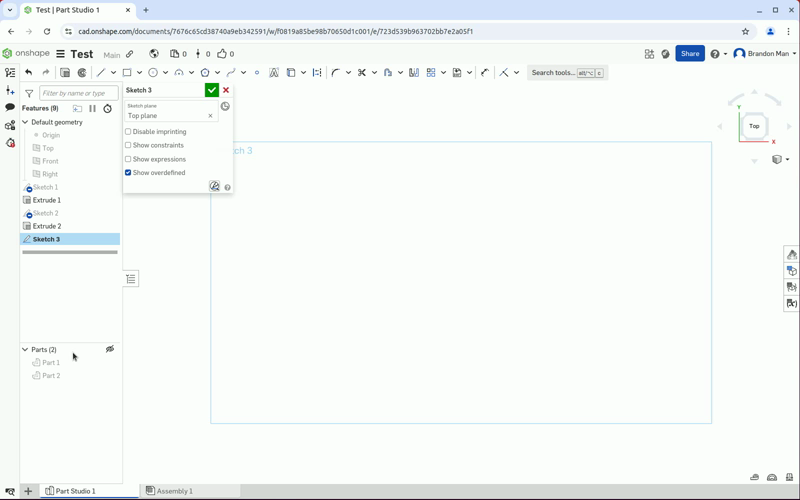
key(l)
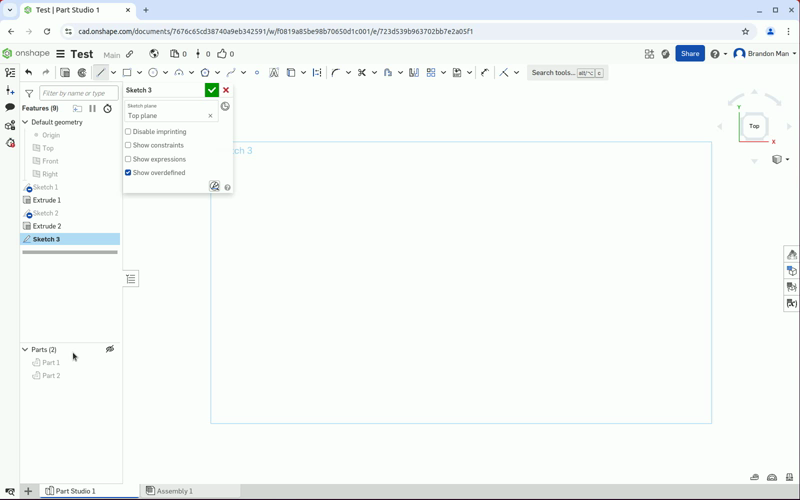
key_down(shift)
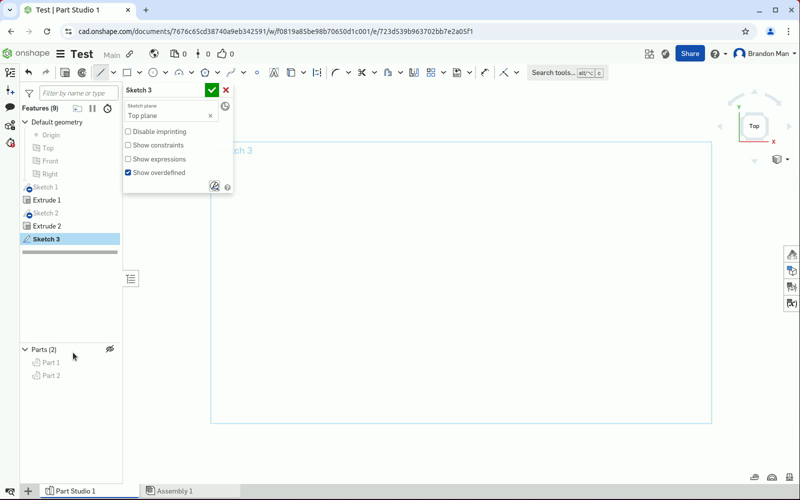
mouse_move(429, 282)
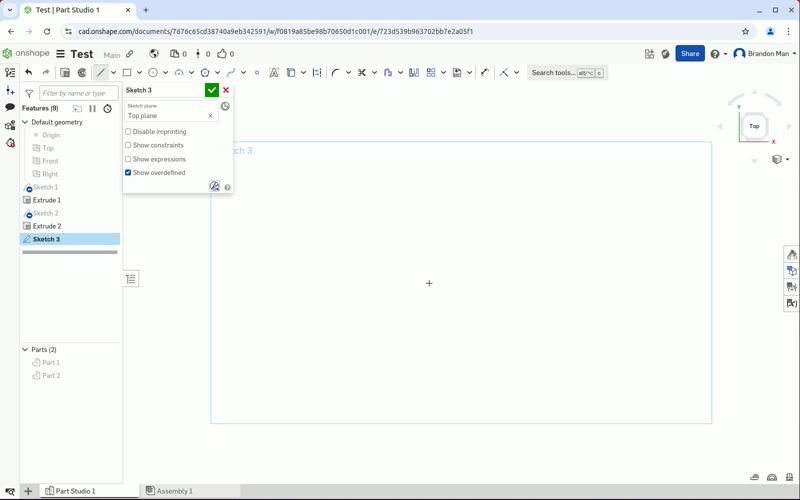
click(429, 282)
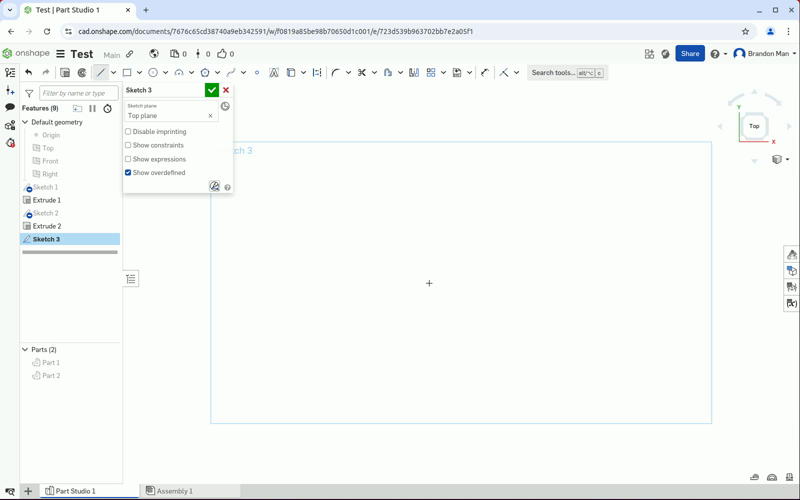
key_up(shift)
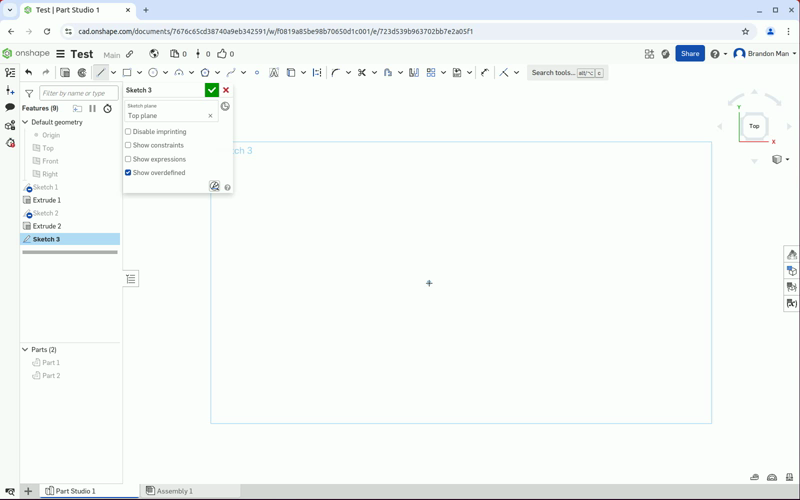
key_down(shift)
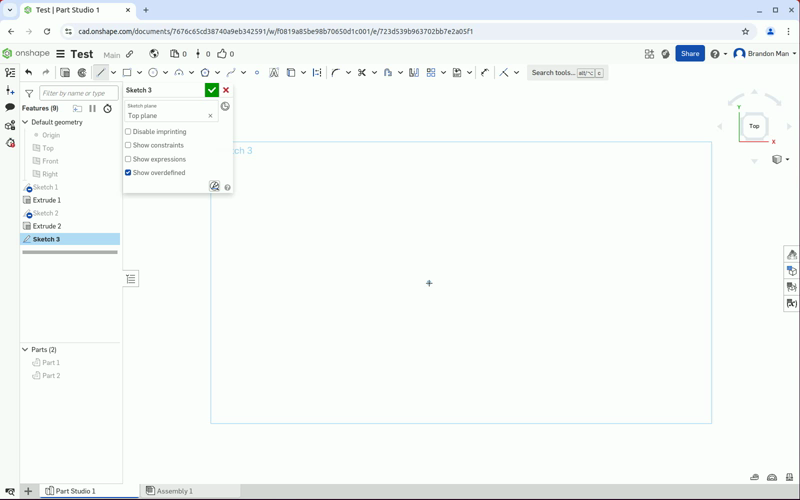
mouse_move(459, 282)
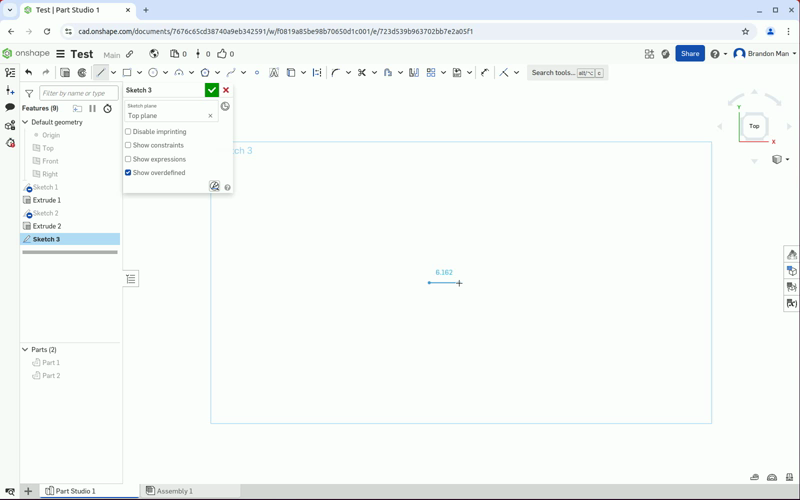
mouse_move(459, 282)
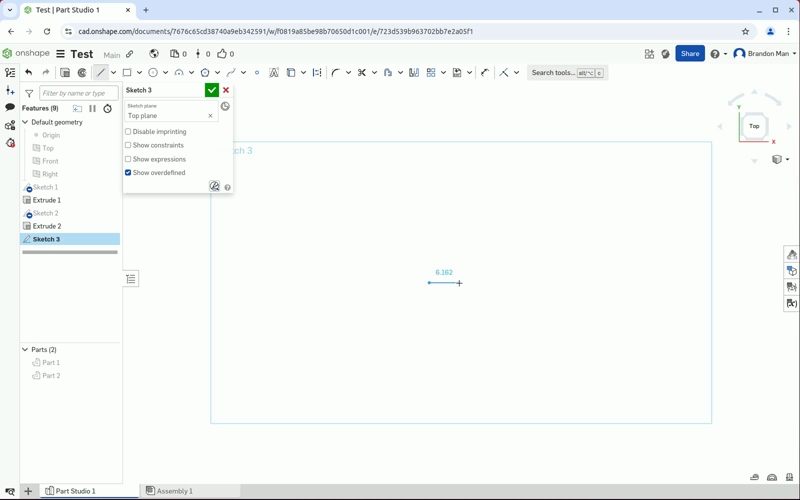
click(459, 282)
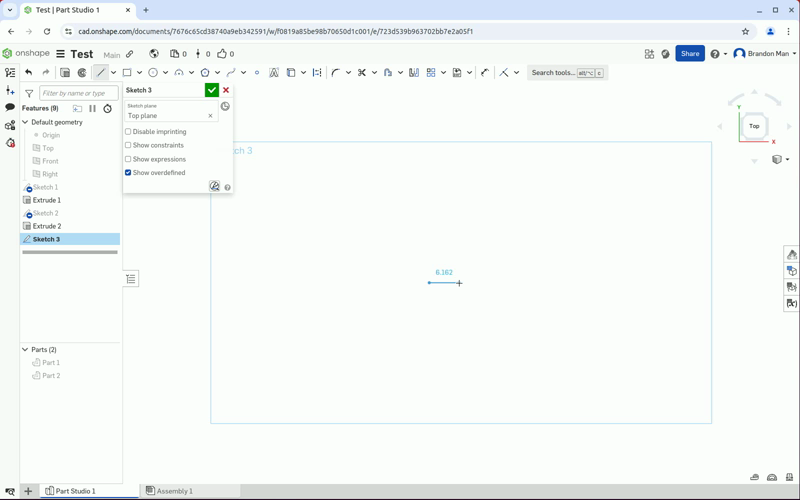
key_up(shift)
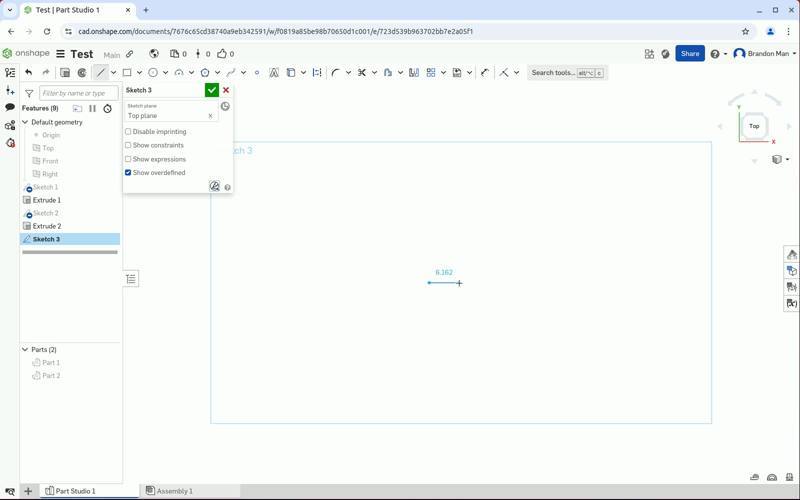
key_down(shift)
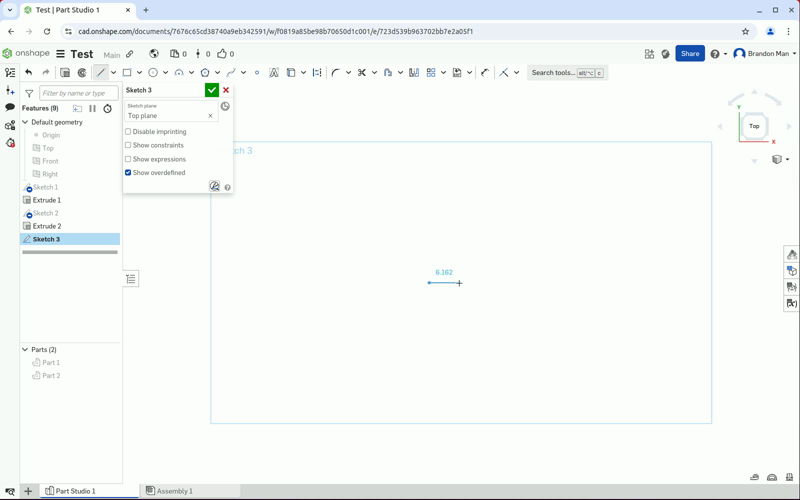
mouse_move(489, 282)
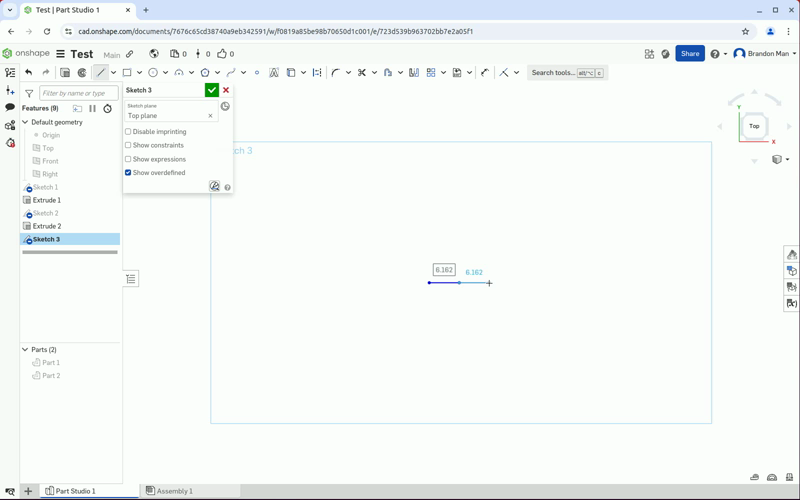
mouse_move(459, 275)
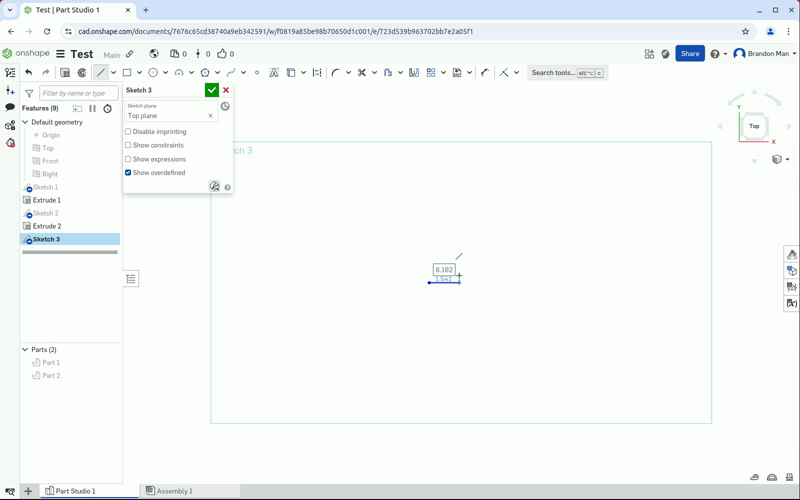
click(459, 275)
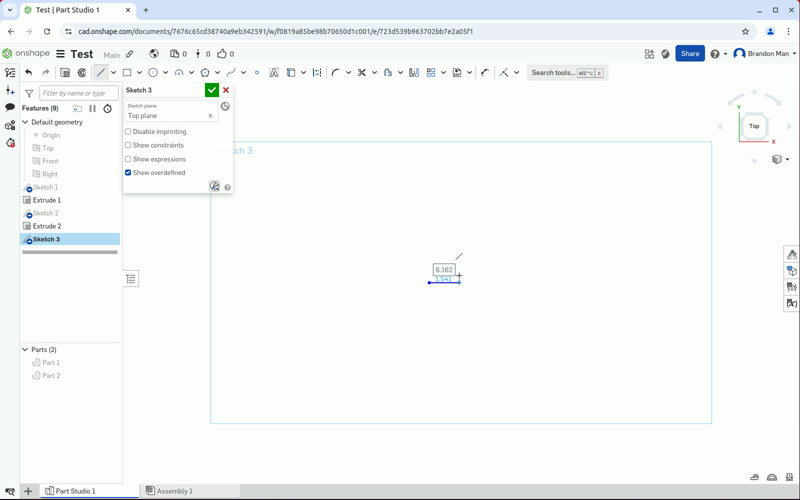
key_up(shift)
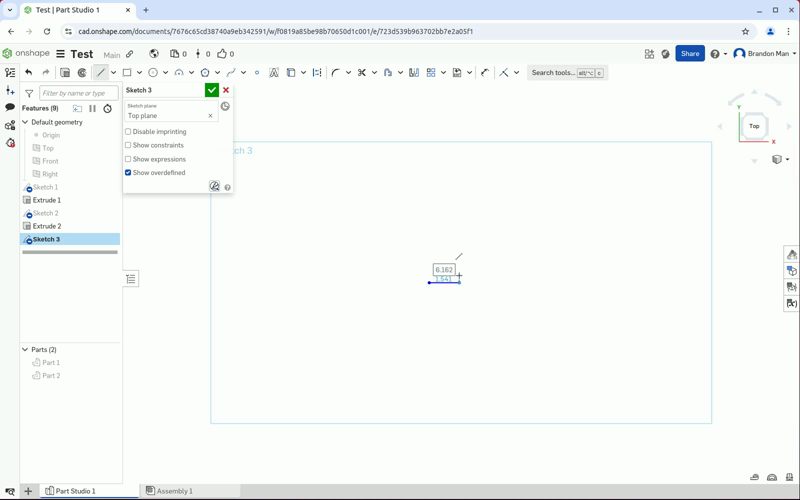
key_down(shift)
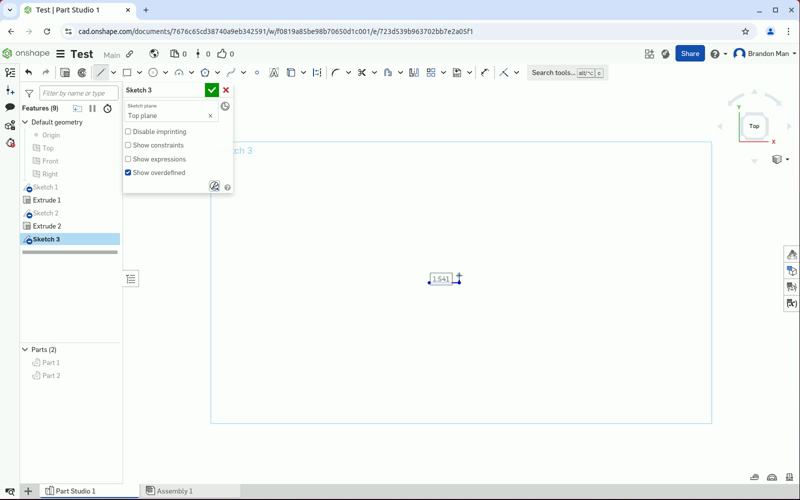
mouse_move(489, 275)
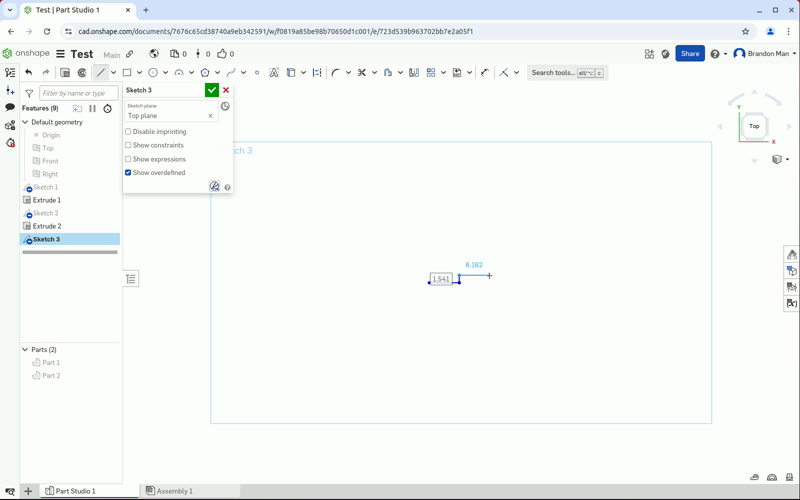
mouse_move(429, 275)
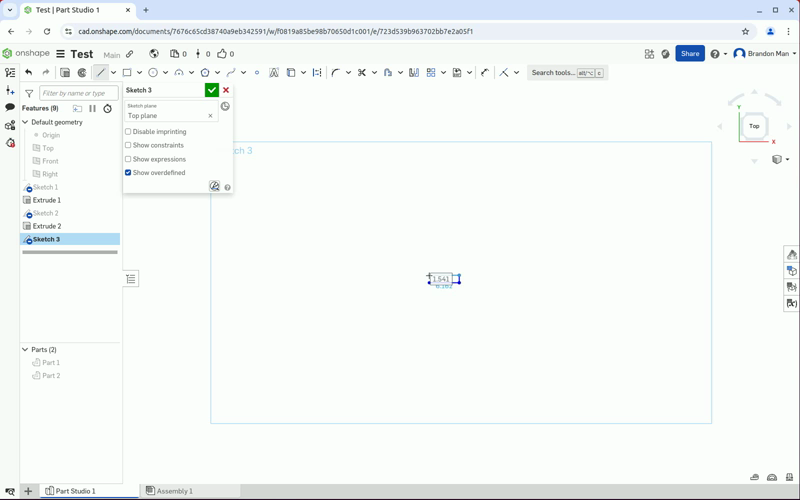
click(429, 275)
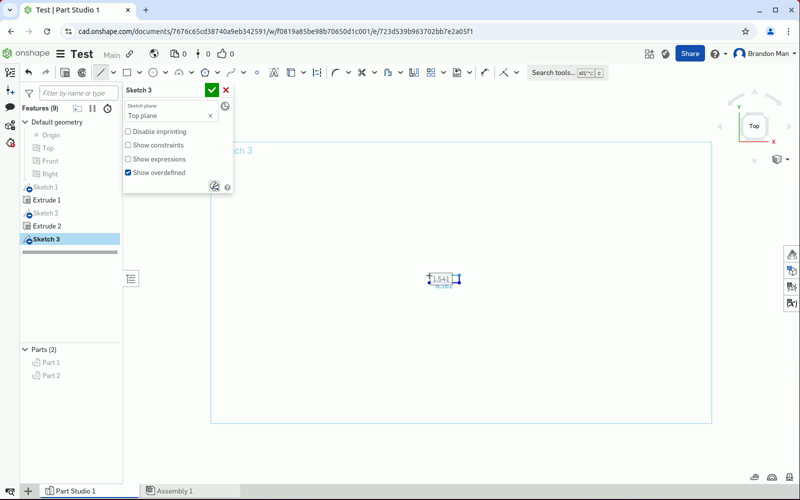
key_up(shift)
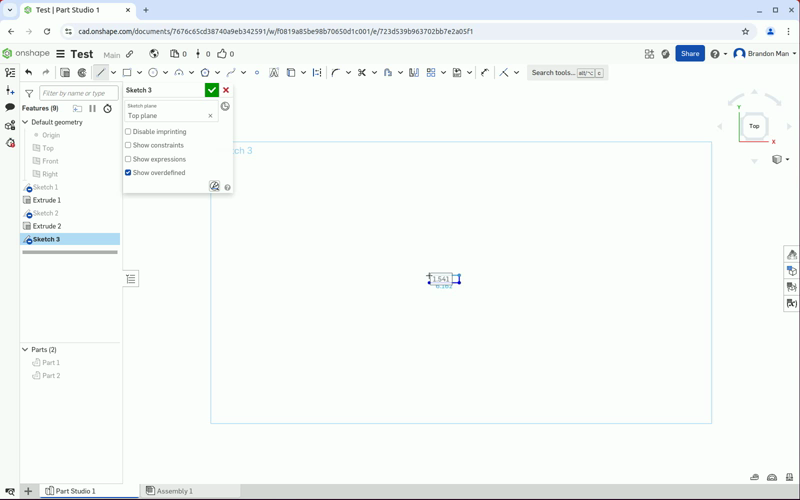
mouse_move(459, 275)
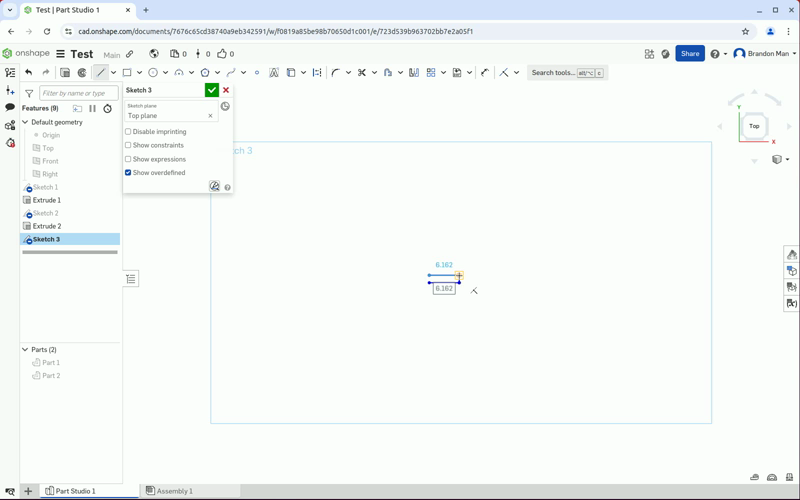
key_down(shift)
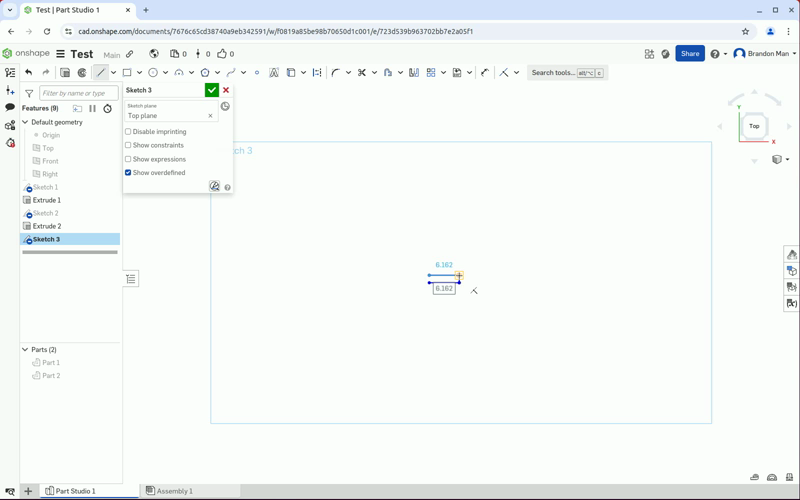
mouse_move(429, 282)
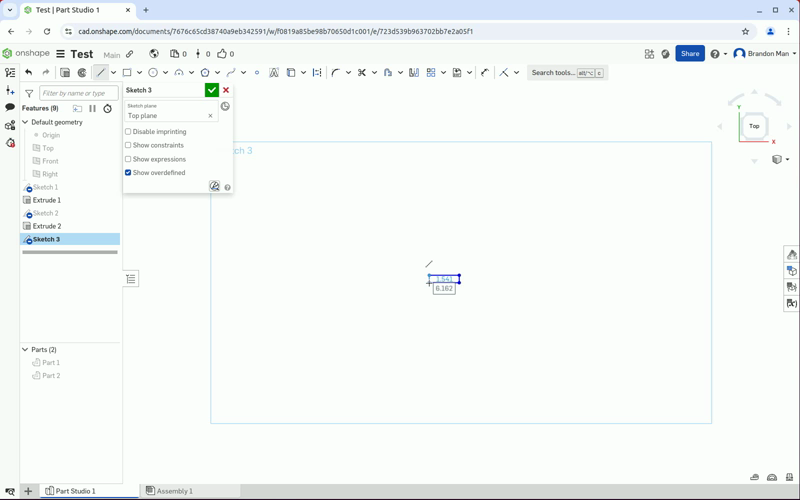
key_up(shift)
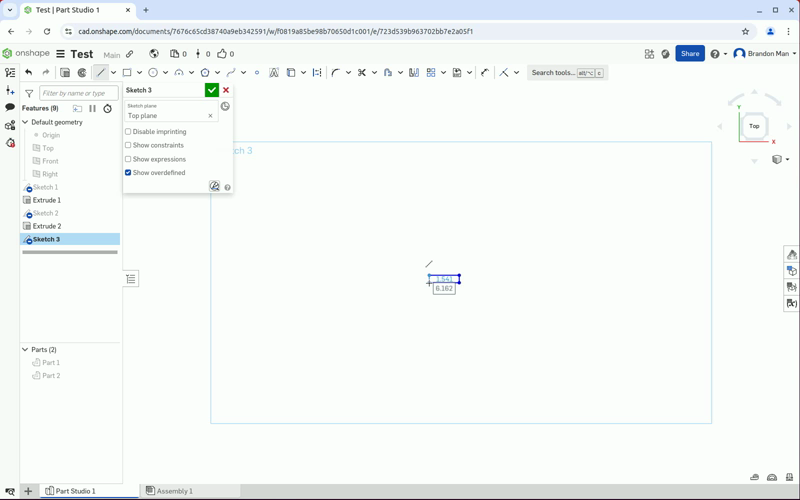
click(429, 282)
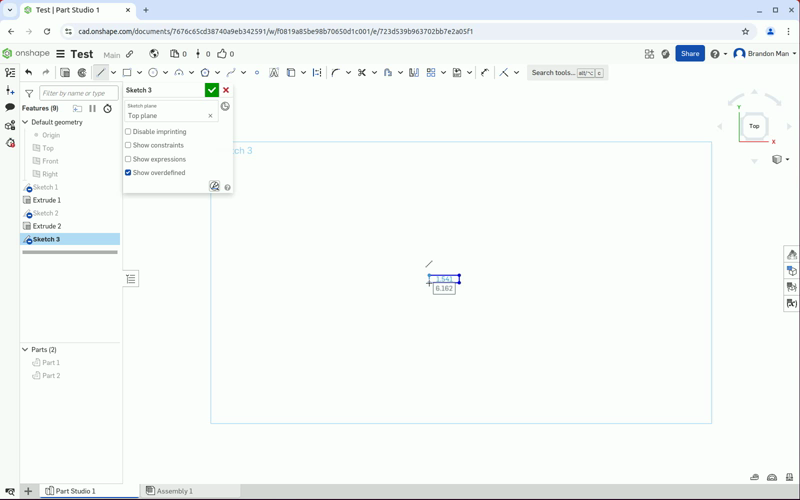
key(esc)
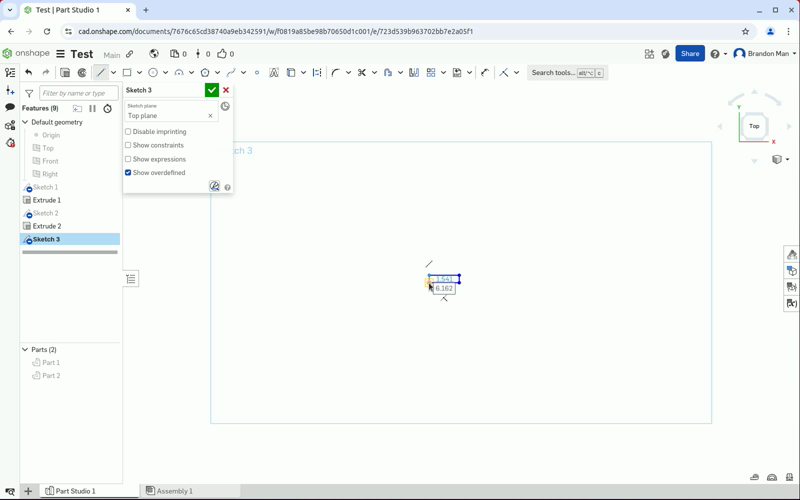
mouse_move(438, 280)
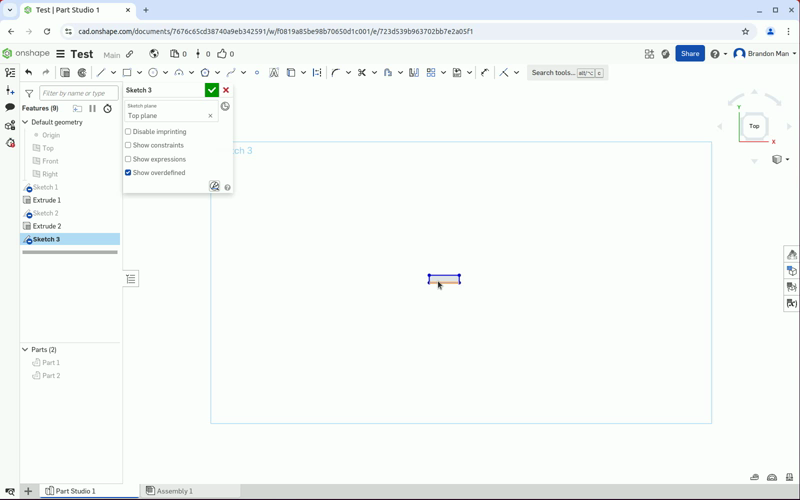
scroll(6)
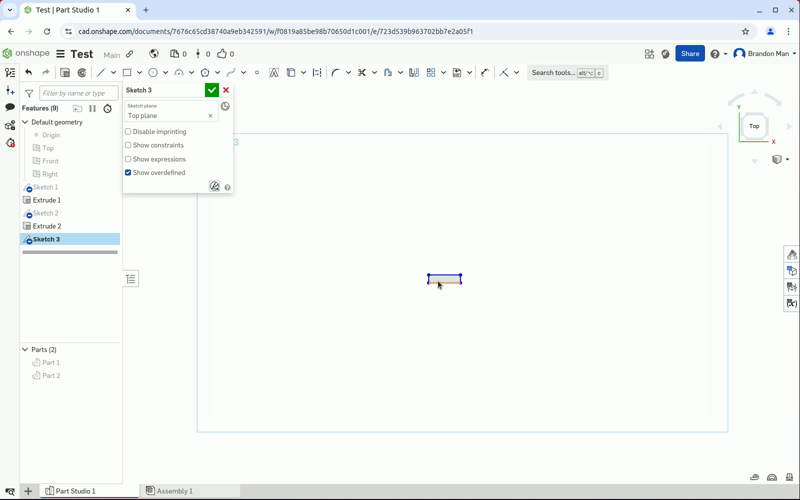
scroll(6)
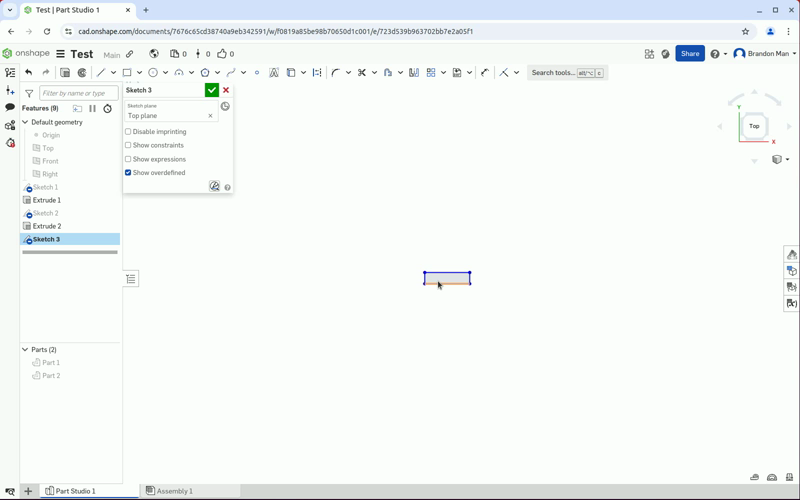
scroll(6)
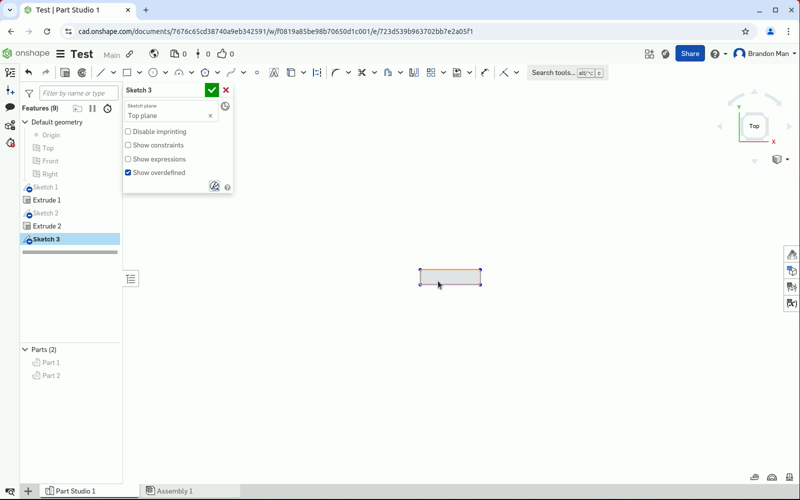
scroll(6)
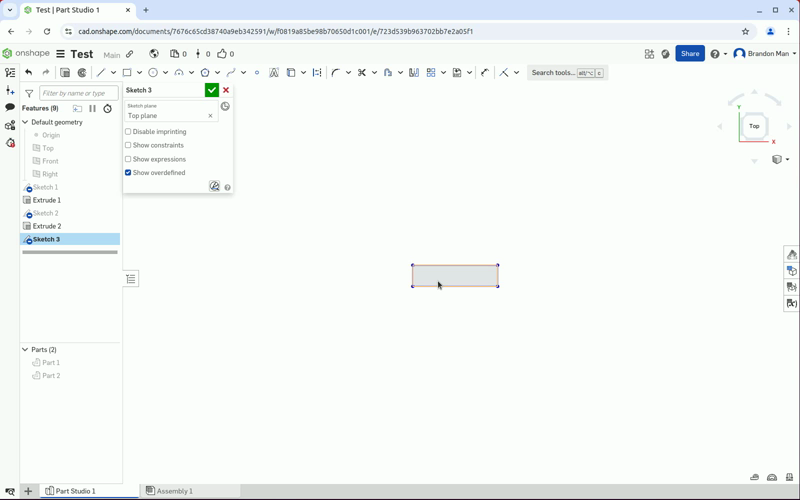
scroll(6)
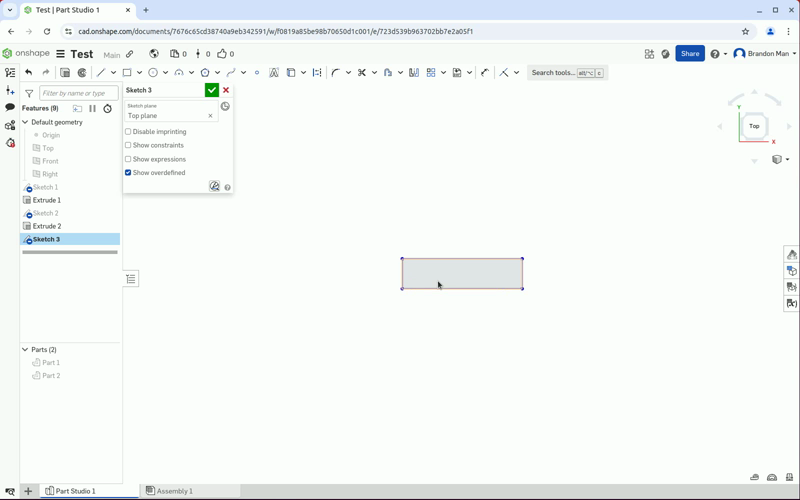
scroll(6)
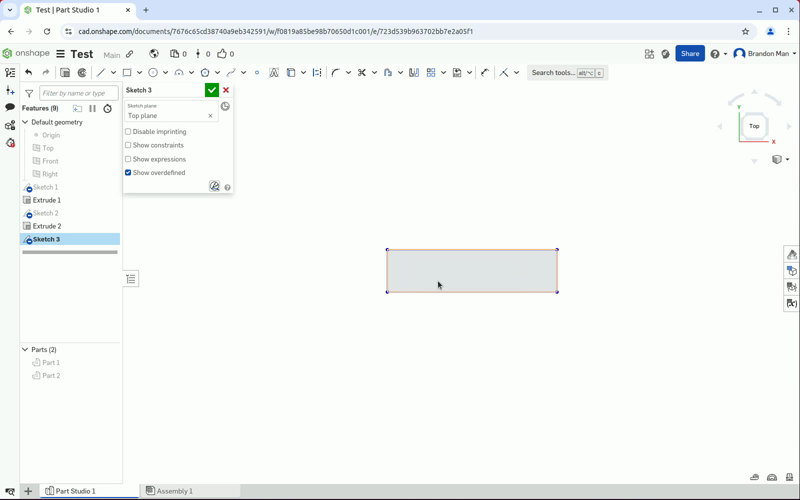
scroll(6)
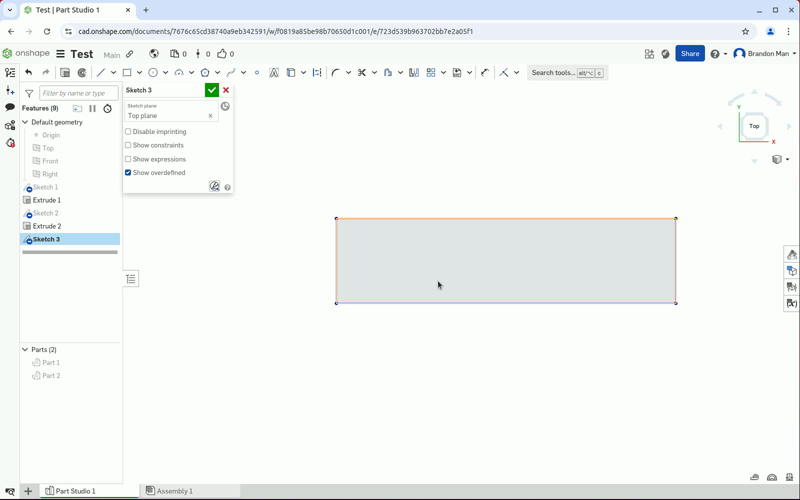
click(438, 280)
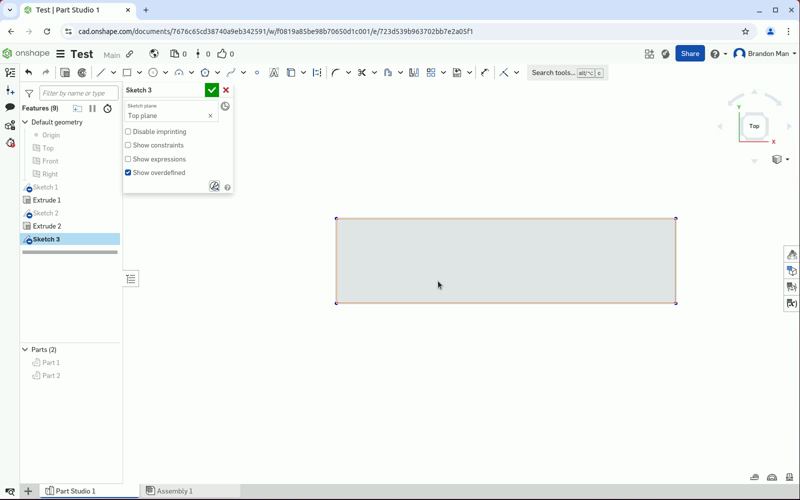
scroll(-6)
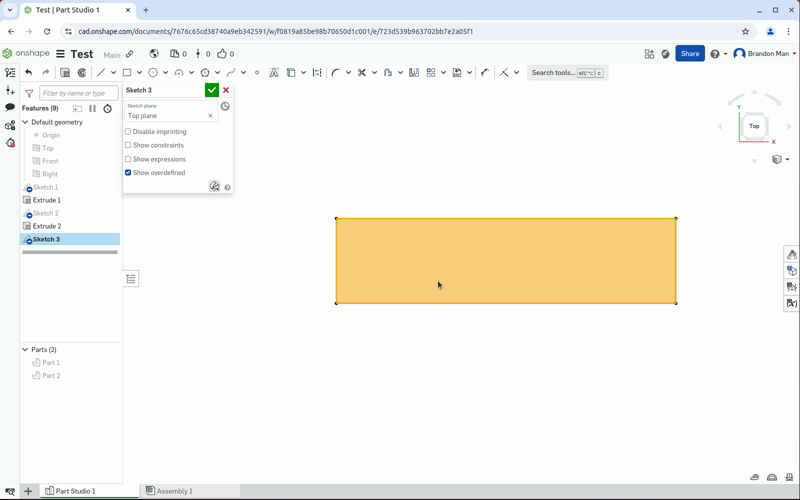
scroll(-6)
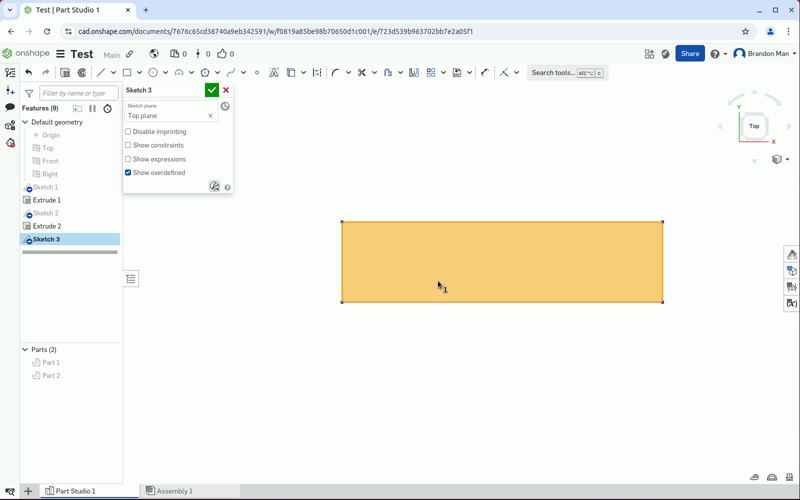
scroll(-6)
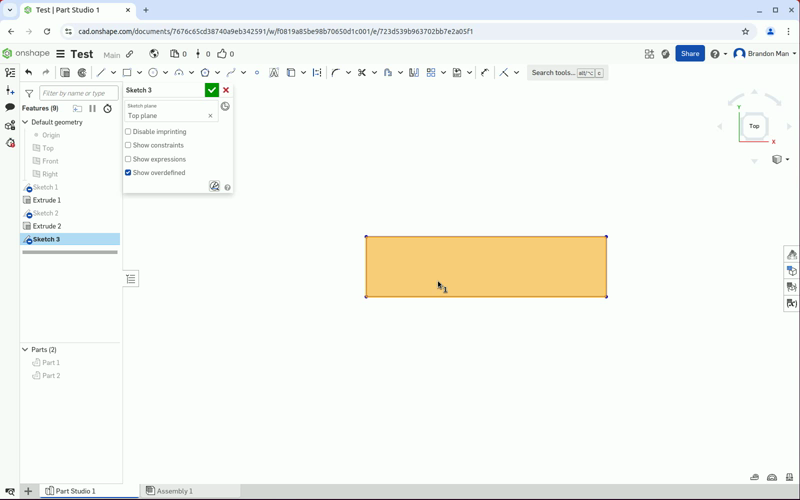
scroll(-6)
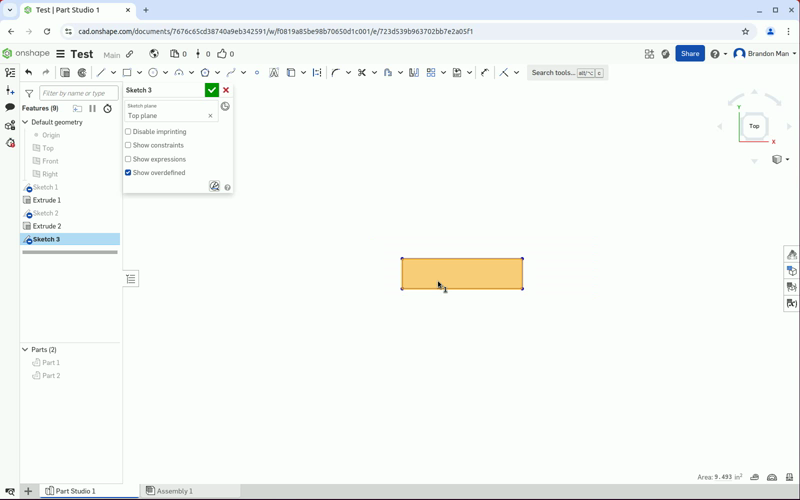
scroll(-6)
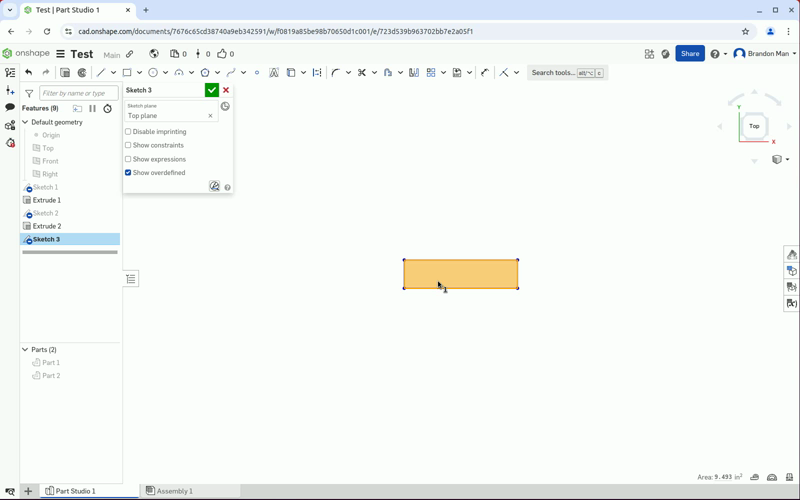
scroll(-6)
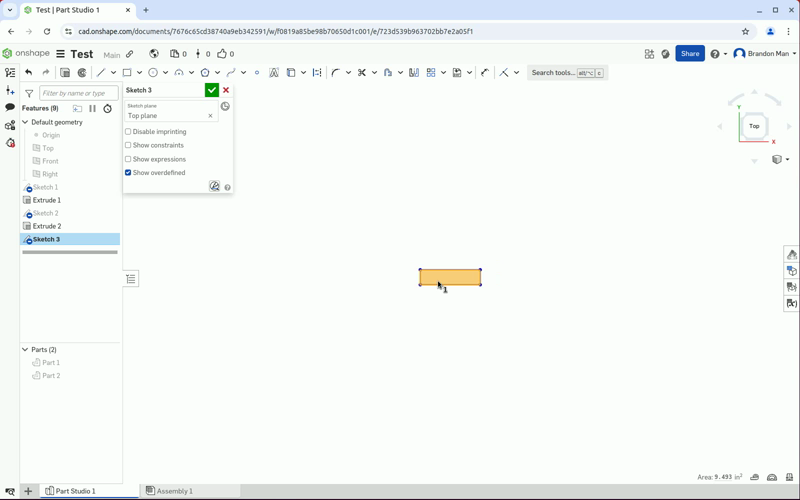
scroll(-6)
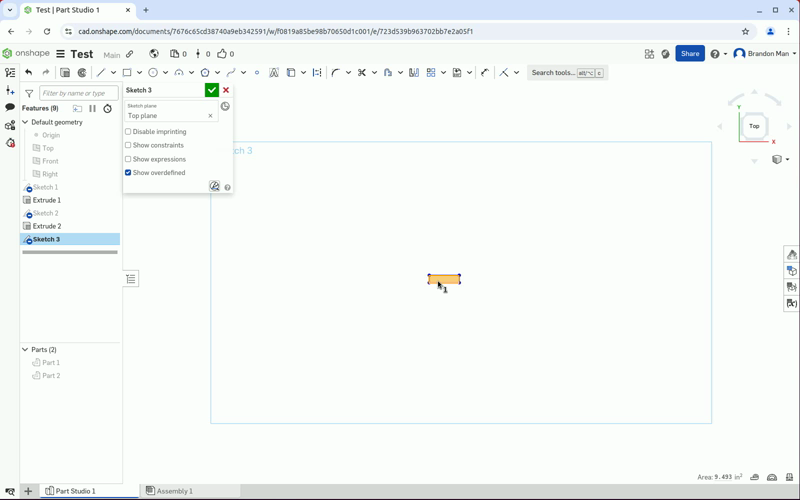
mouse_move(73, 352)
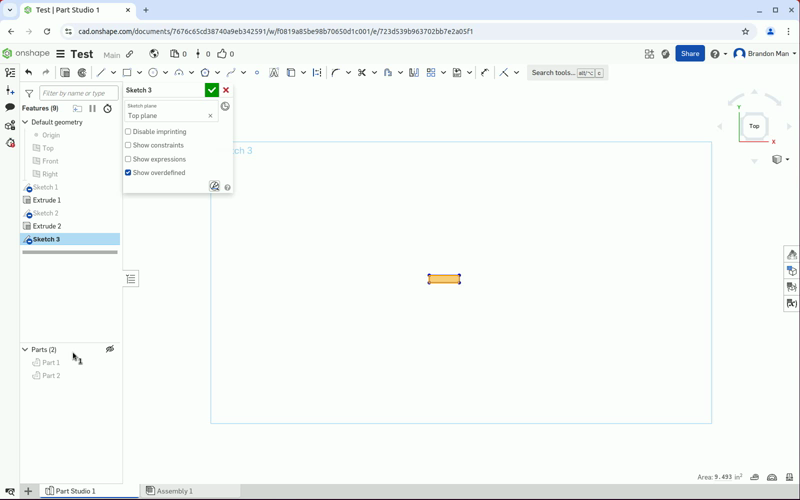
key(shift+y)
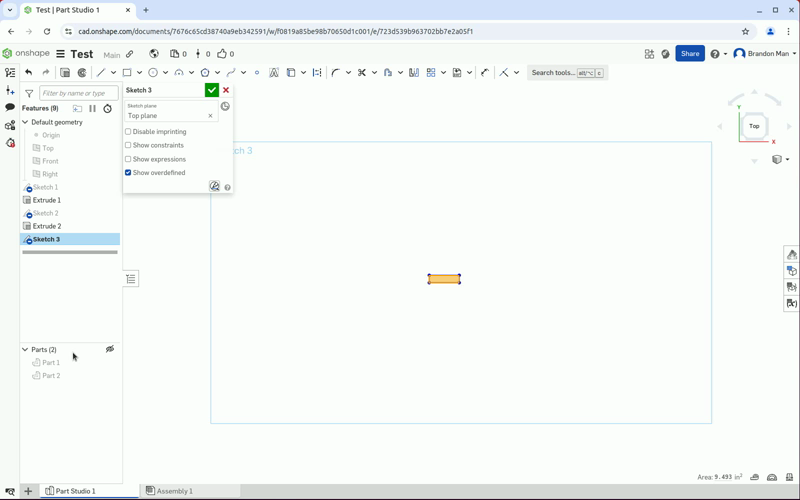
key(shift+e)
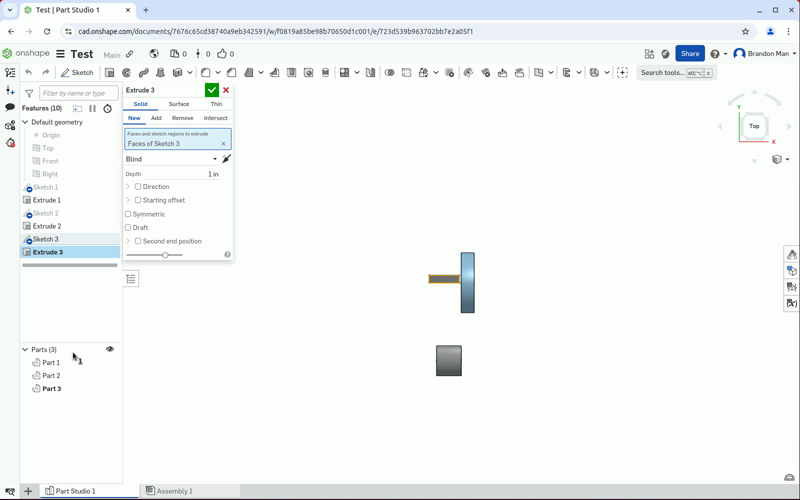
mouse_move(143, 106)
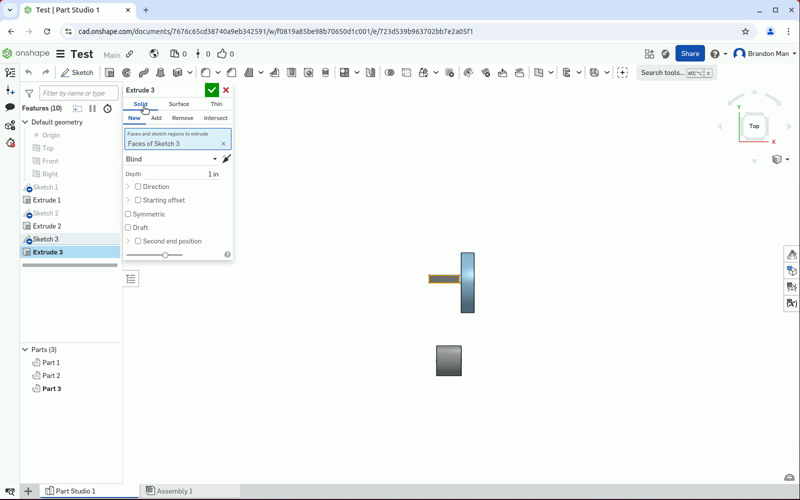
click(143, 106)
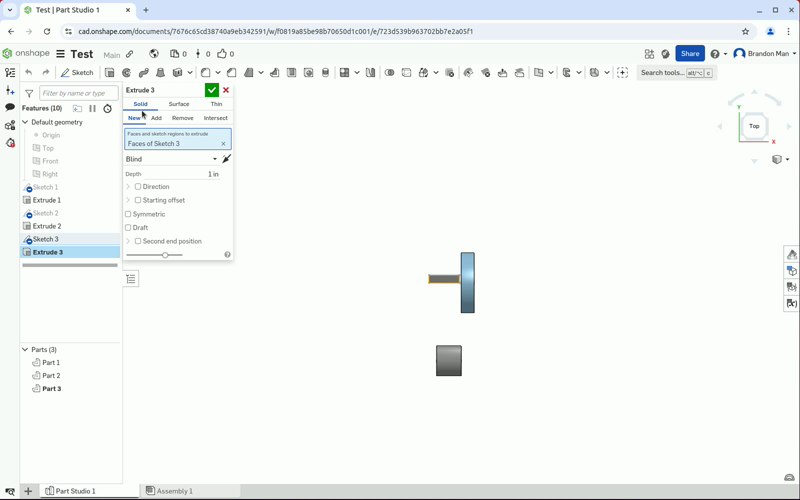
mouse_move(137, 120)
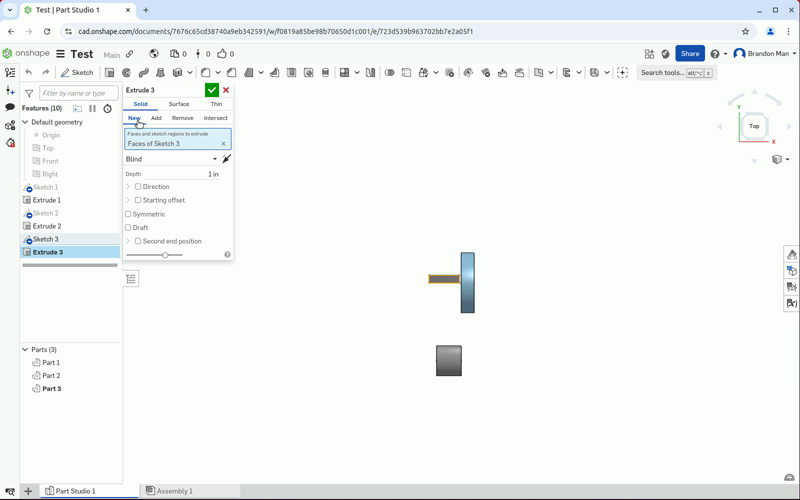
click(137, 120)
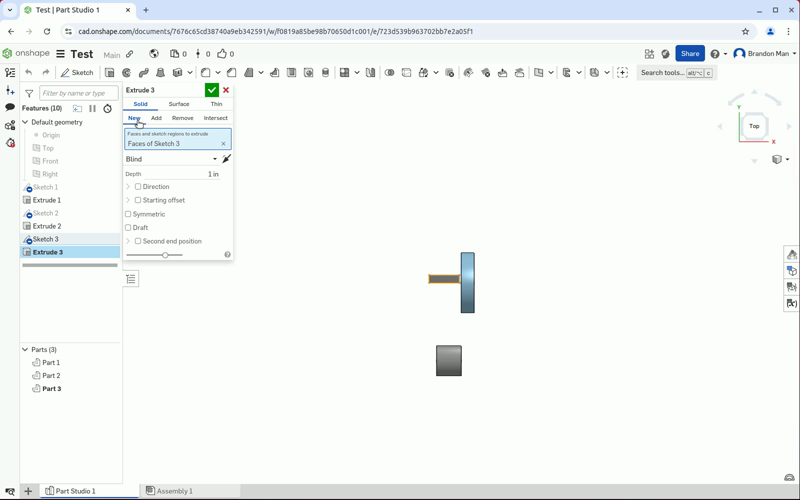
key(tab, 4)
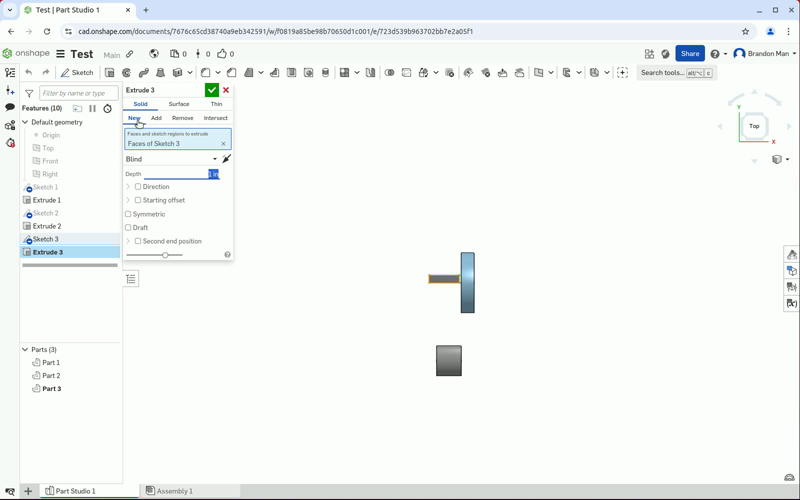
text(3.129)
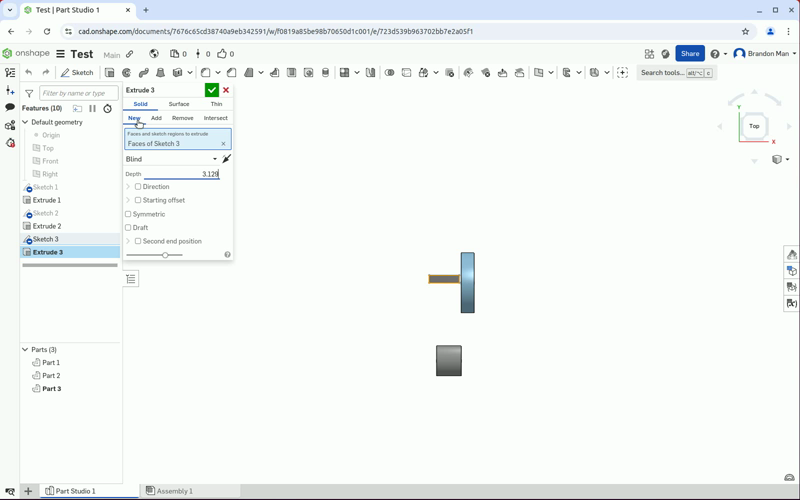
key(enter)
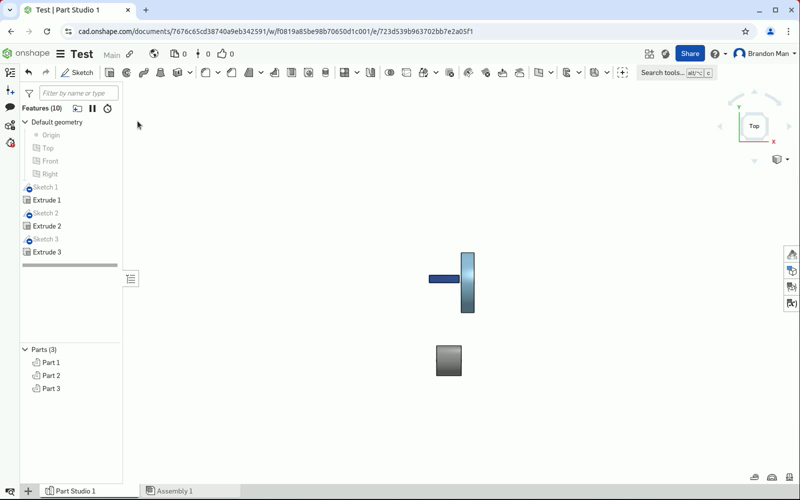
key(shift+h)
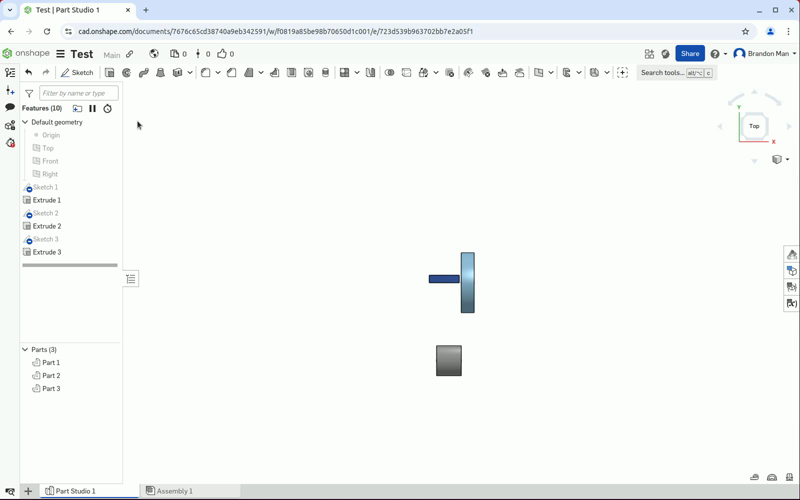
key(shift+h)
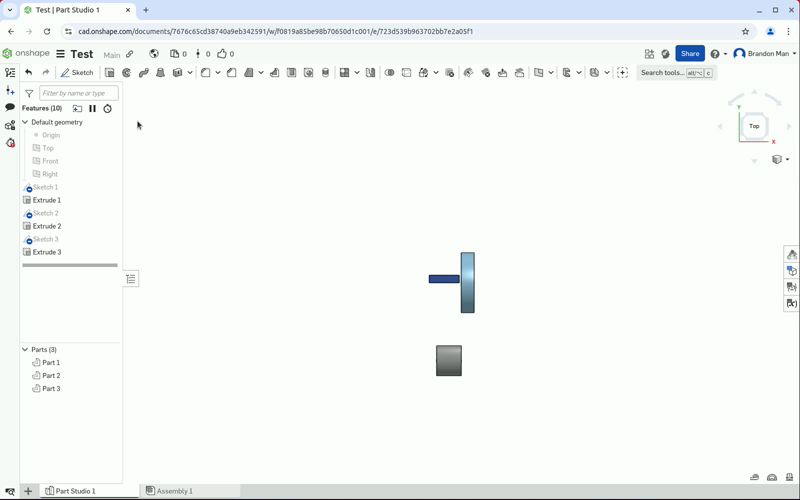
key(shift+7)
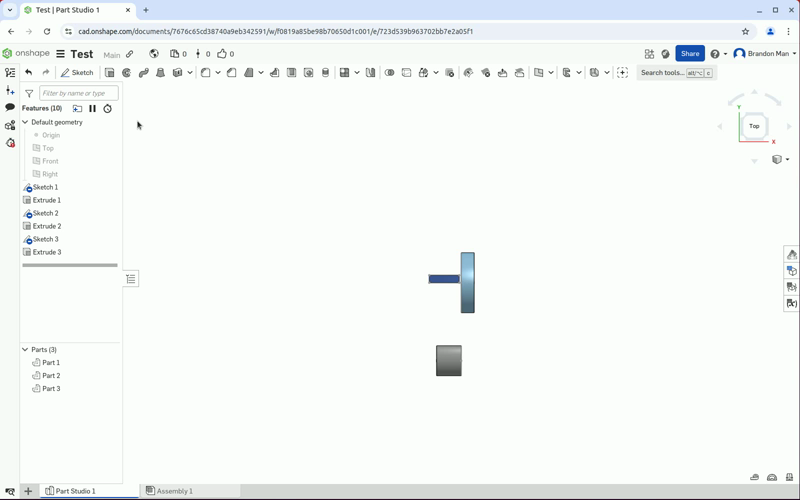
key(up, 3)
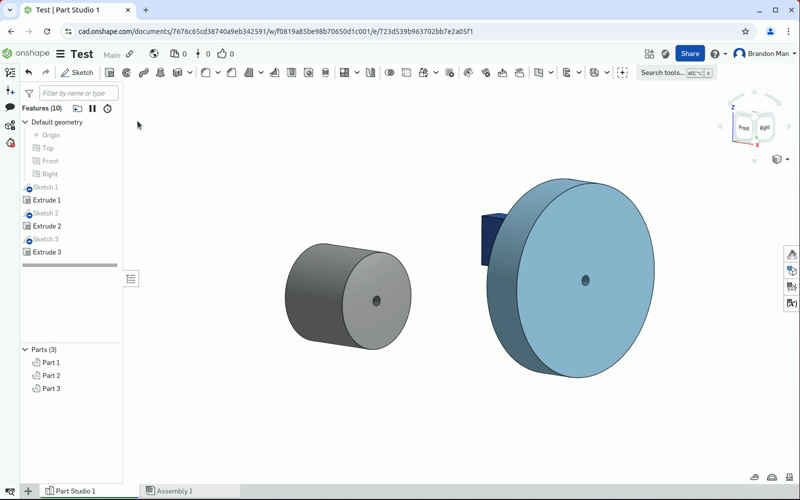
key(left, 3)
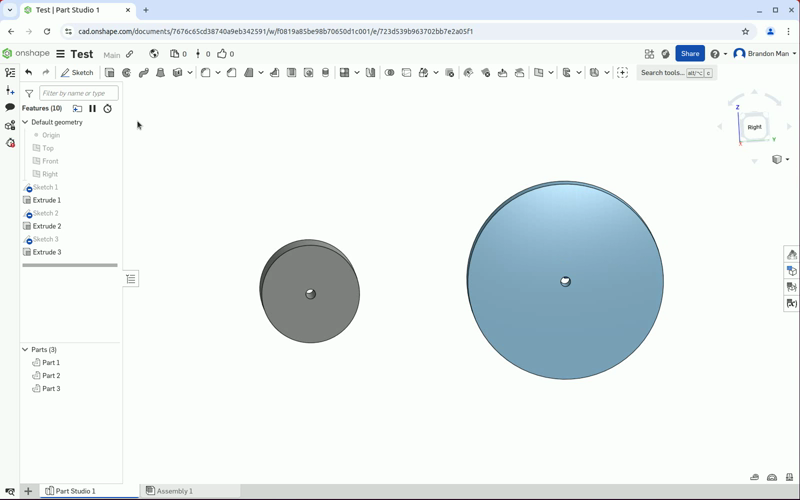
key(right, 3)
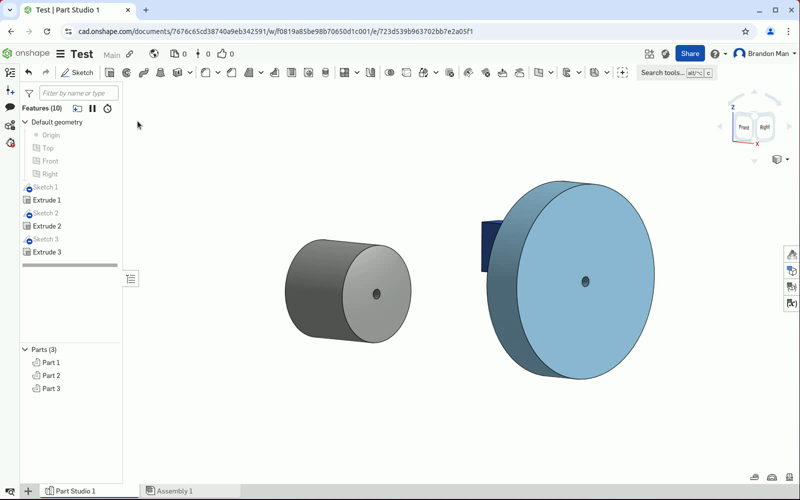
key(down, 3)
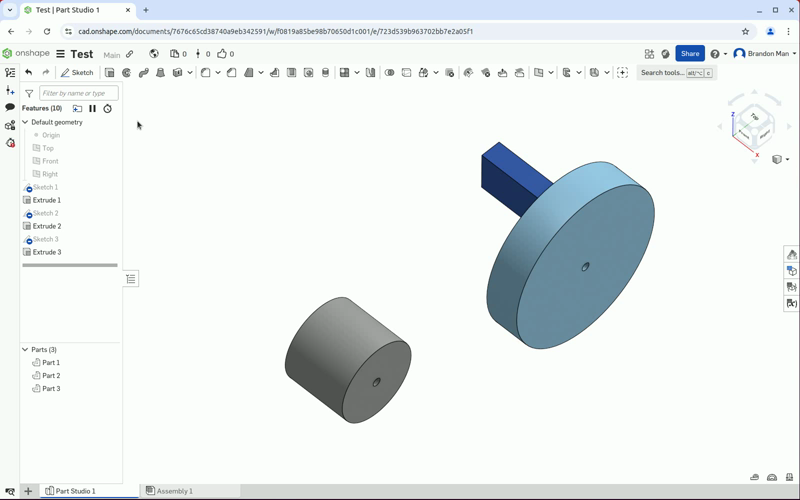
mouse_move(73, 189)
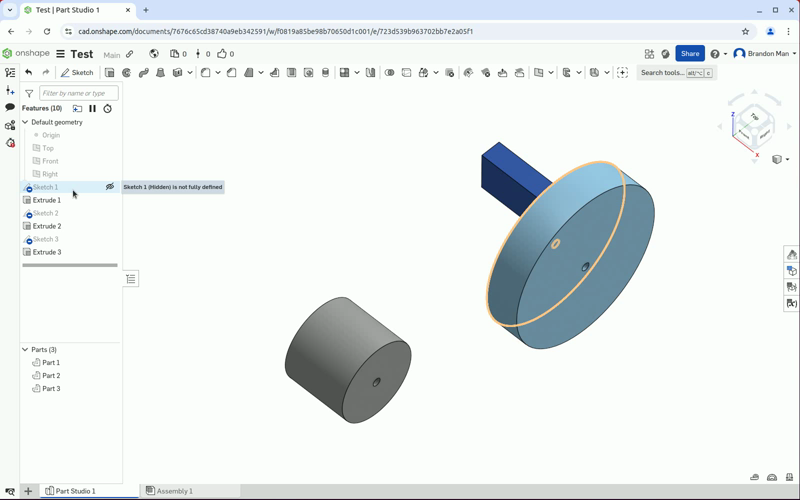
click(73, 189)